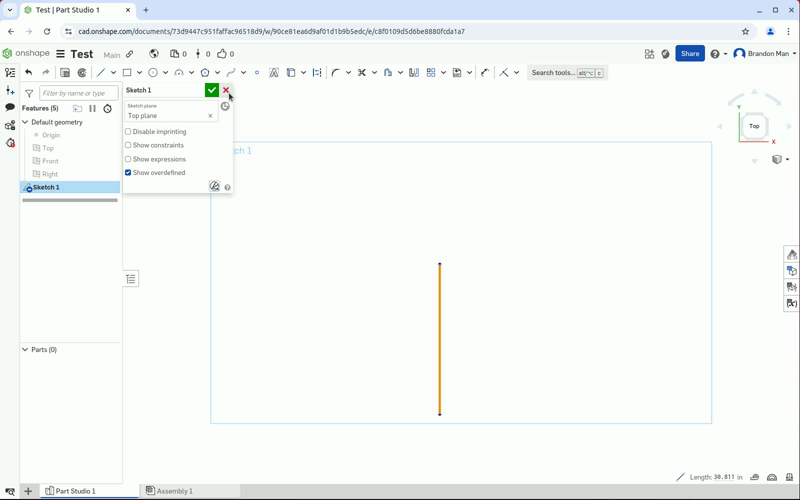
key(shift+h)
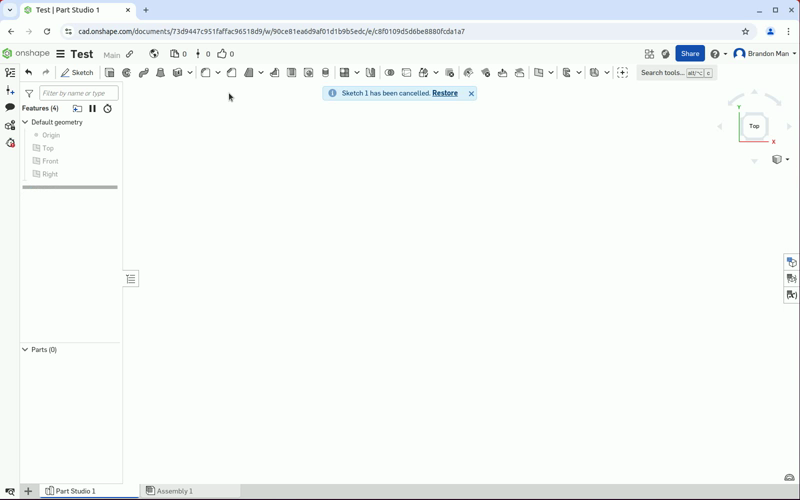
mouse_move(73, 352)
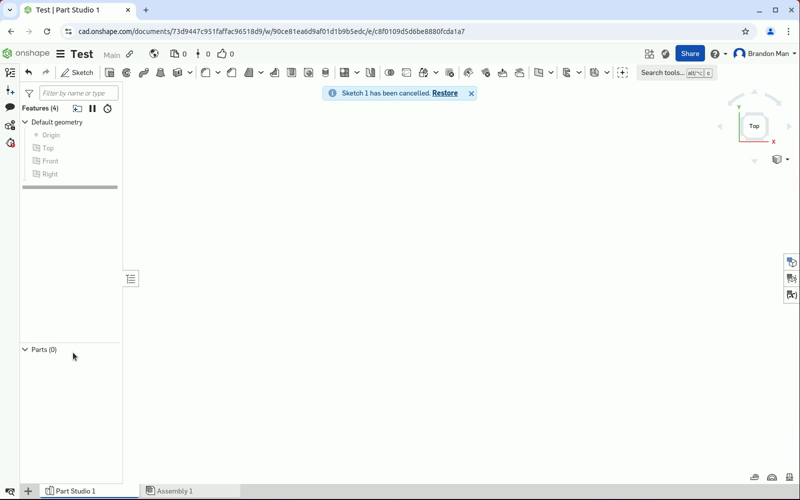
key(y)
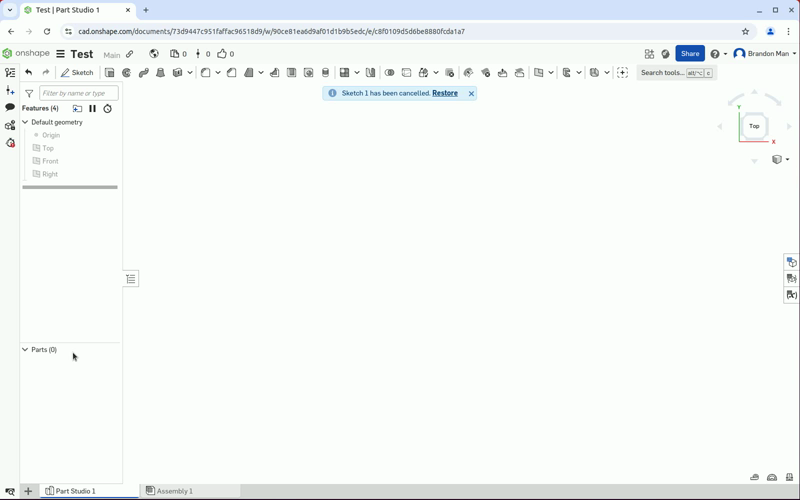
key(shift+p)
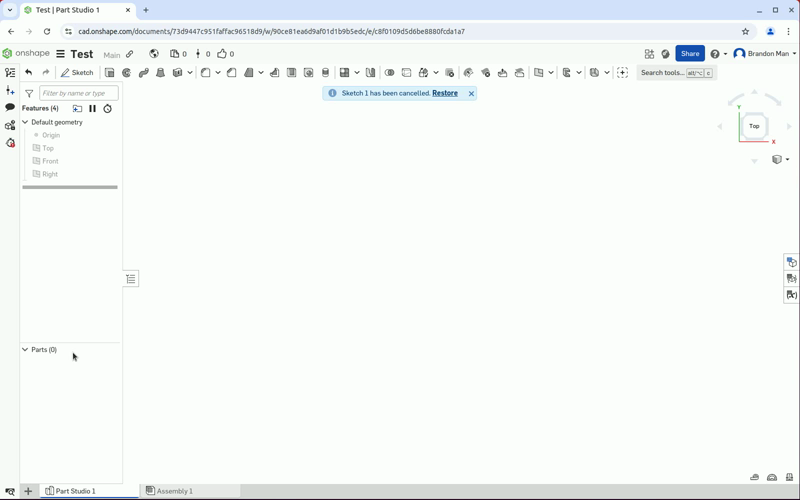
key(space)
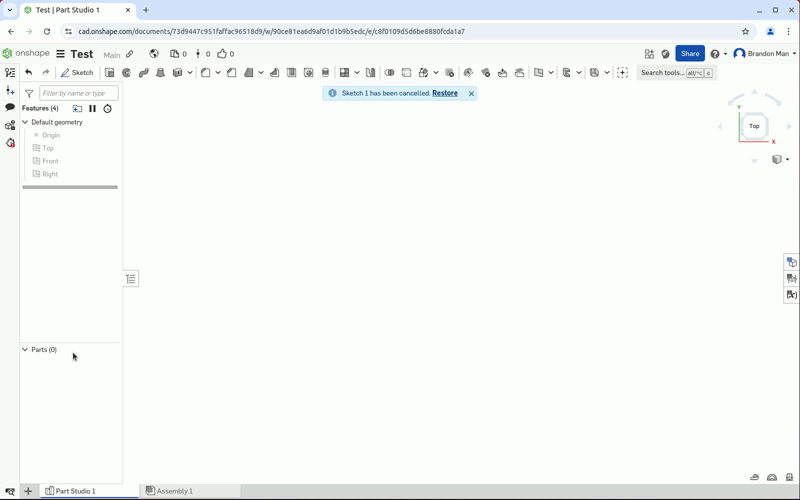
key_down(shift)
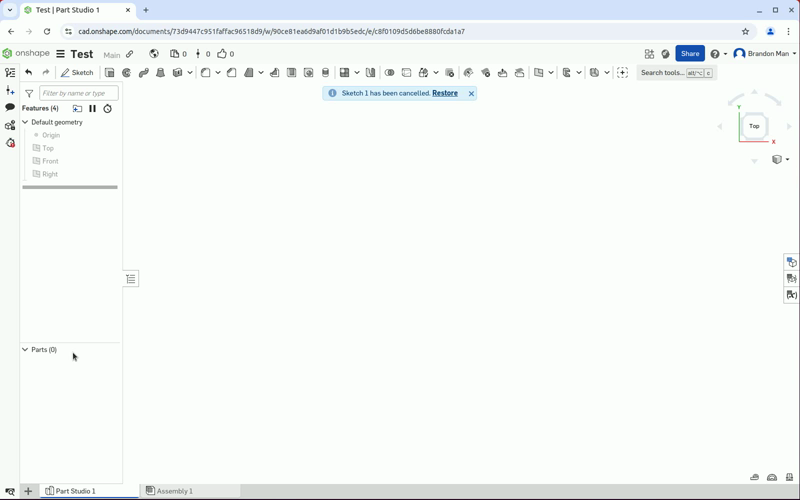
key(up)
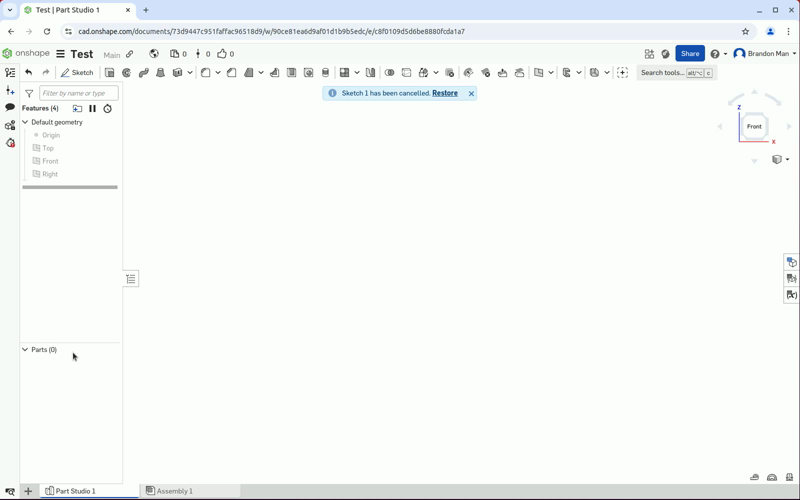
key_up(shift)
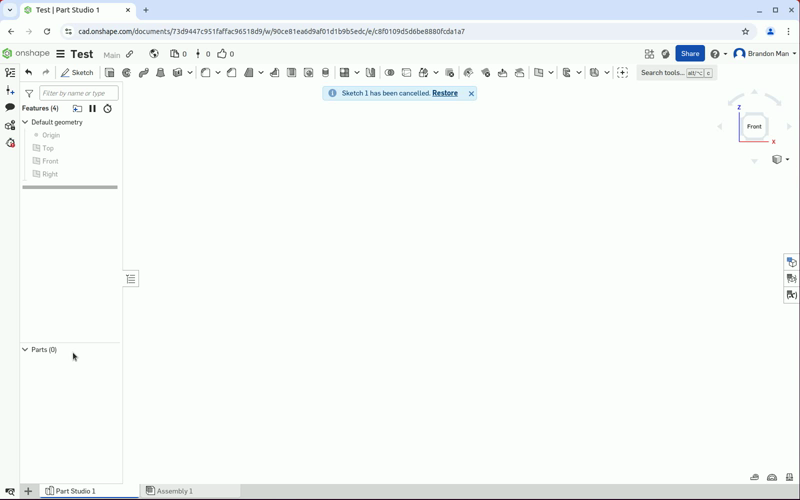
mouse_move(73, 352)
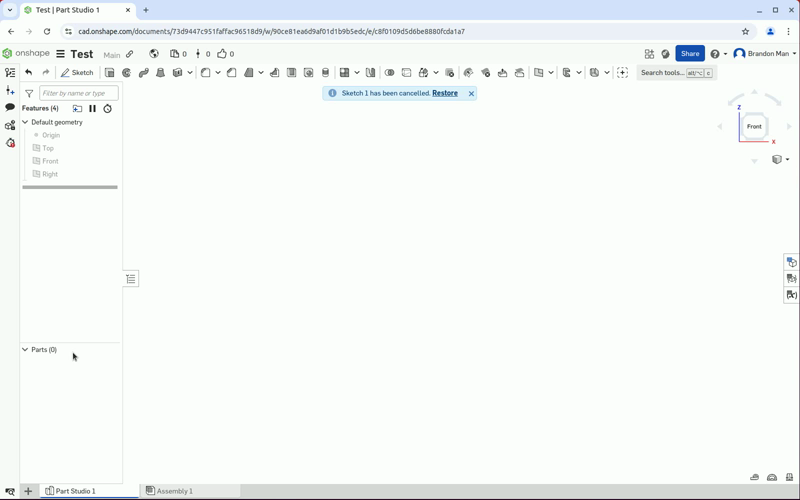
key(shift+y)
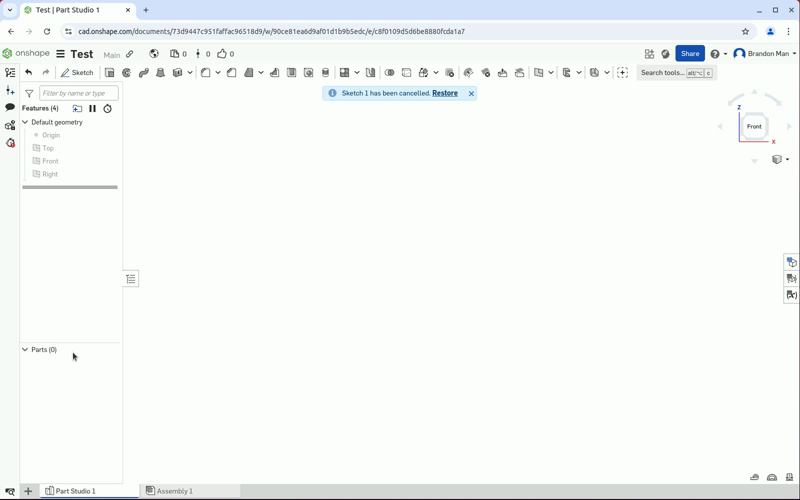
key(shift+s)
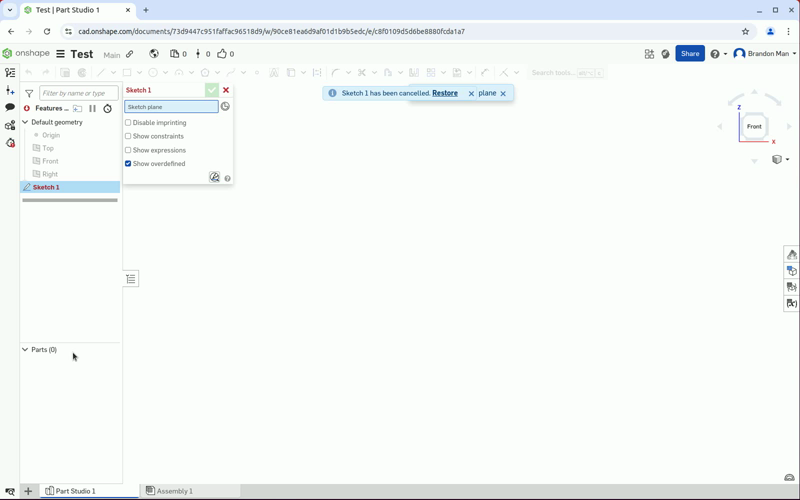
mouse_move(73, 163)
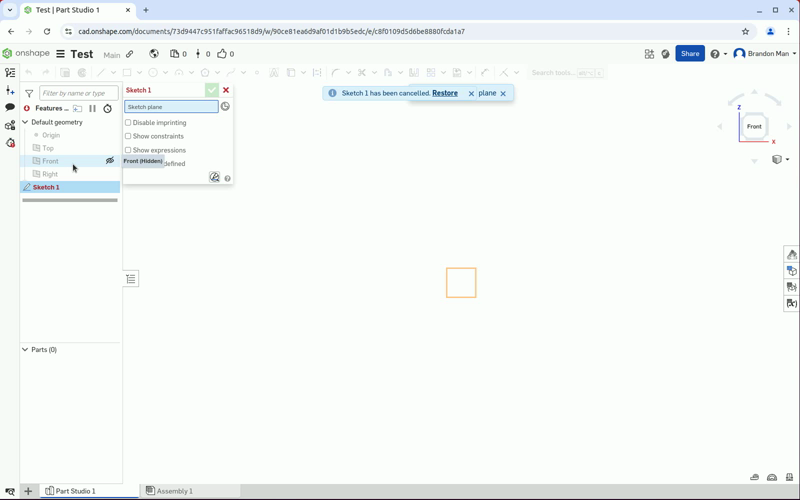
click(73, 163)
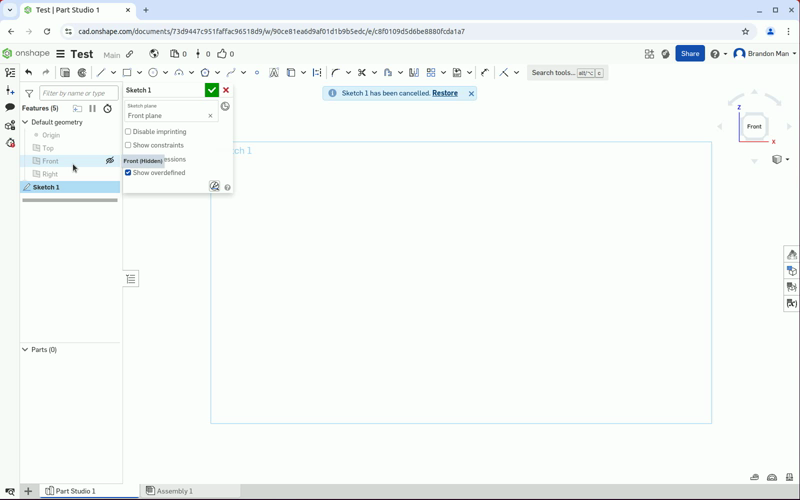
mouse_move(73, 352)
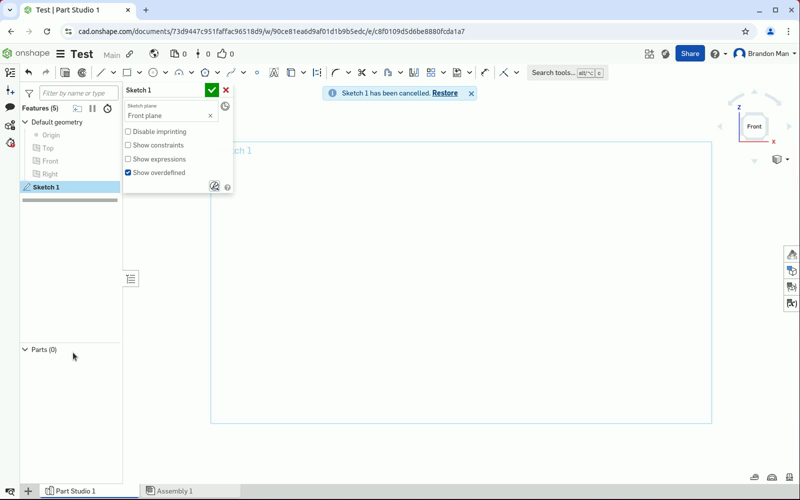
key(y)
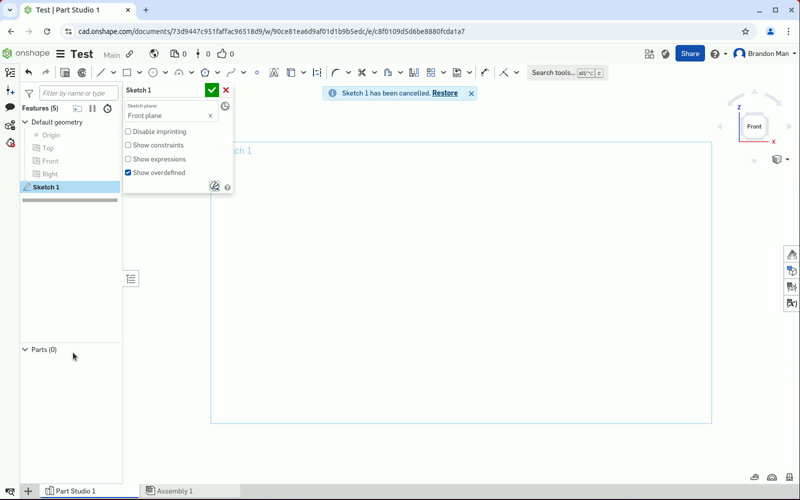
key(l)
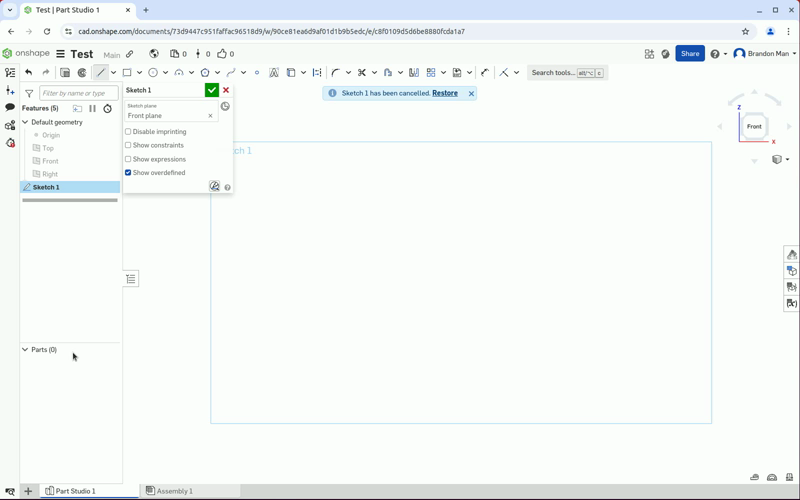
key_down(shift)
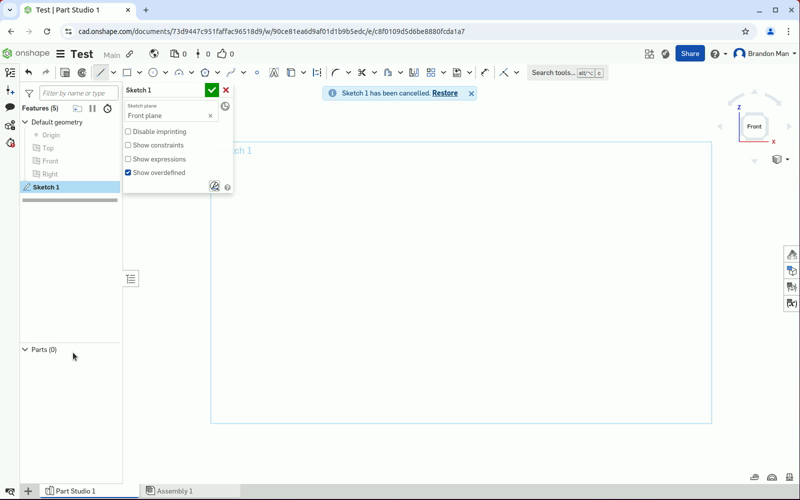
mouse_move(390, 395)
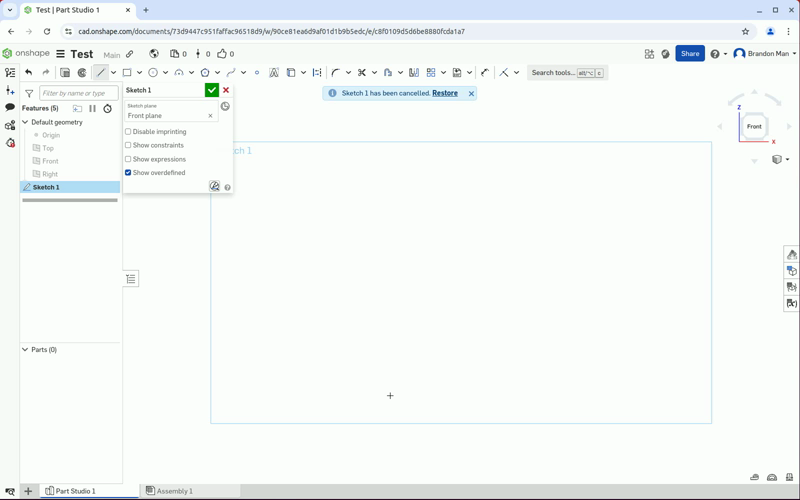
click(390, 395)
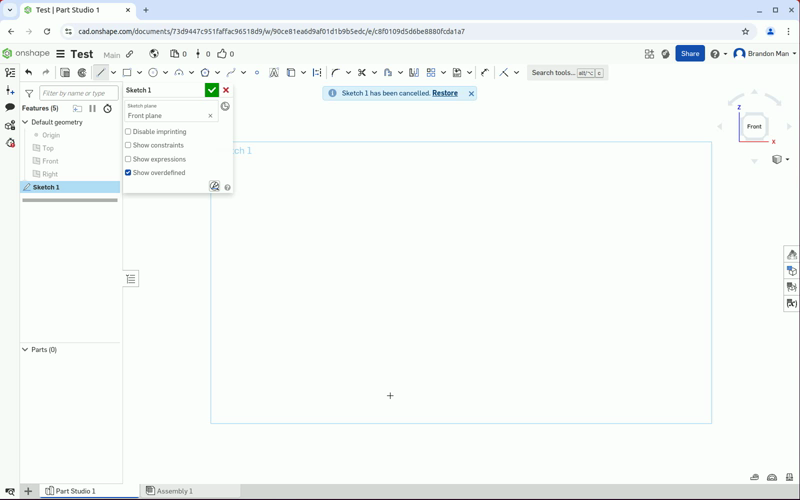
key_up(shift)
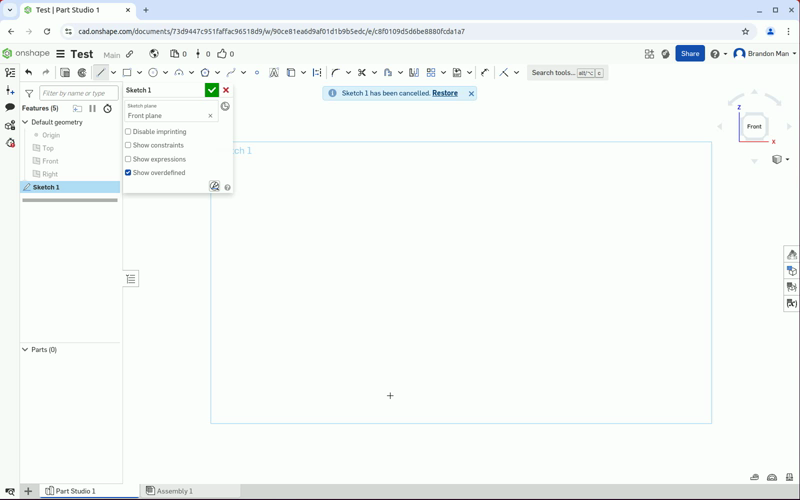
key_down(shift)
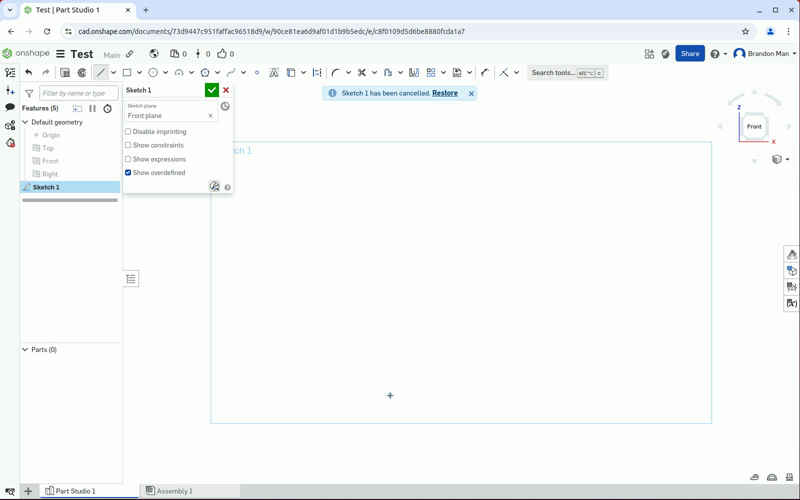
mouse_move(529, 395)
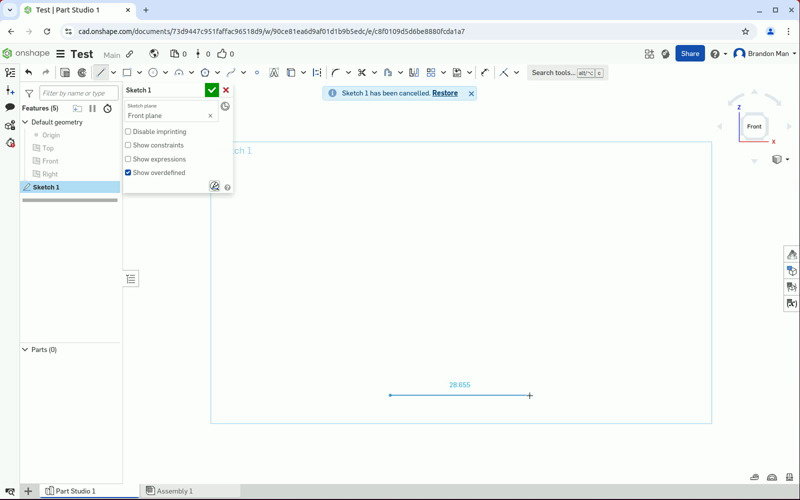
click(529, 395)
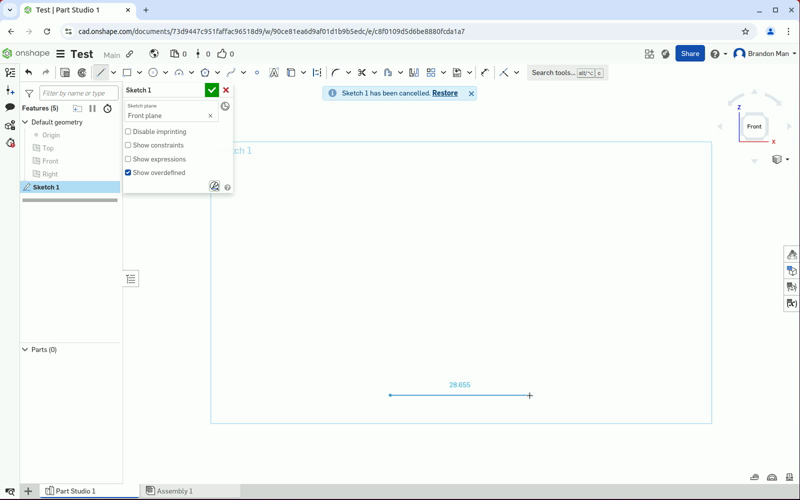
key_up(shift)
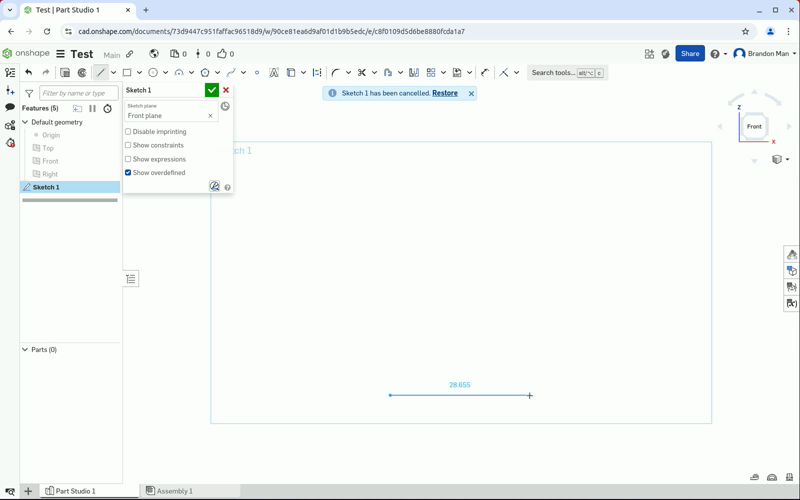
key_down(shift)
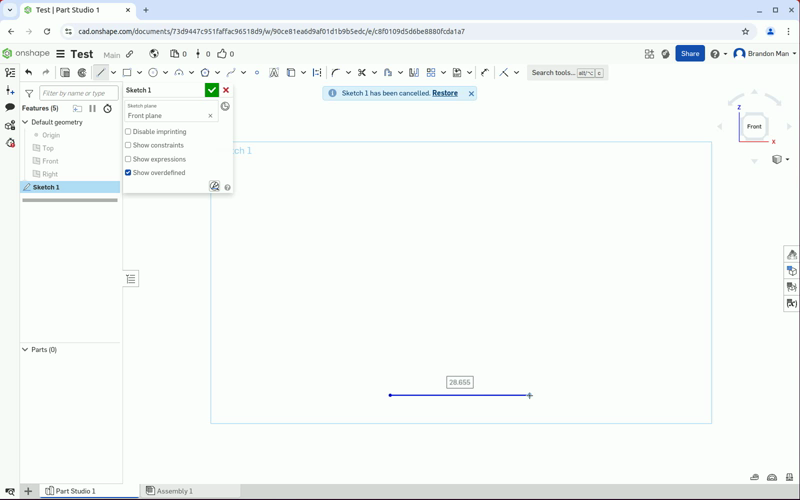
mouse_move(529, 171)
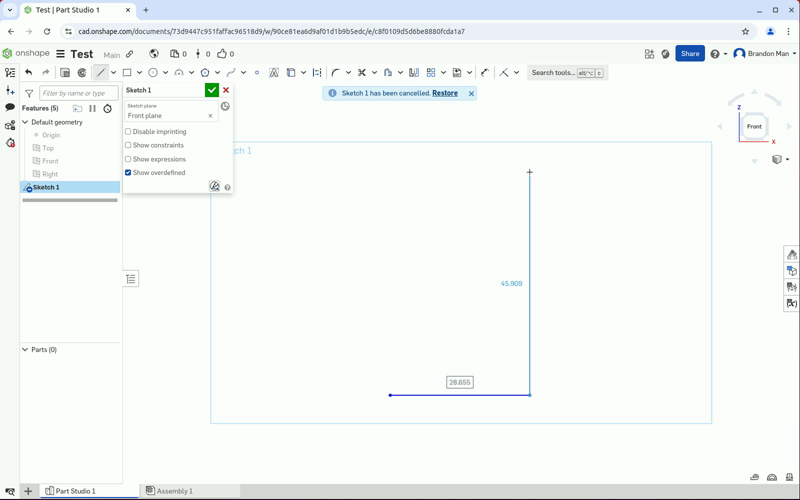
click(529, 171)
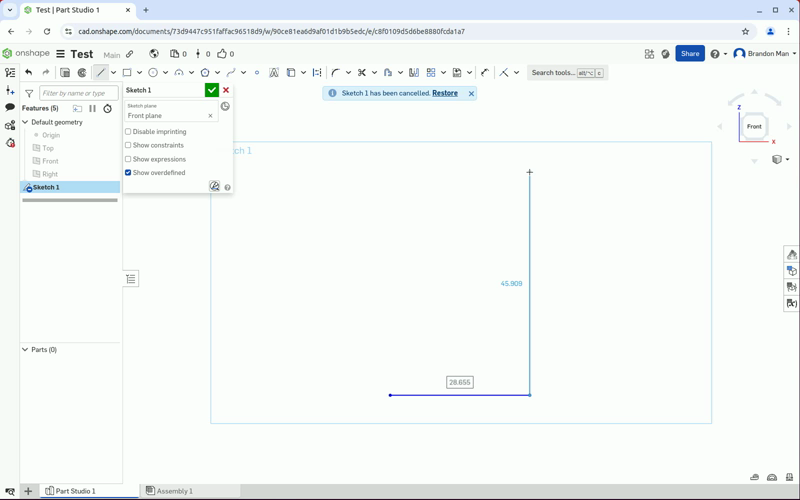
key_up(shift)
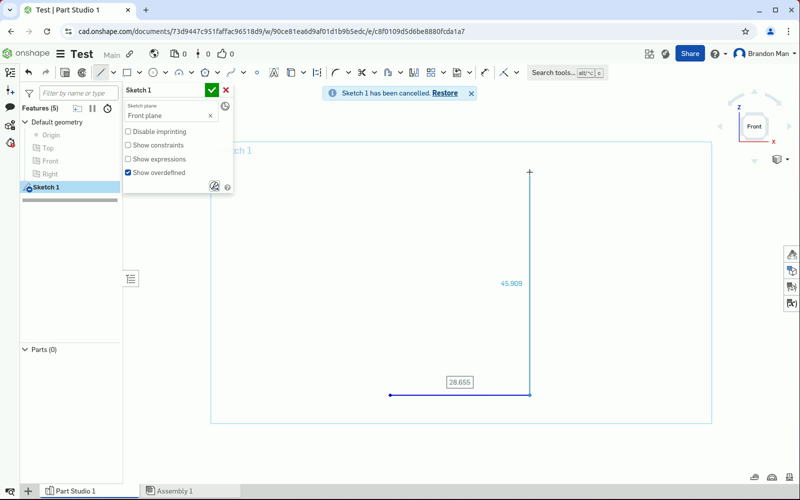
key_down(shift)
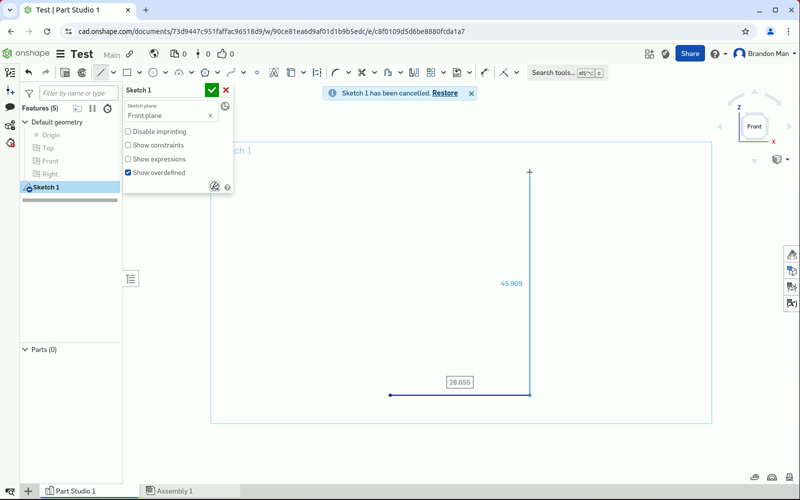
mouse_move(390, 171)
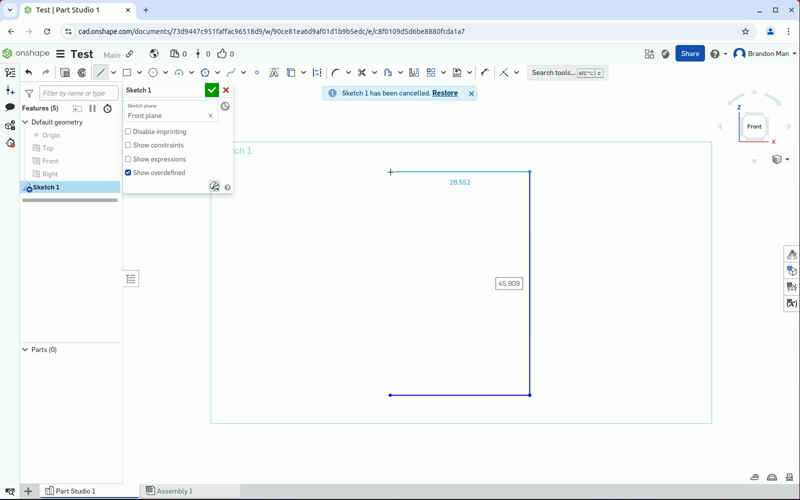
click(390, 171)
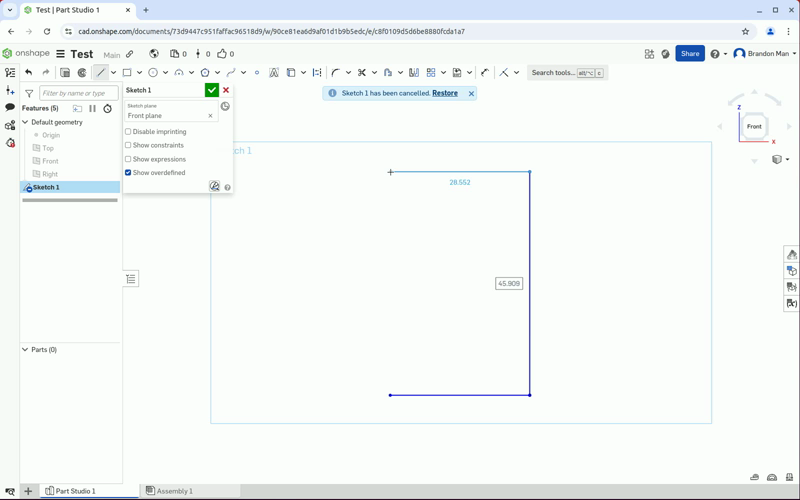
key_up(shift)
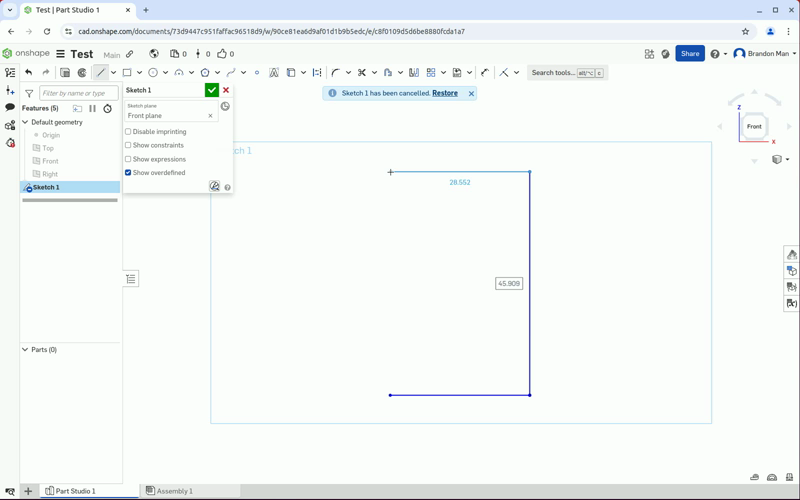
key_down(shift)
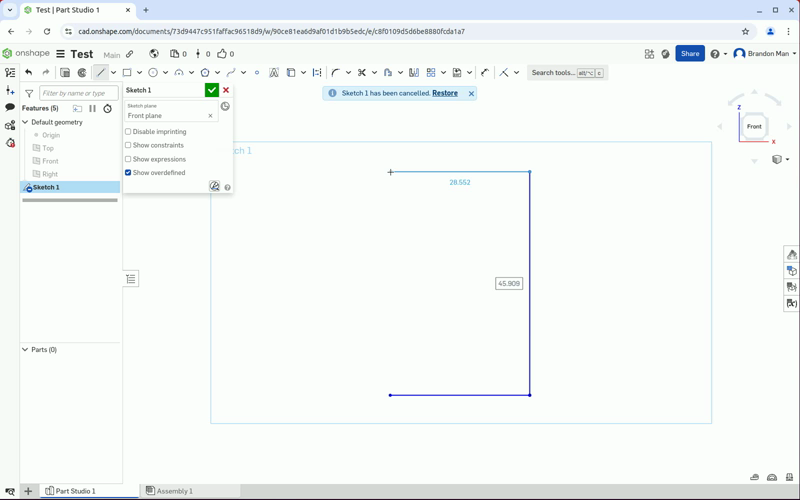
mouse_move(390, 395)
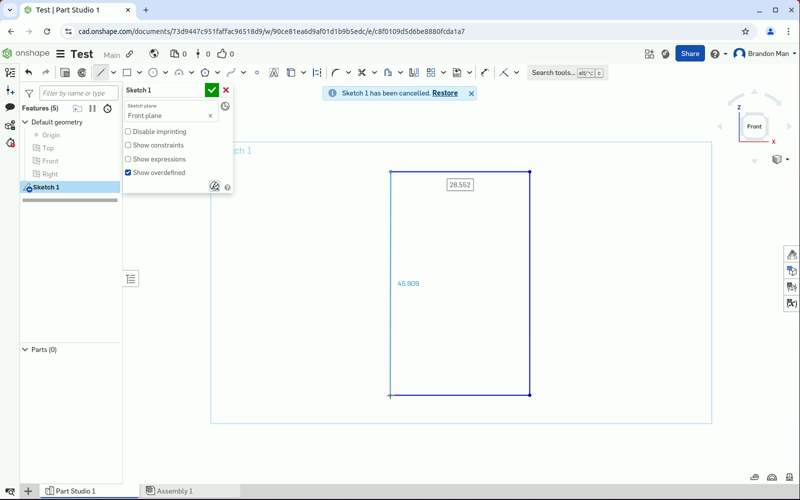
key_up(shift)
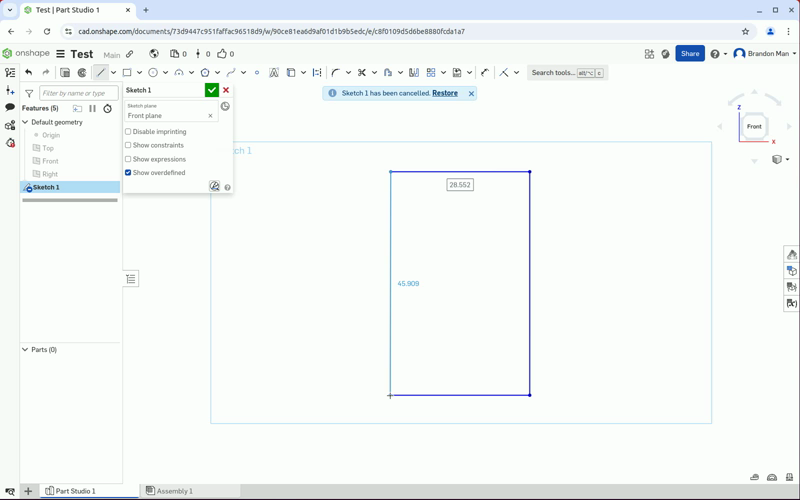
click(390, 395)
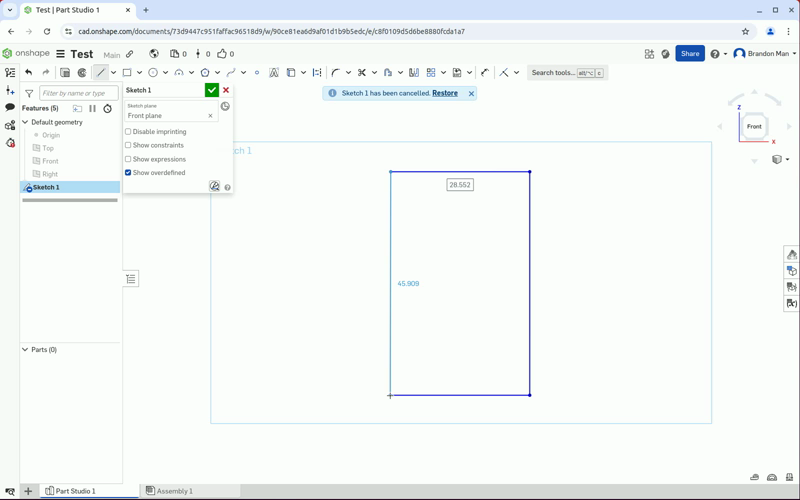
key(esc)
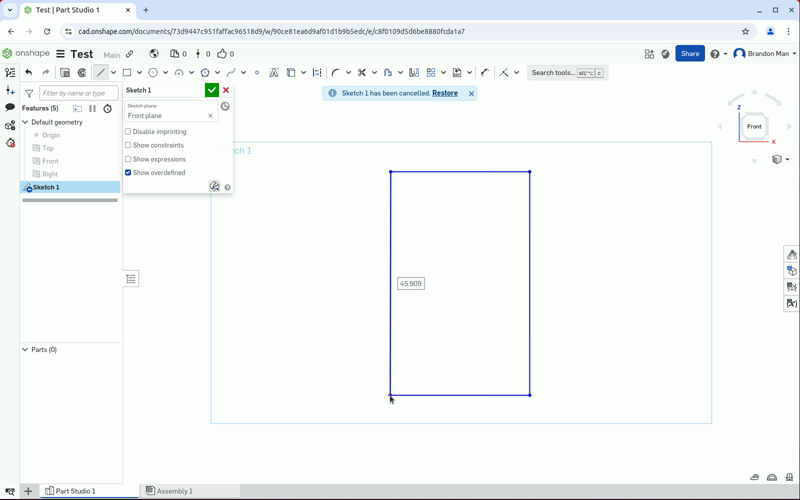
mouse_move(480, 208)
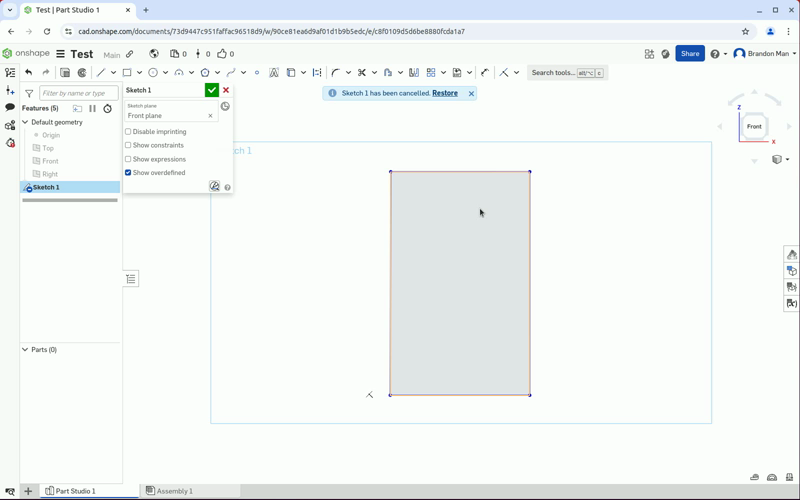
click(480, 208)
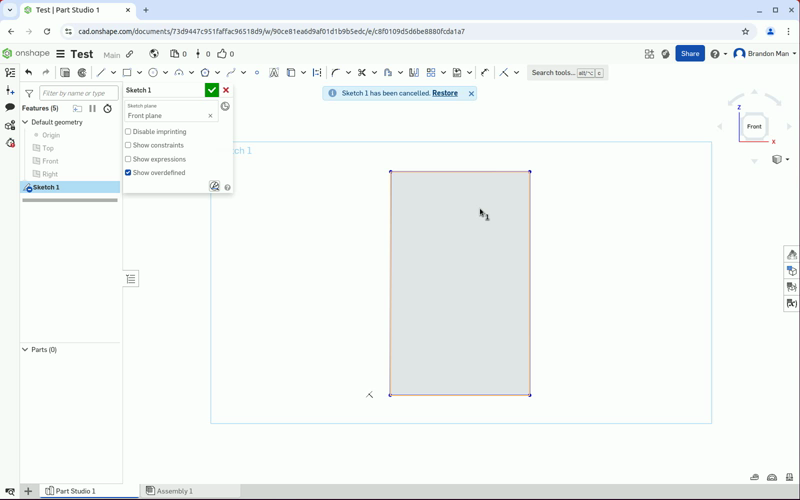
mouse_move(73, 352)
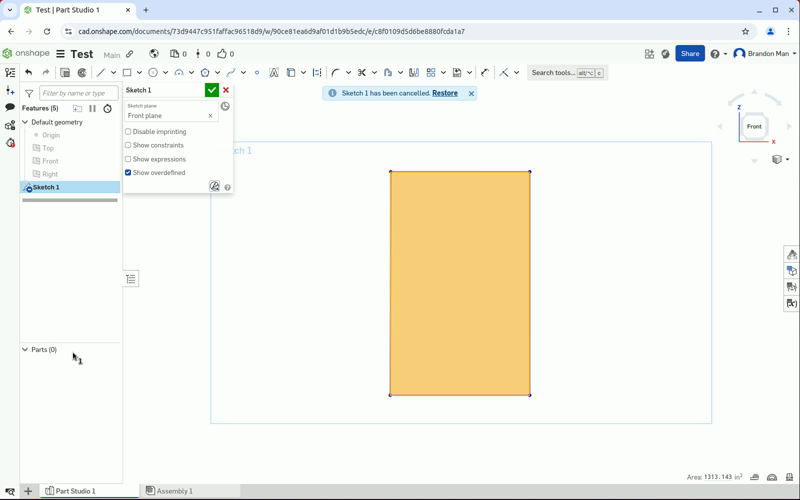
key(shift+y)
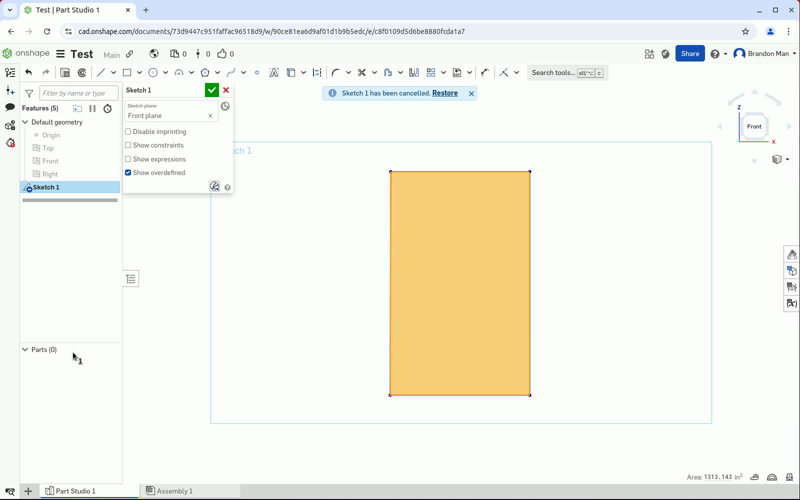
key(shift+e)
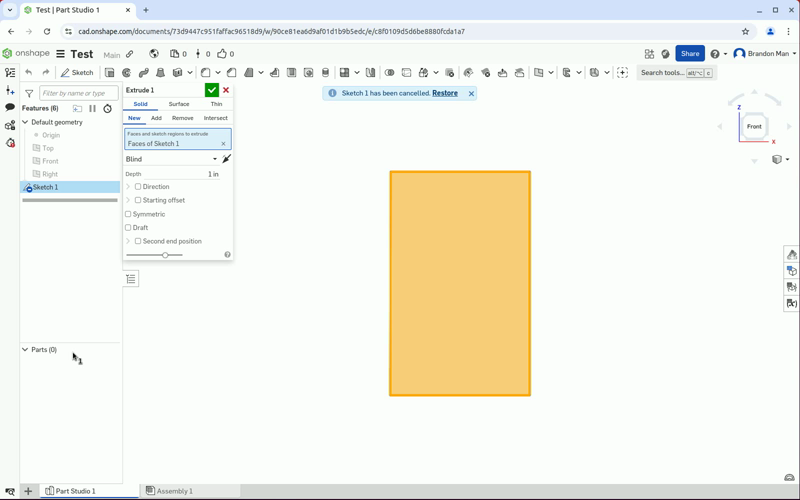
mouse_move(143, 106)
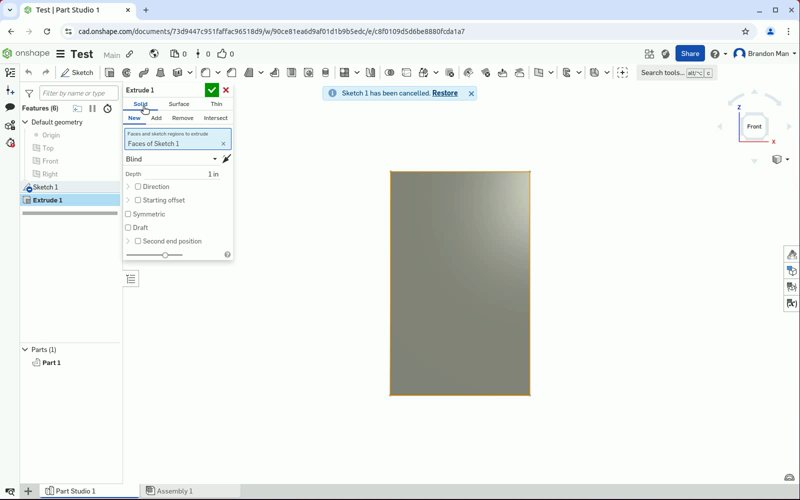
click(143, 106)
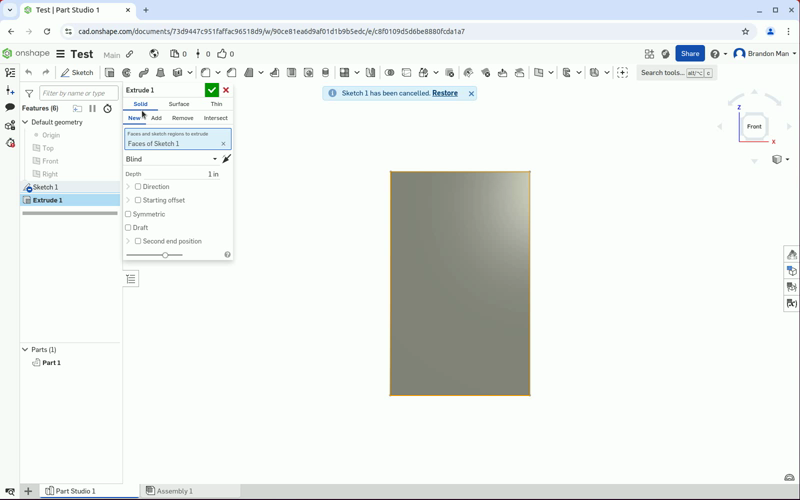
mouse_move(137, 120)
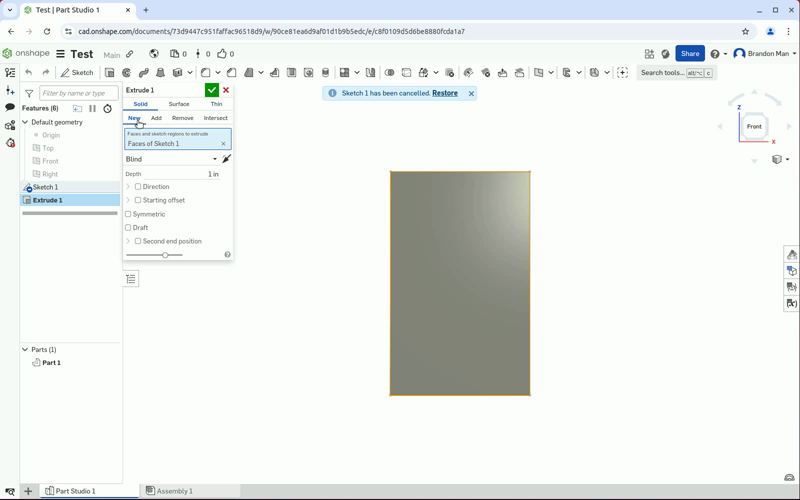
click(137, 120)
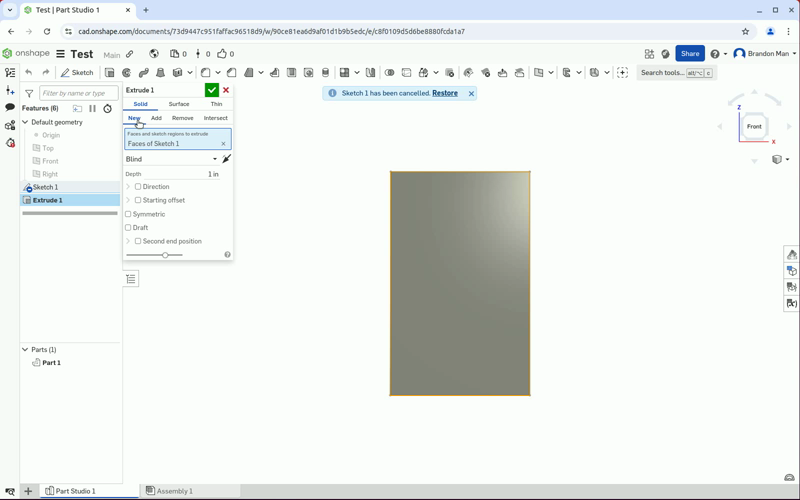
key(tab, 4)
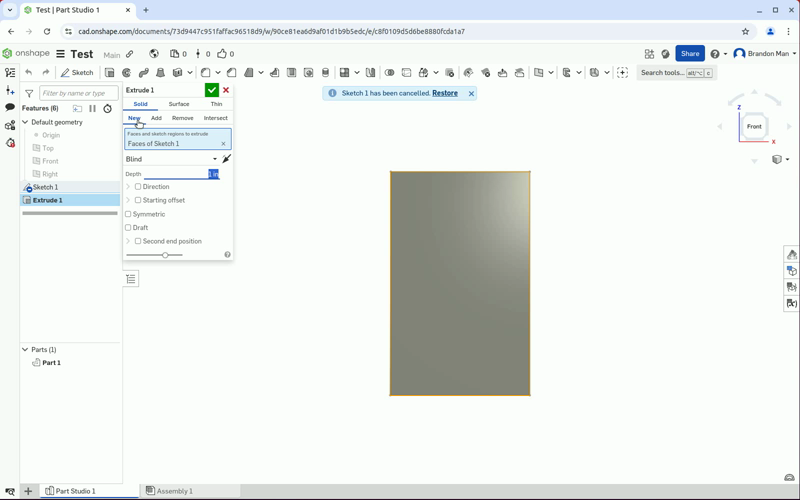
text(28.886)
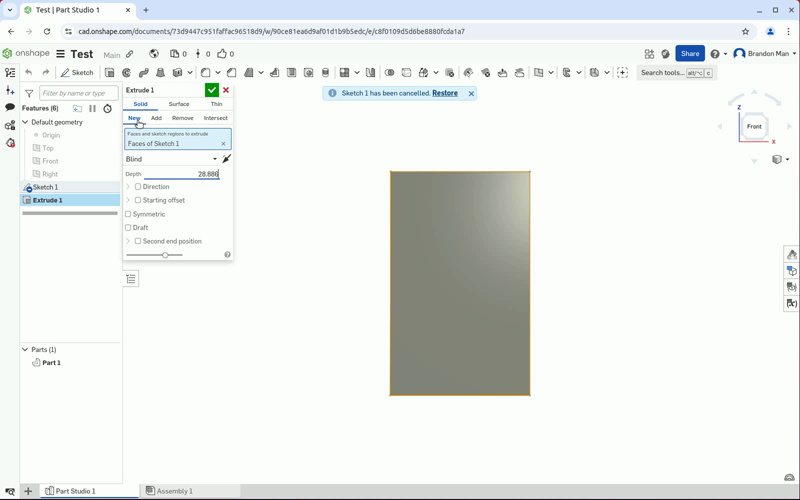
key(tab, 3)
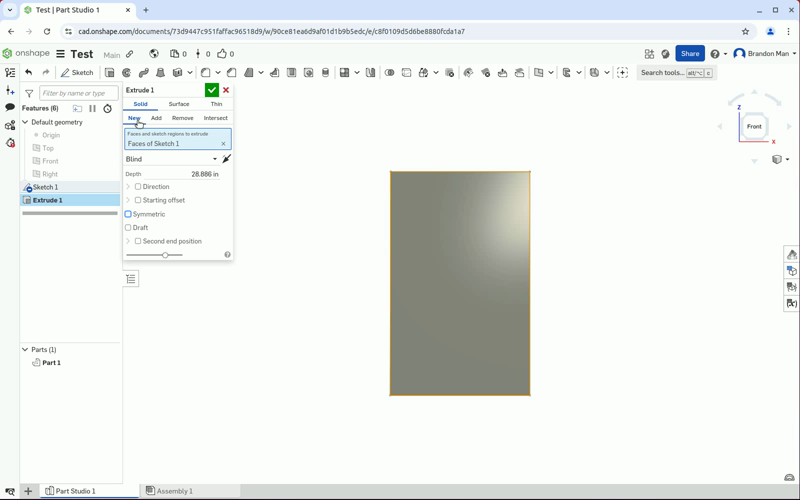
key(space)
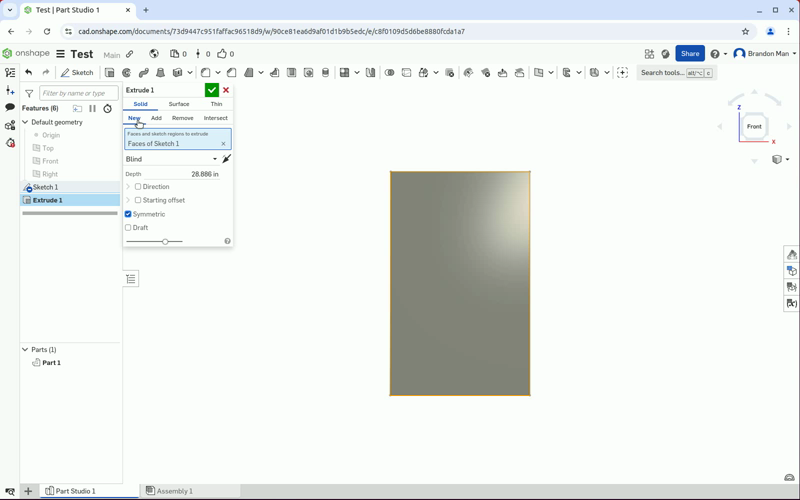
key(enter)
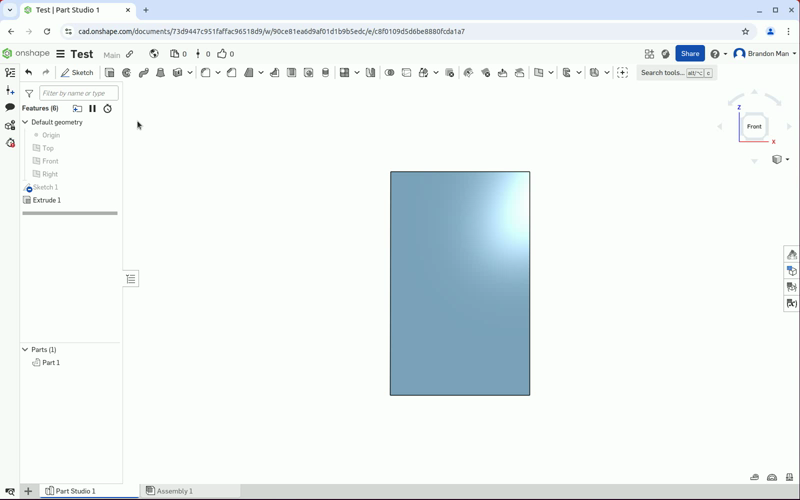
key(shift+h)
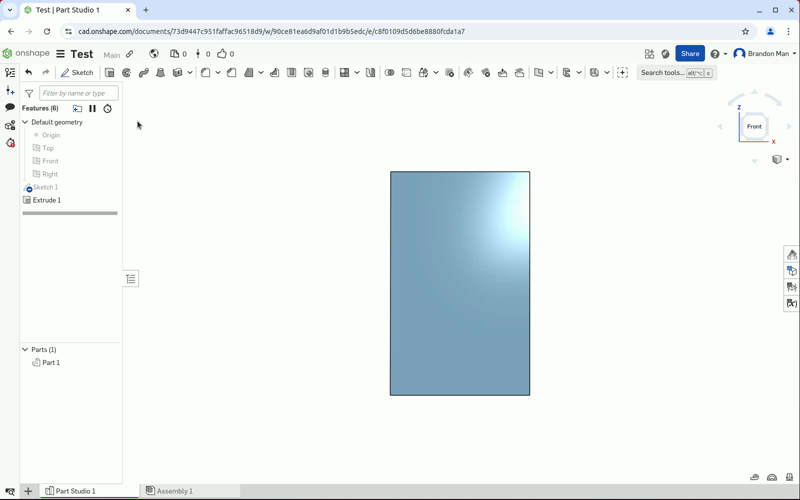
key(shift+h)
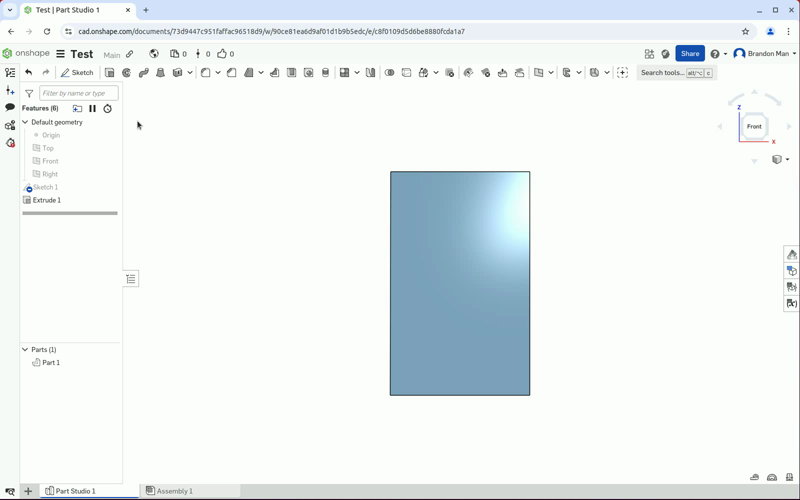
mouse_move(73, 189)
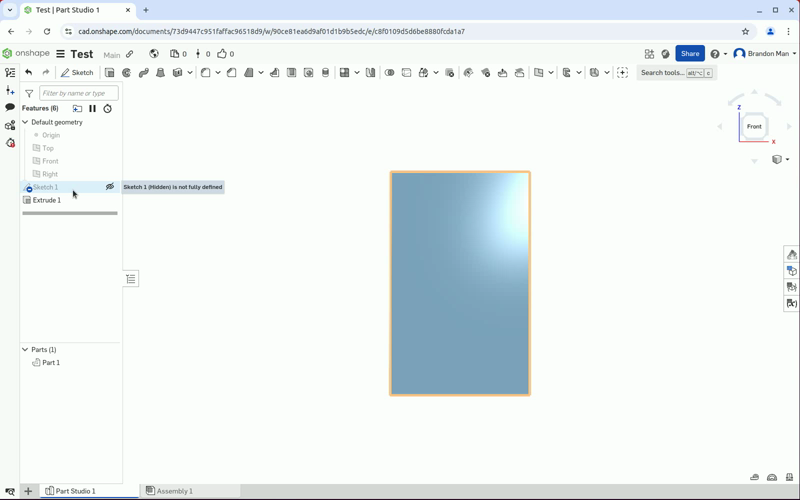
click(73, 189)
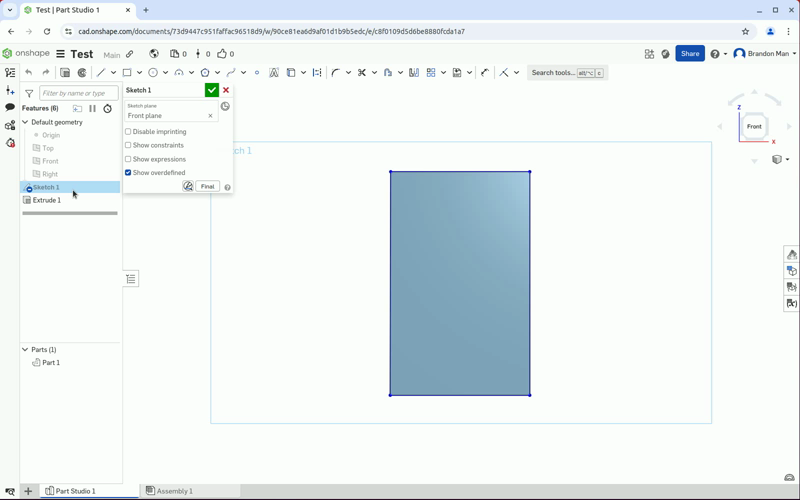
mouse_move(229, 92)
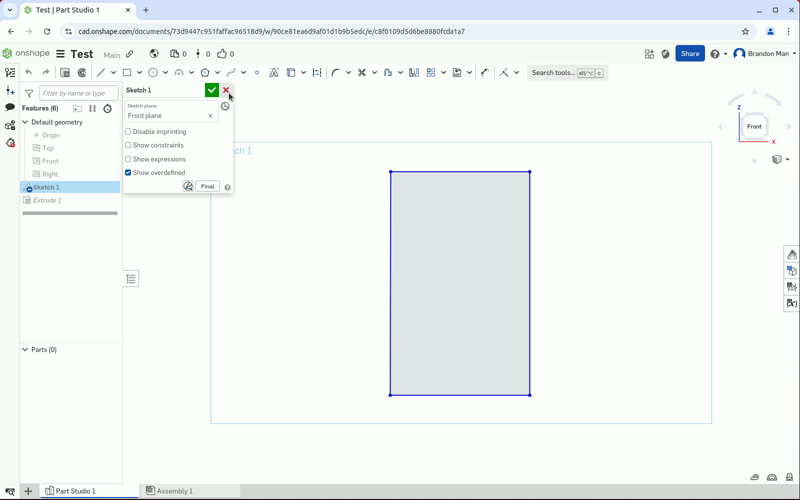
click(229, 92)
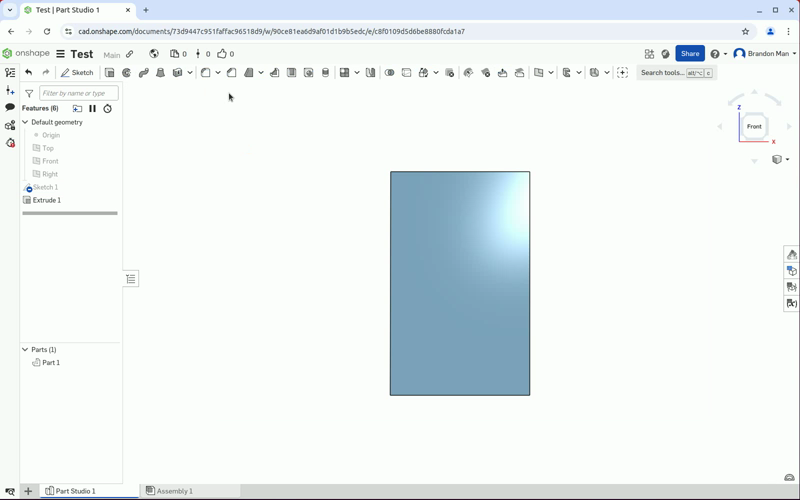
mouse_move(541, 75)
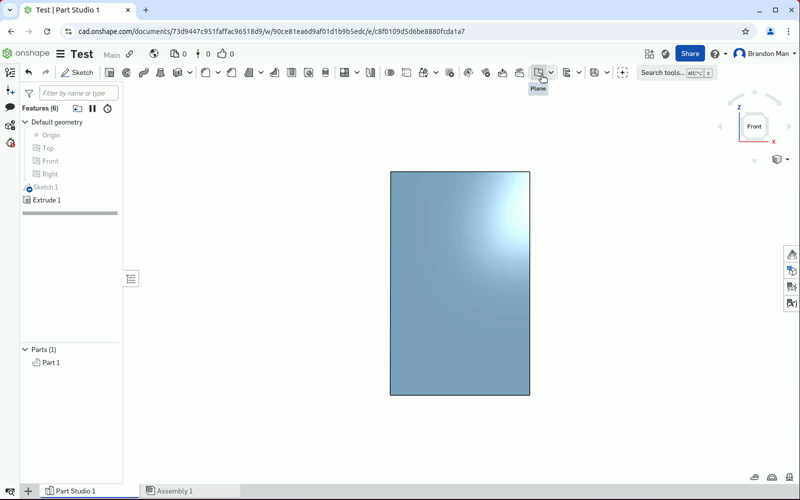
click(541, 75)
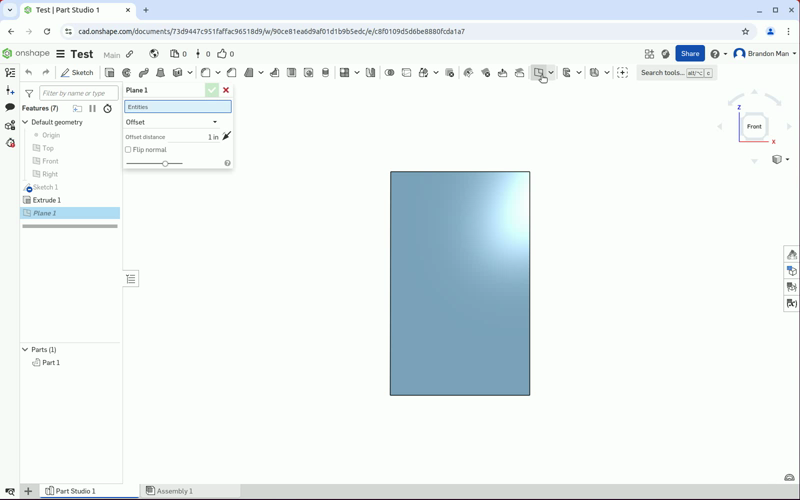
mouse_move(73, 163)
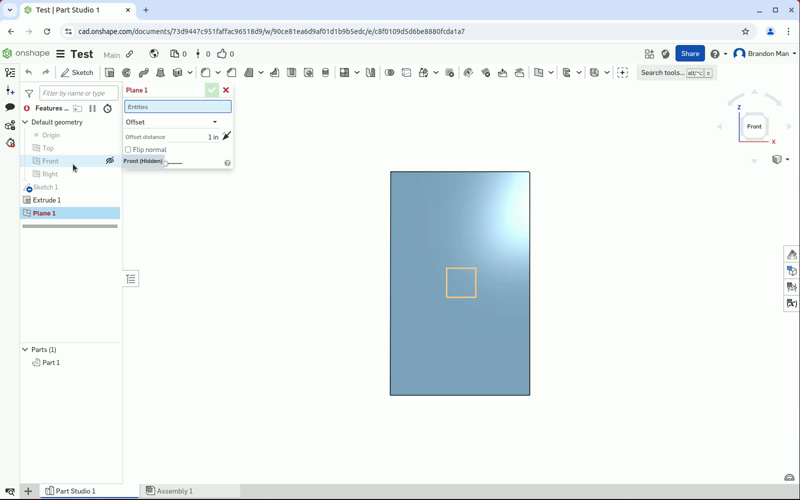
click(73, 163)
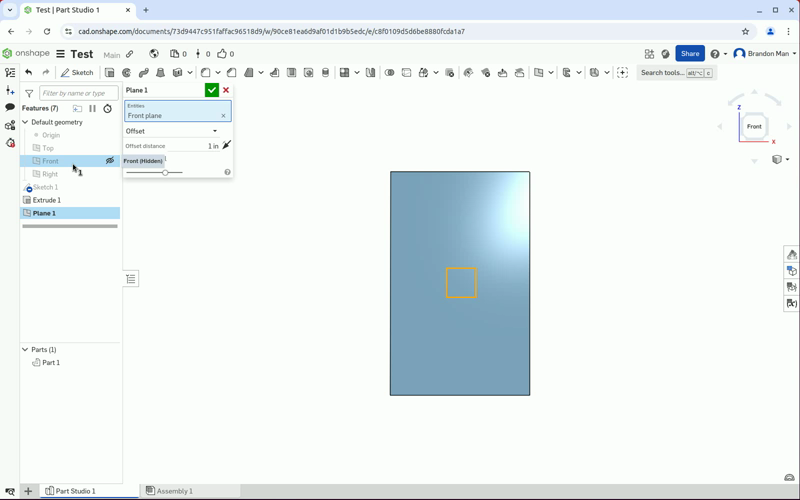
key(tab, 2)
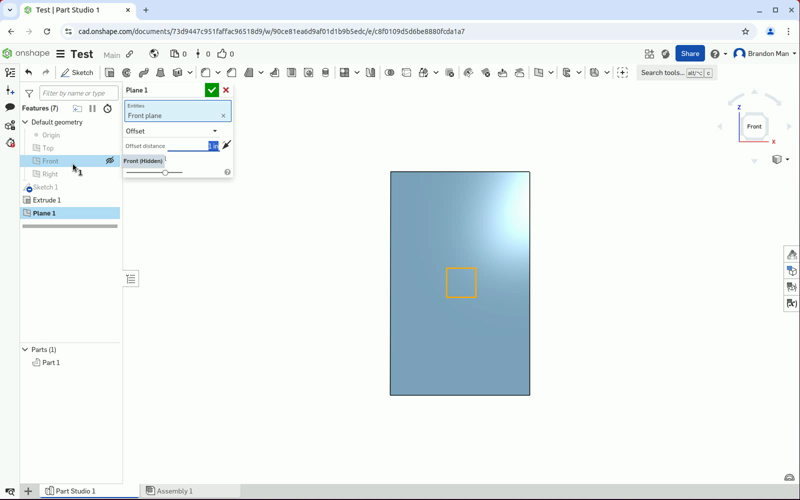
text(14.45)
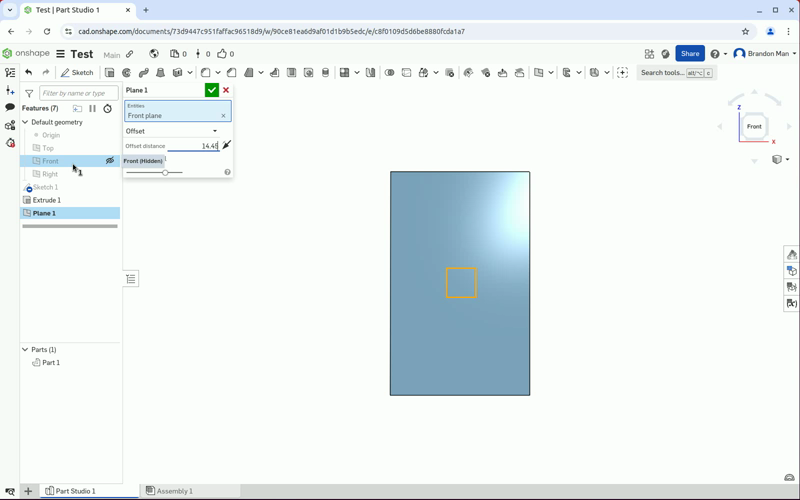
key(enter, 2)
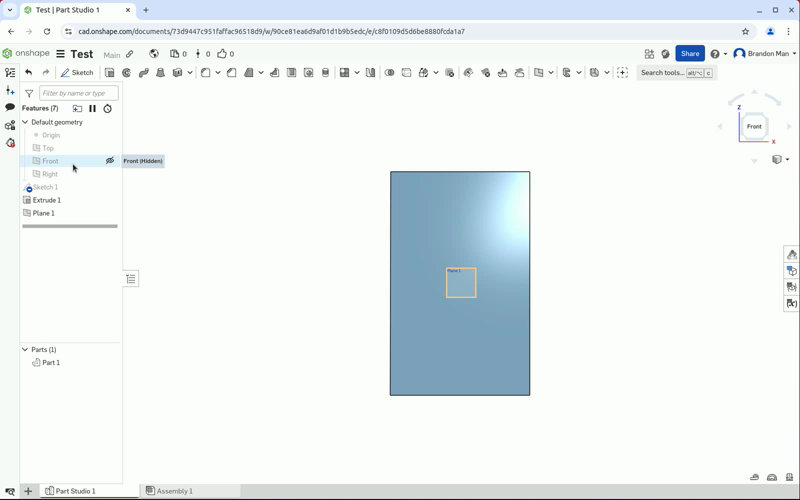
key(shift+s)
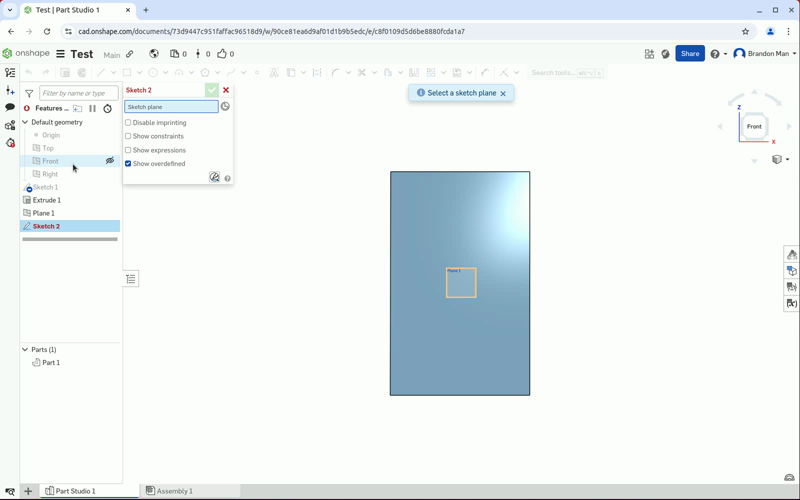
mouse_move(73, 215)
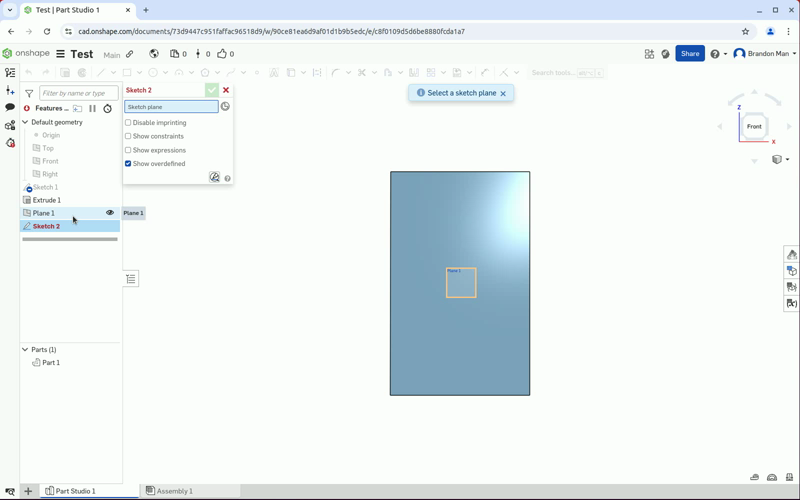
click(73, 215)
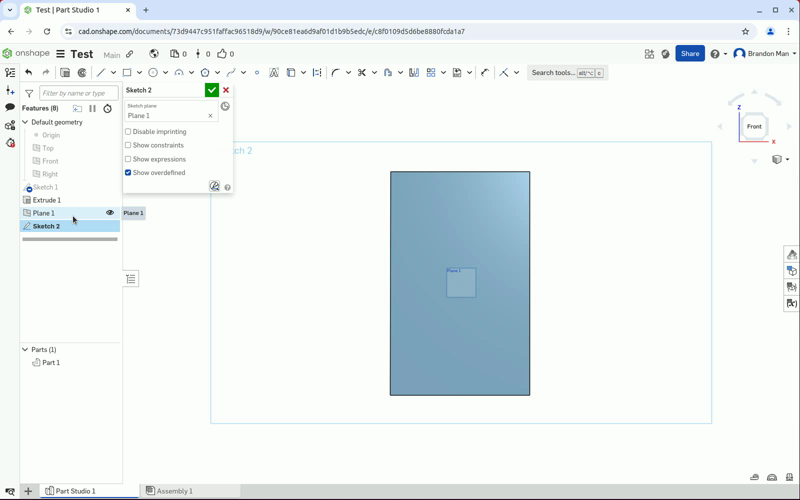
mouse_move(73, 352)
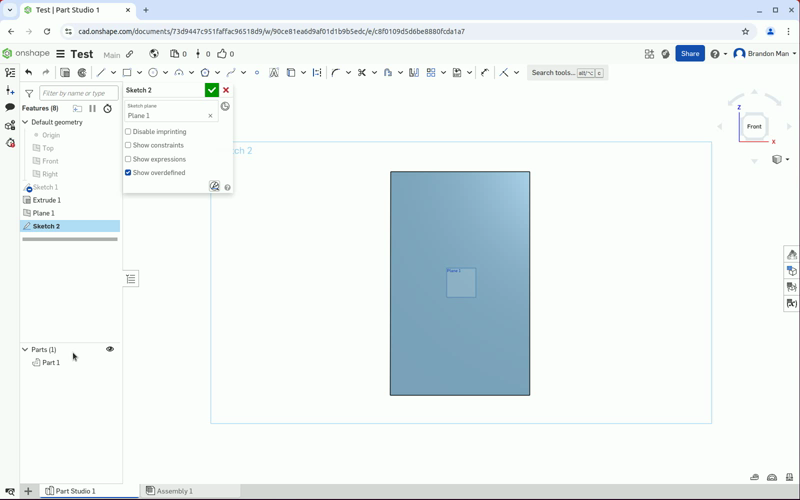
key(y)
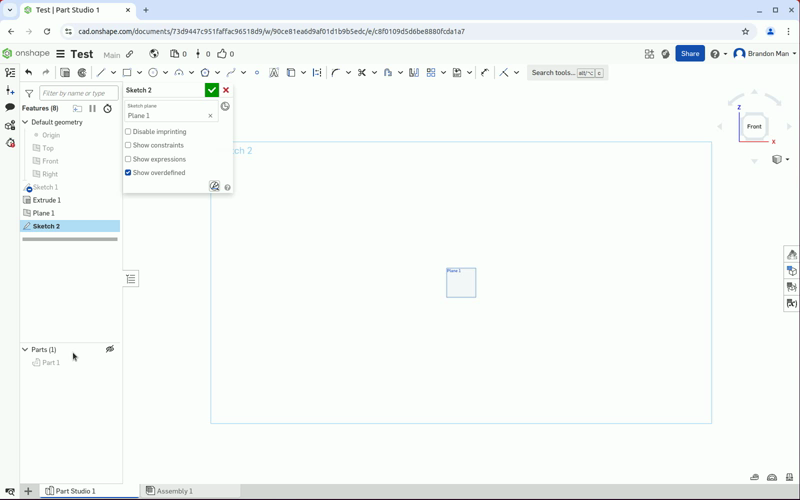
key(l)
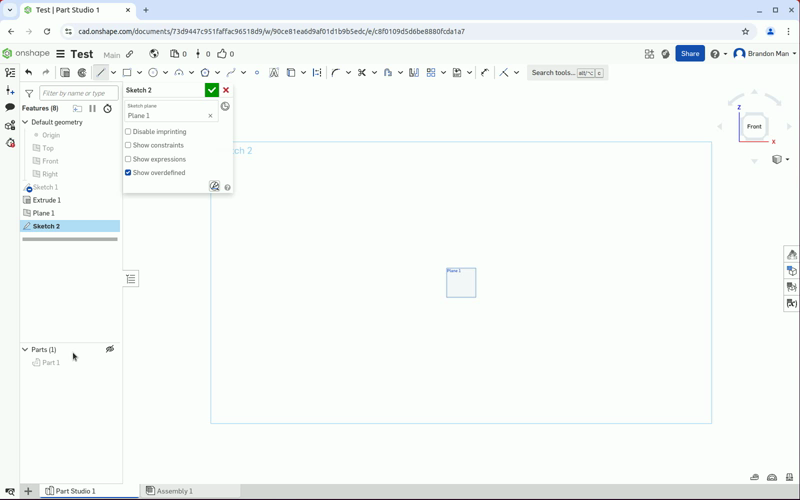
key_down(shift)
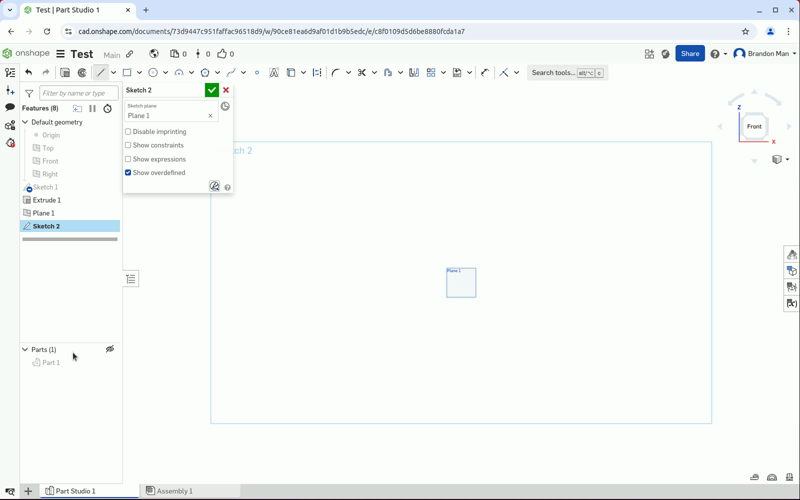
mouse_move(401, 381)
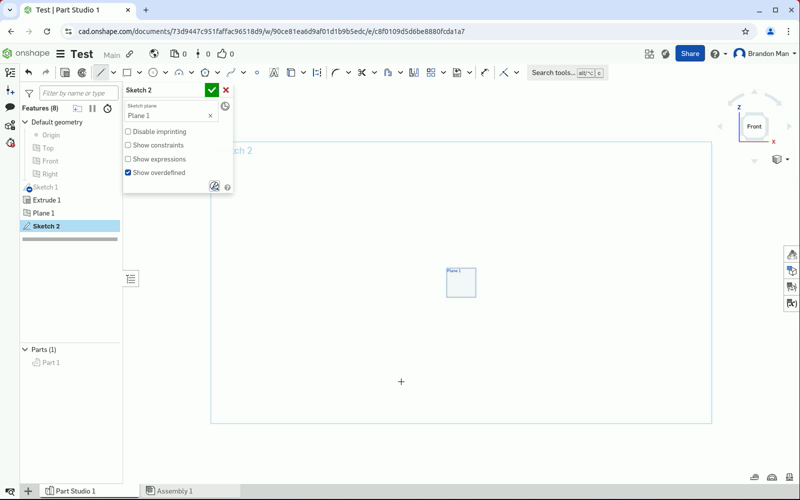
click(401, 381)
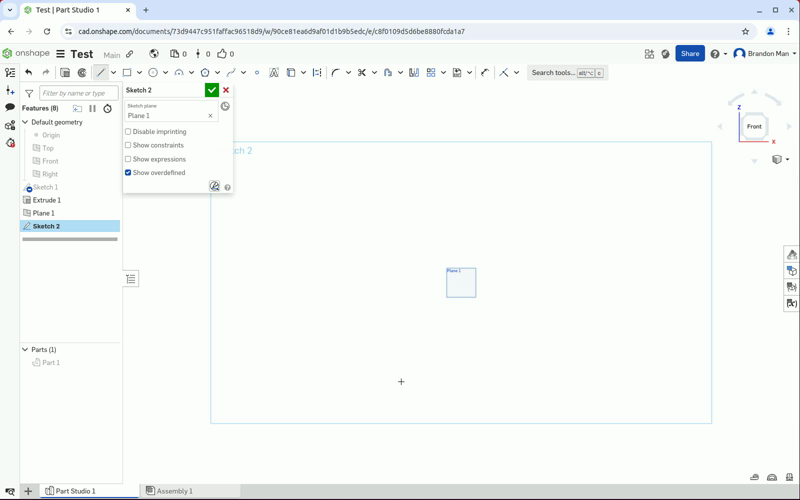
key_up(shift)
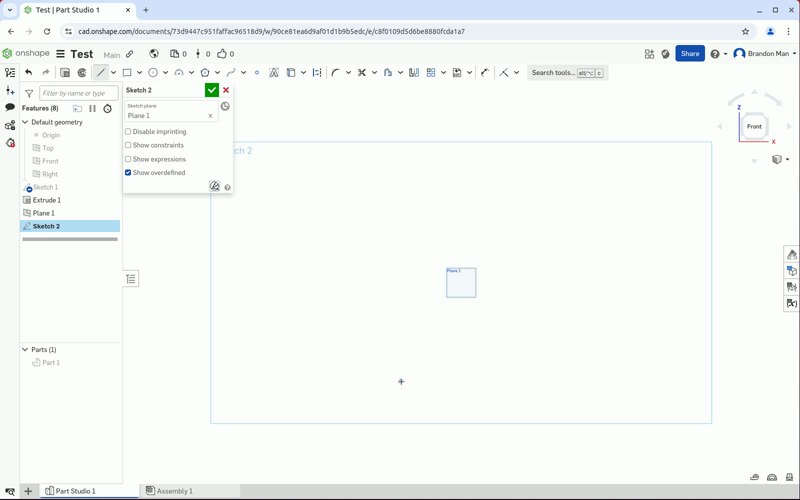
key_down(shift)
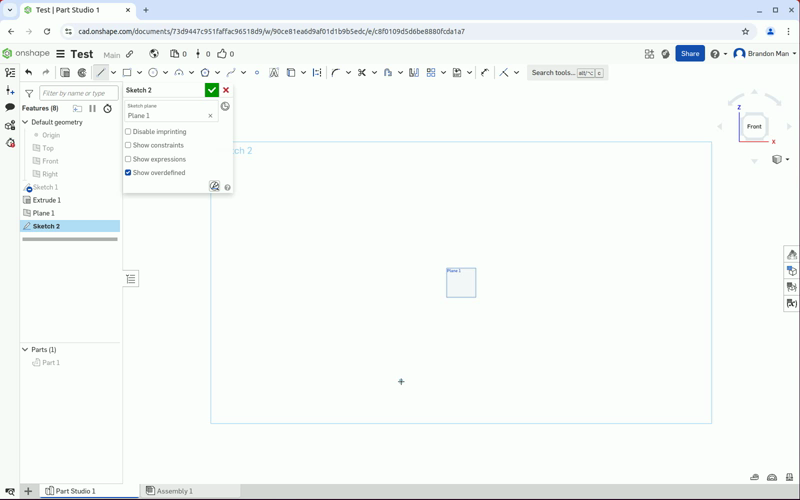
mouse_move(520, 381)
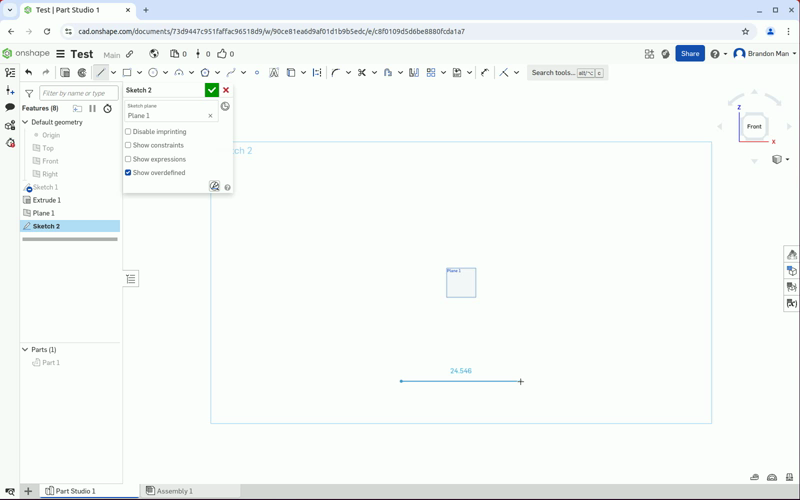
click(520, 381)
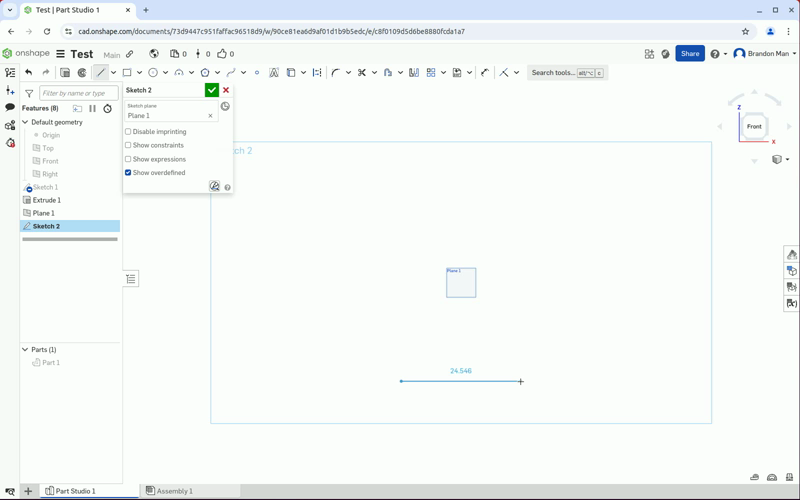
key_up(shift)
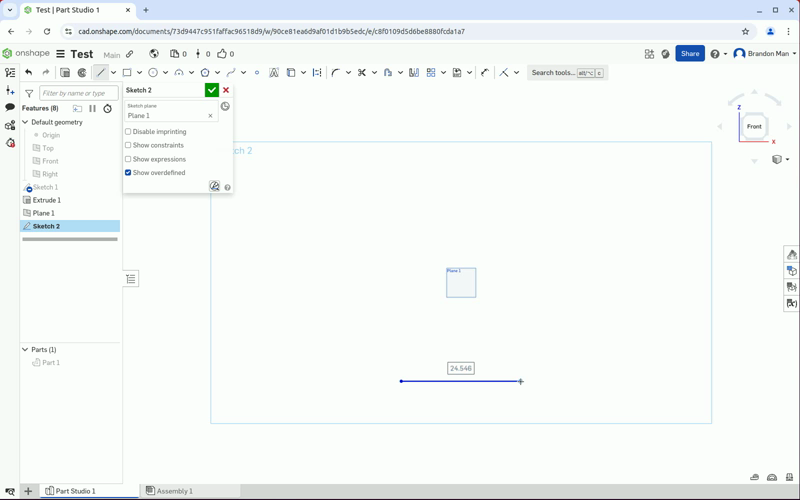
key_down(shift)
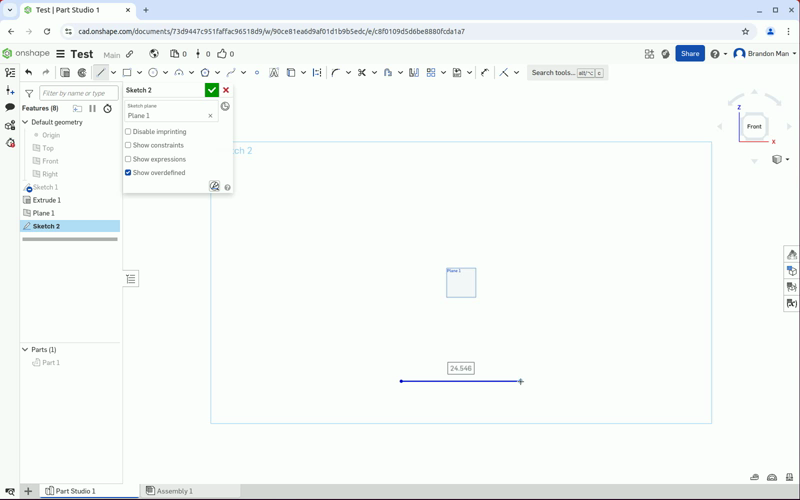
mouse_move(520, 185)
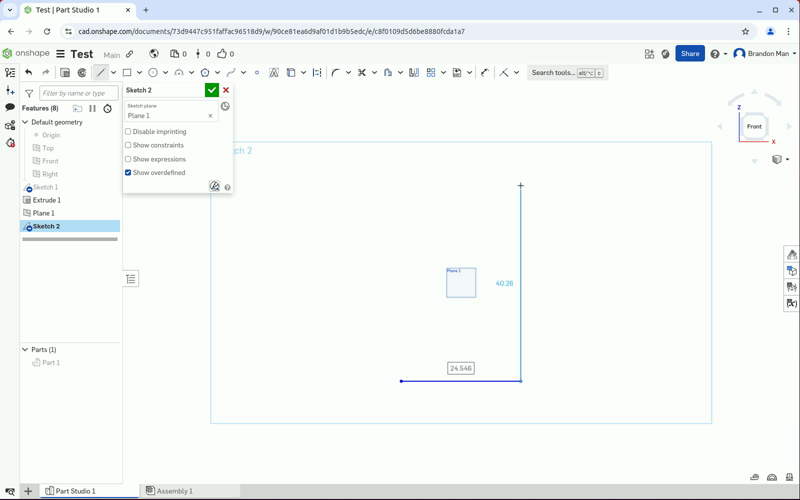
click(520, 185)
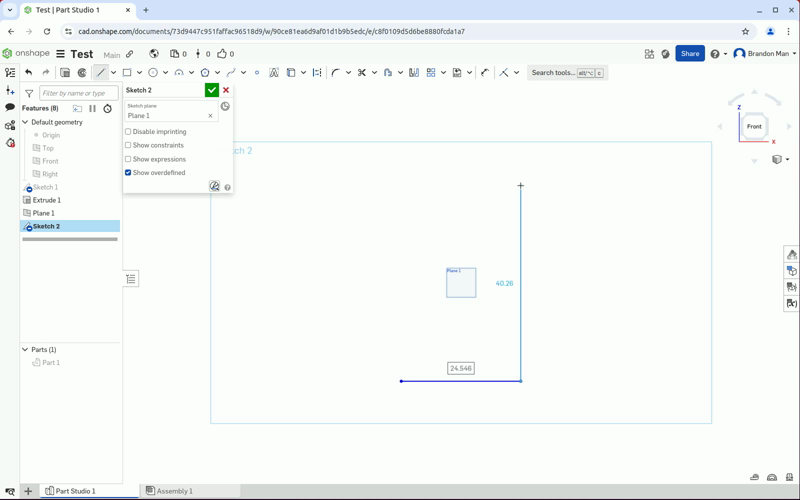
key_up(shift)
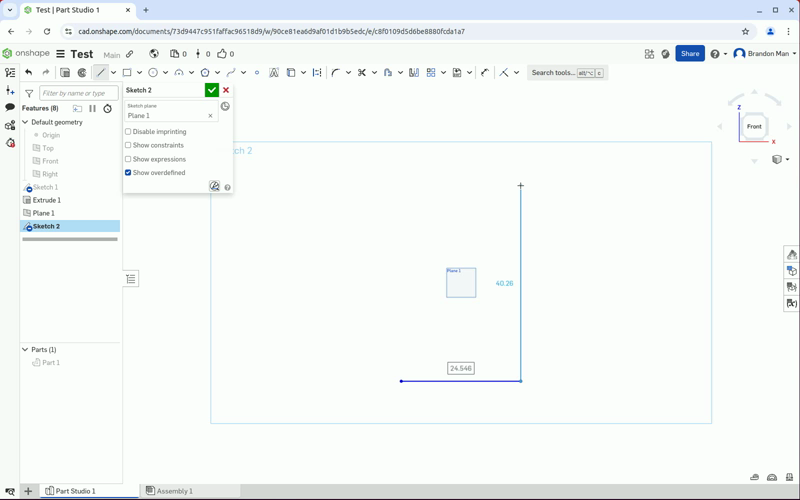
key_down(shift)
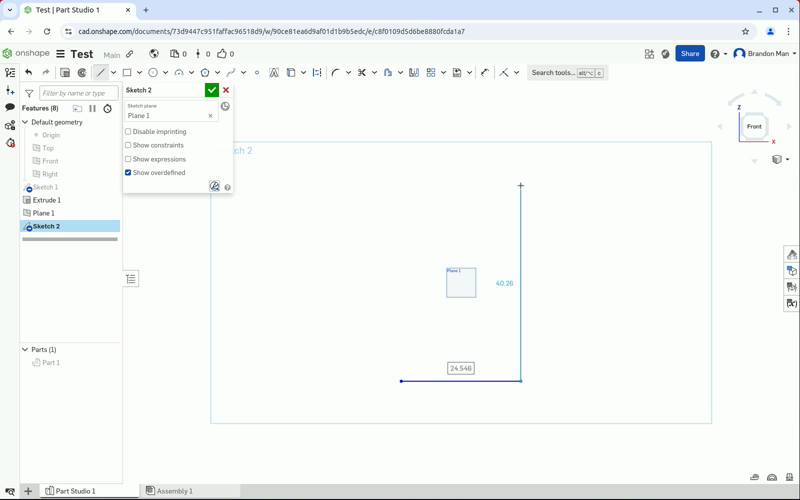
mouse_move(401, 185)
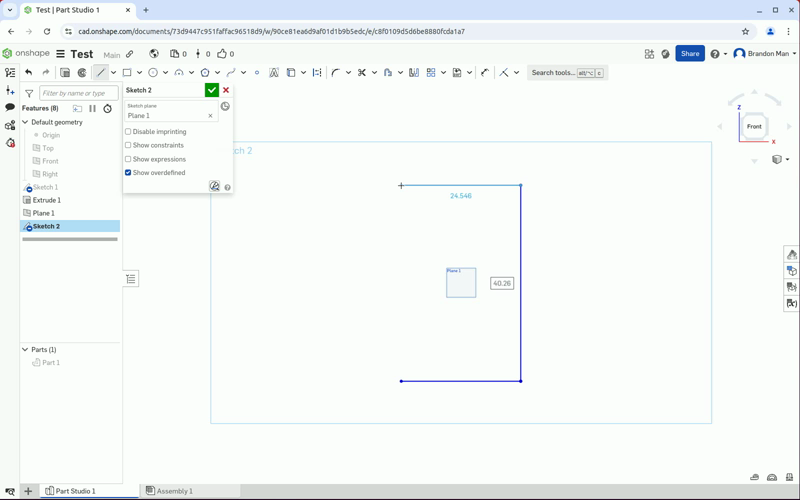
click(401, 185)
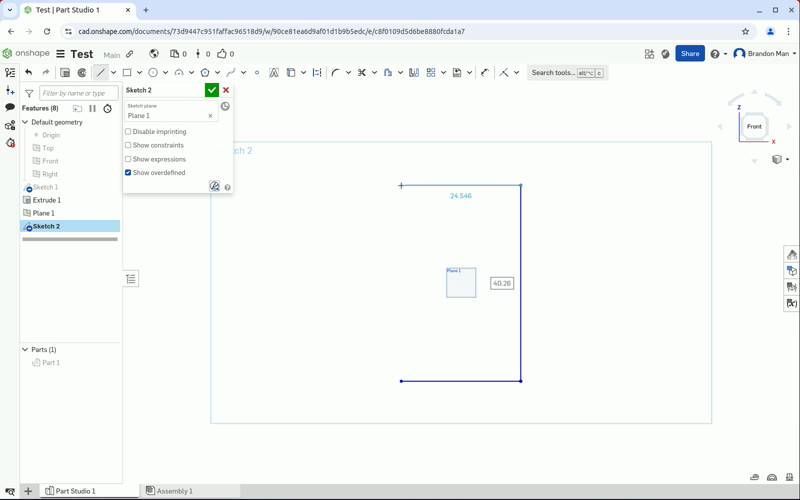
key_up(shift)
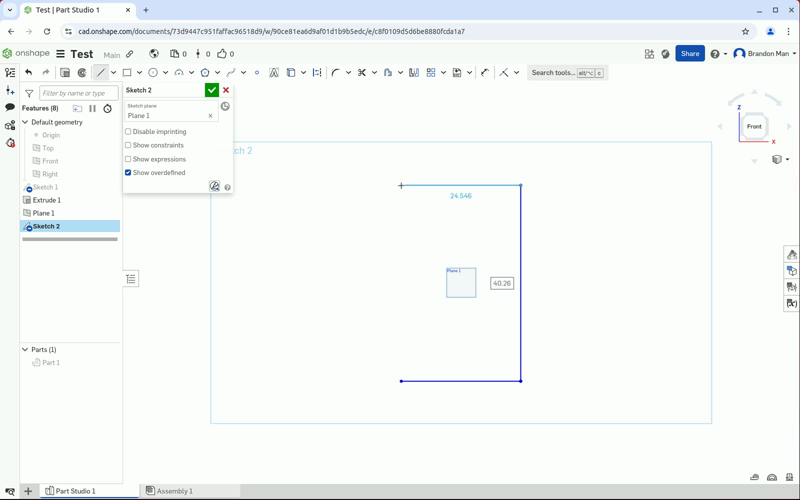
key_down(shift)
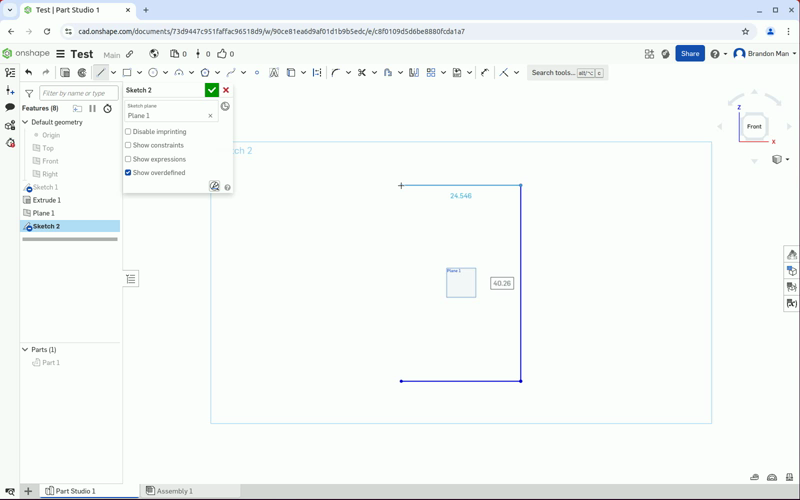
mouse_move(401, 381)
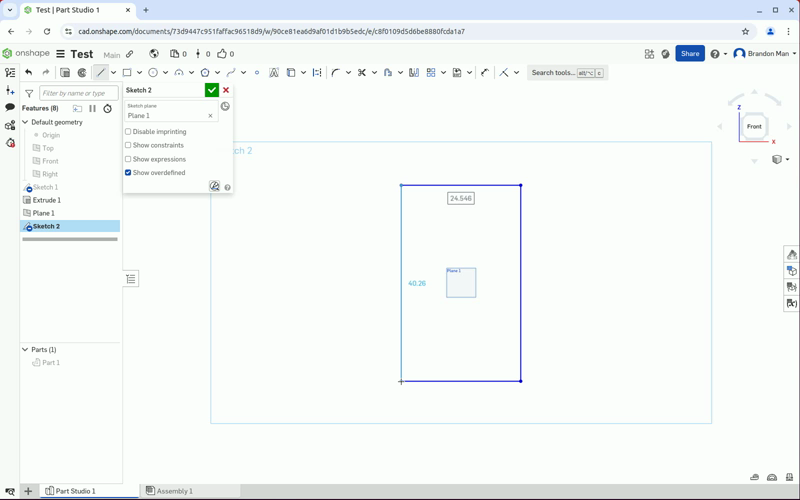
key_up(shift)
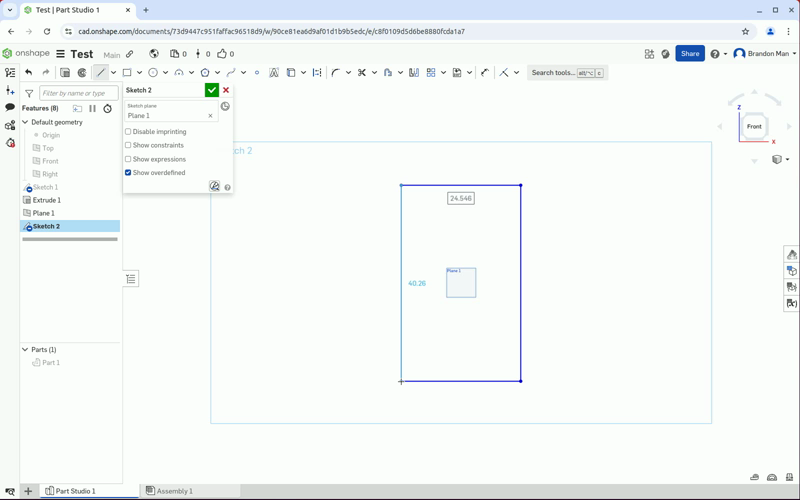
click(401, 381)
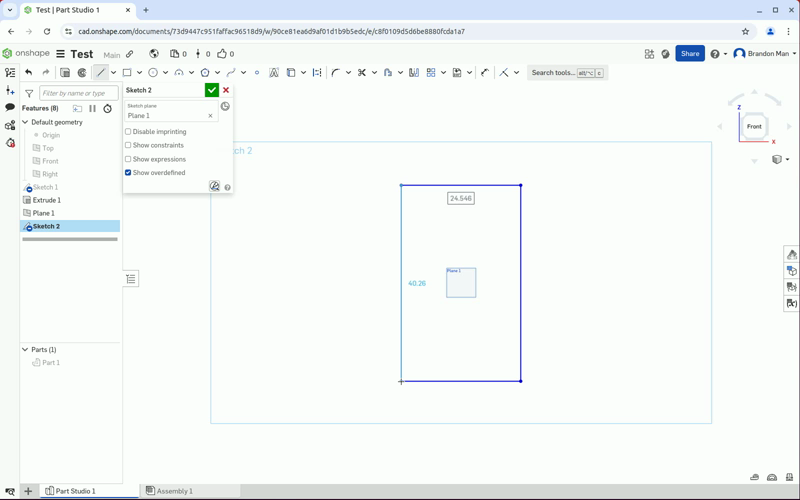
key(esc)
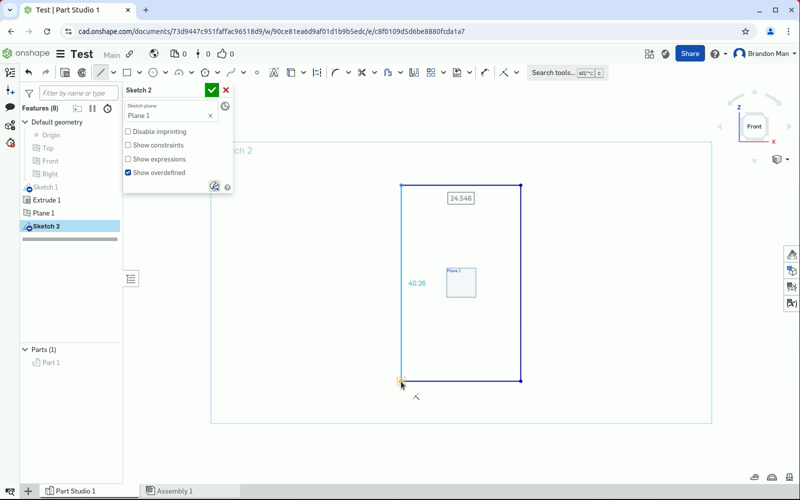
mouse_move(437, 355)
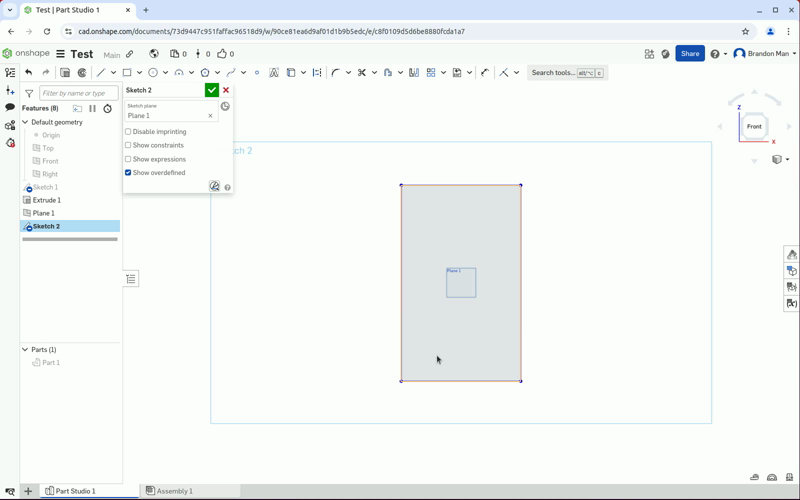
click(437, 355)
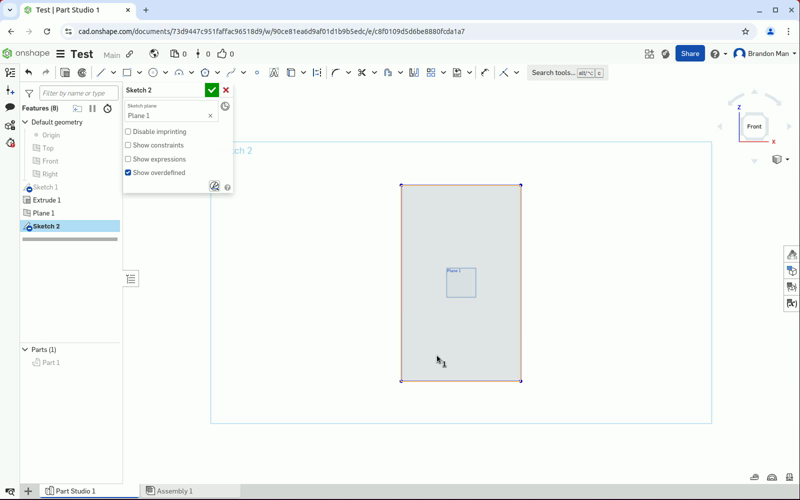
mouse_move(73, 352)
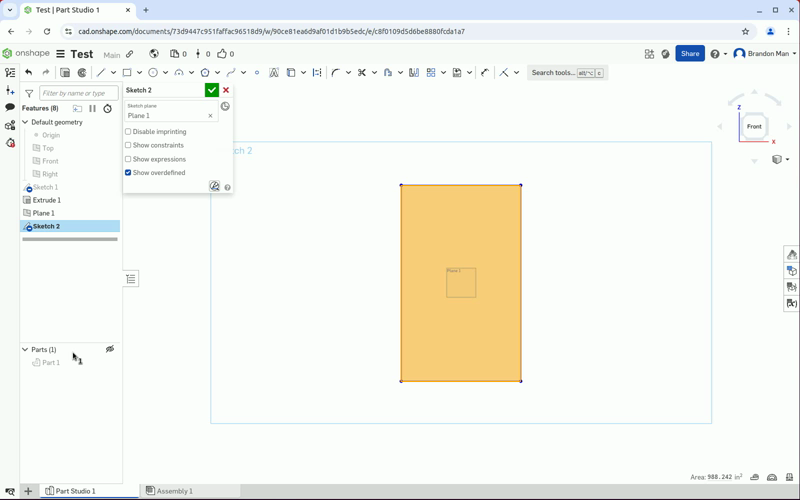
key(shift+y)
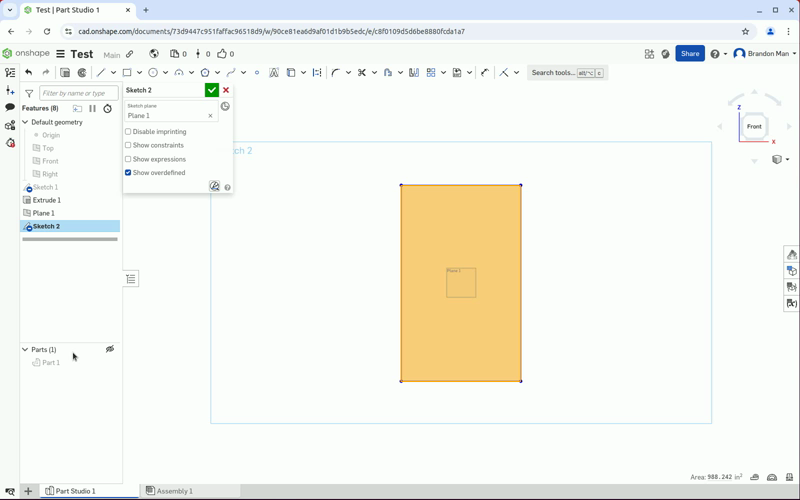
key(shift+e)
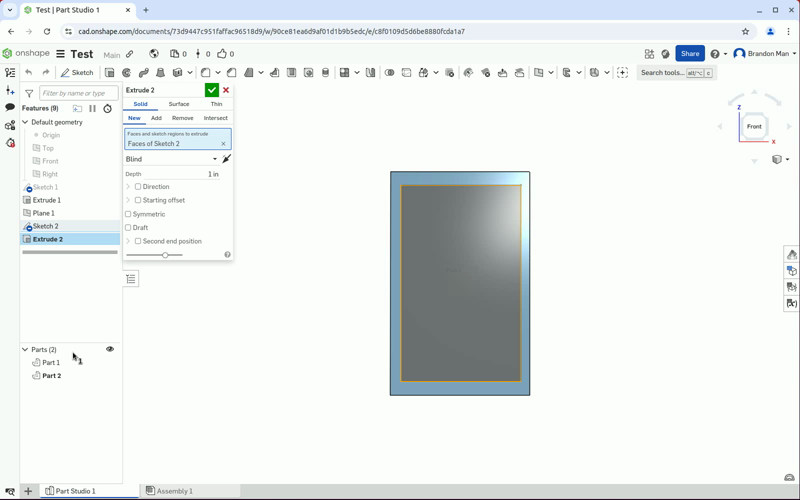
mouse_move(143, 106)
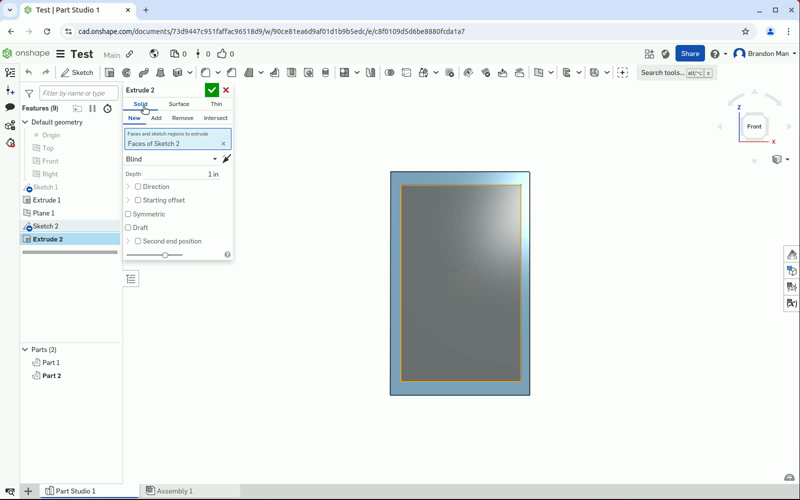
click(143, 106)
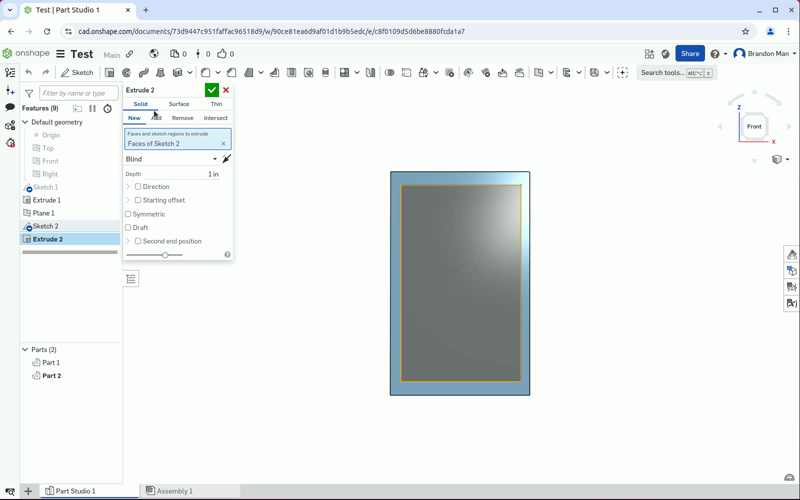
mouse_move(186, 120)
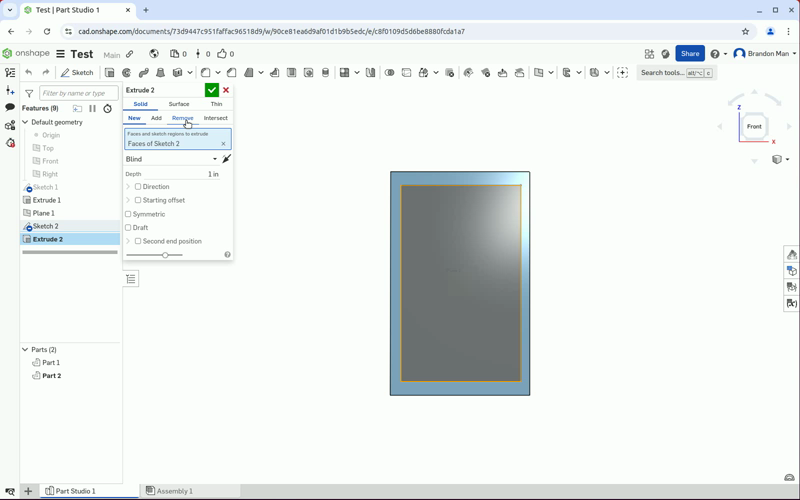
click(186, 120)
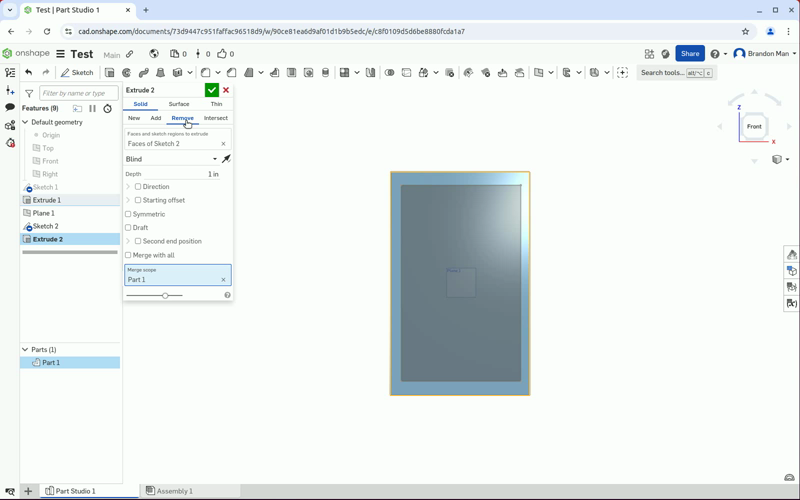
key(tab, 4)
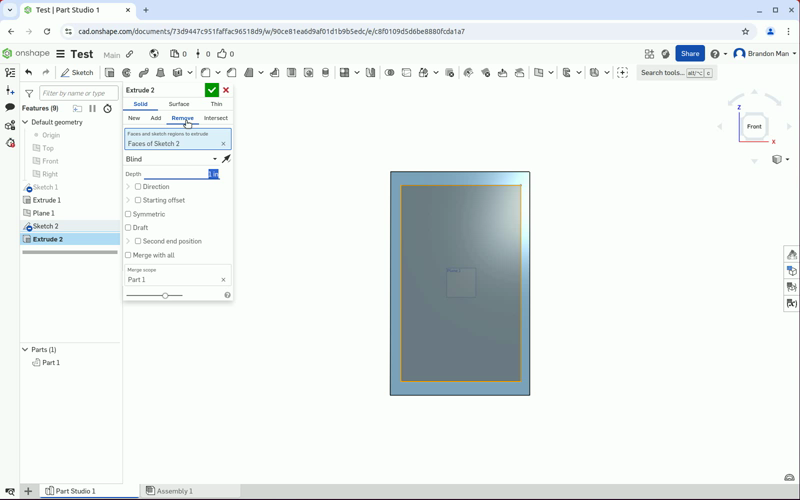
text(25.997)
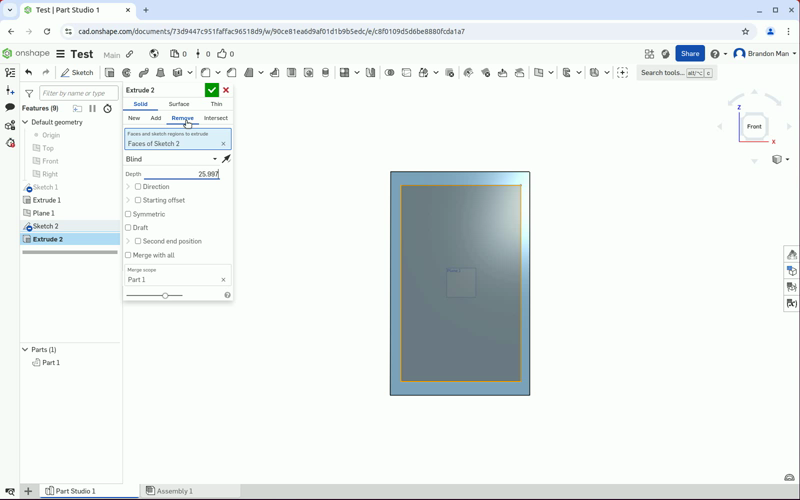
key(tab, 6)
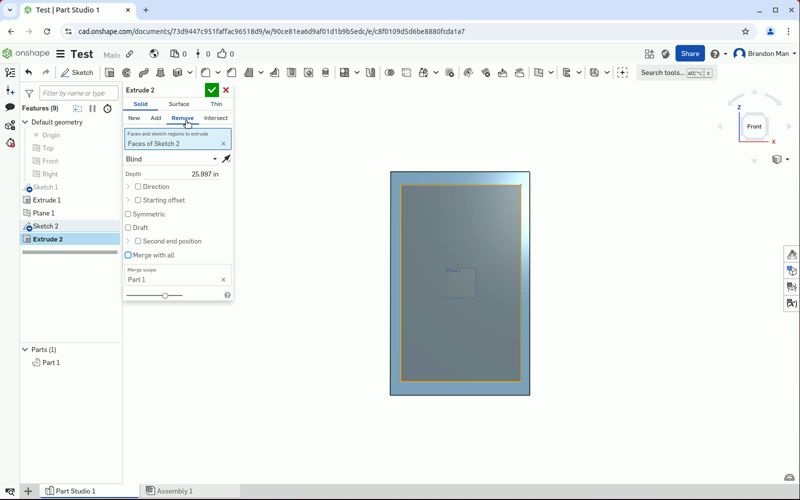
key(space)
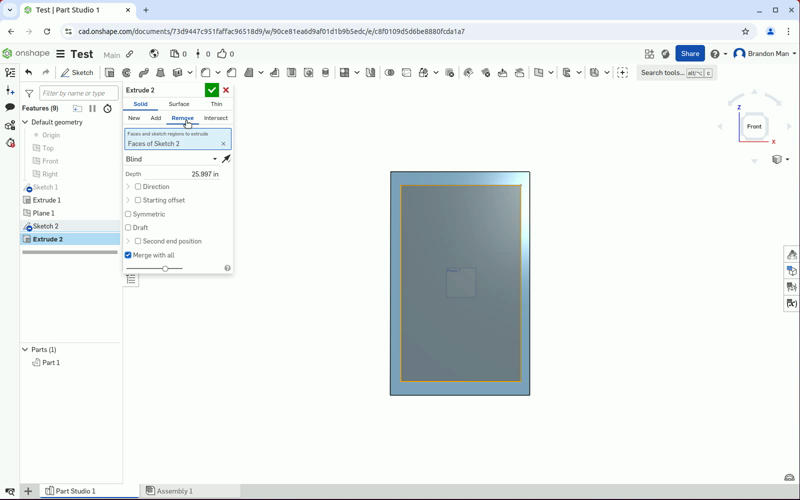
key(enter)
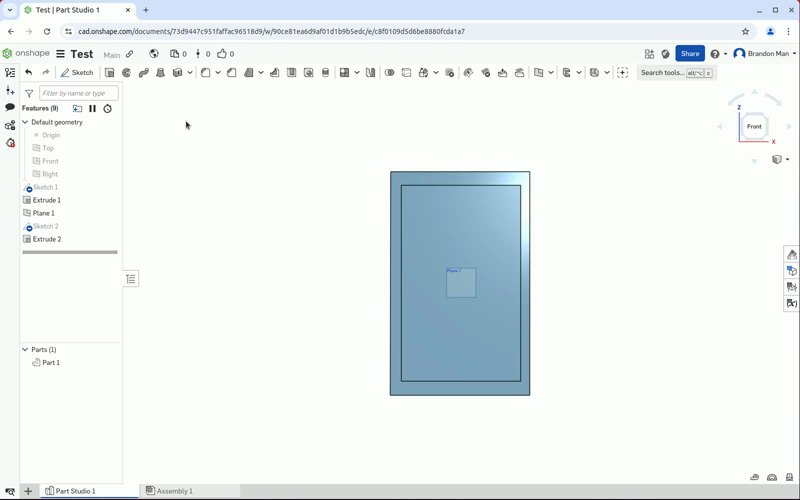
key(shift+h)
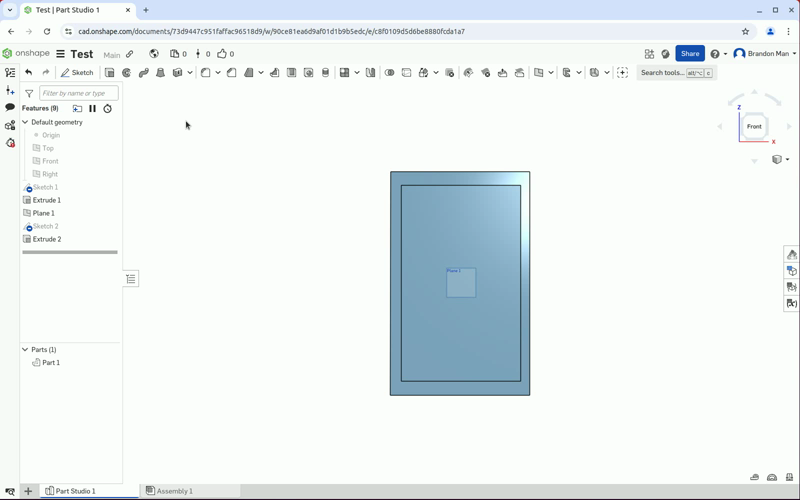
key(shift+h)
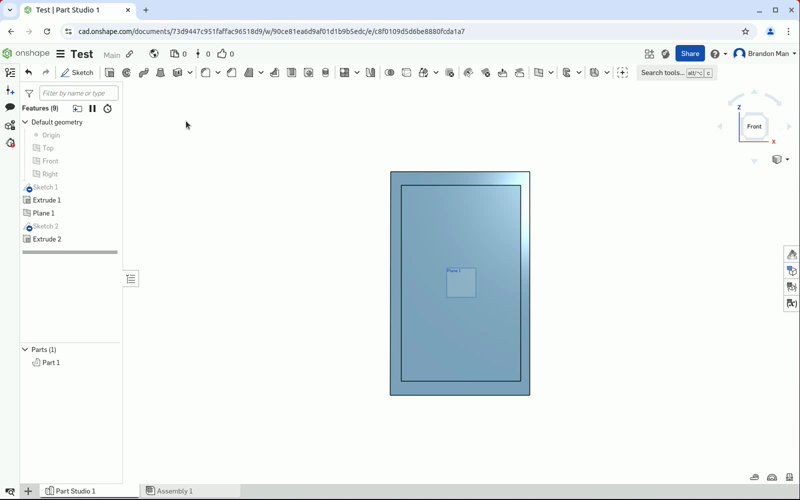
mouse_move(73, 189)
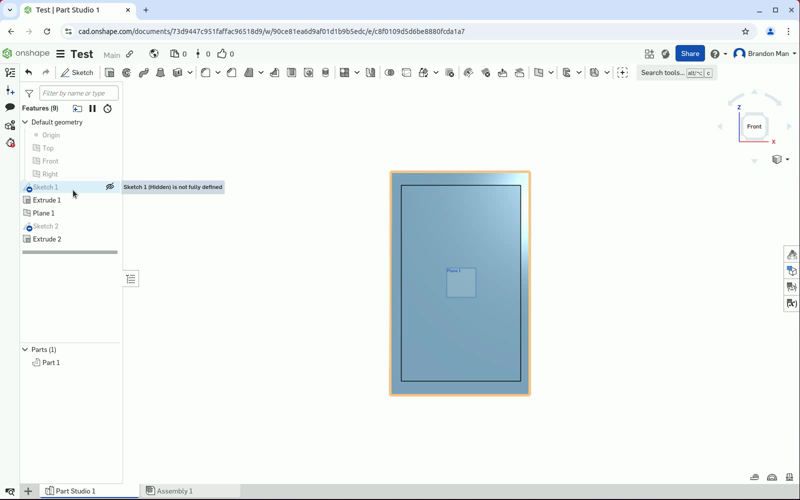
click(73, 189)
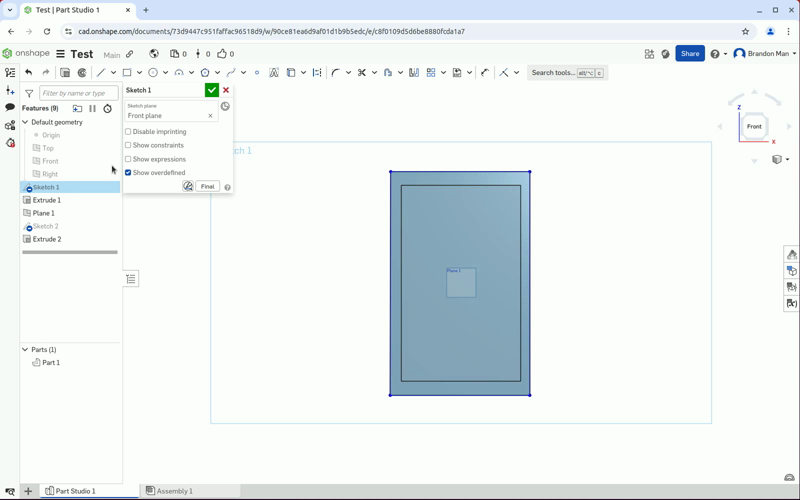
mouse_move(229, 92)
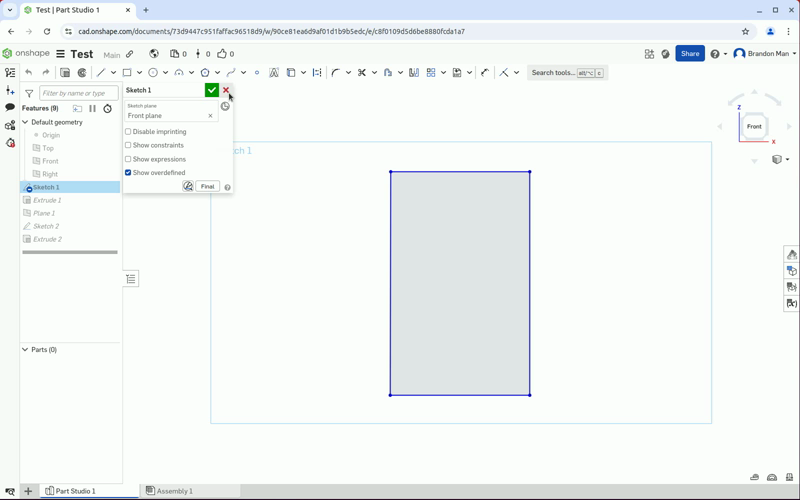
click(229, 92)
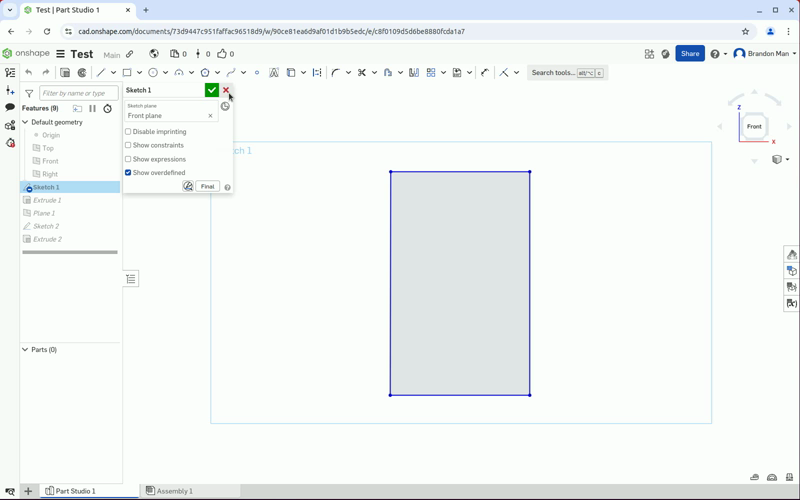
key(shift+s)
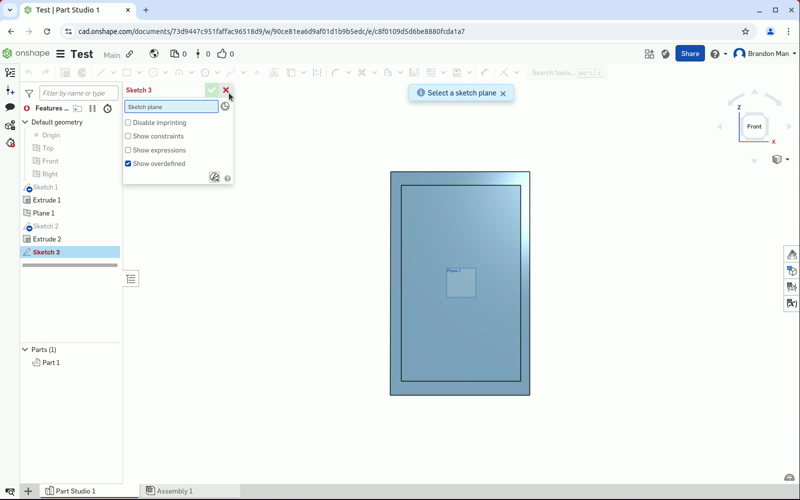
mouse_move(73, 163)
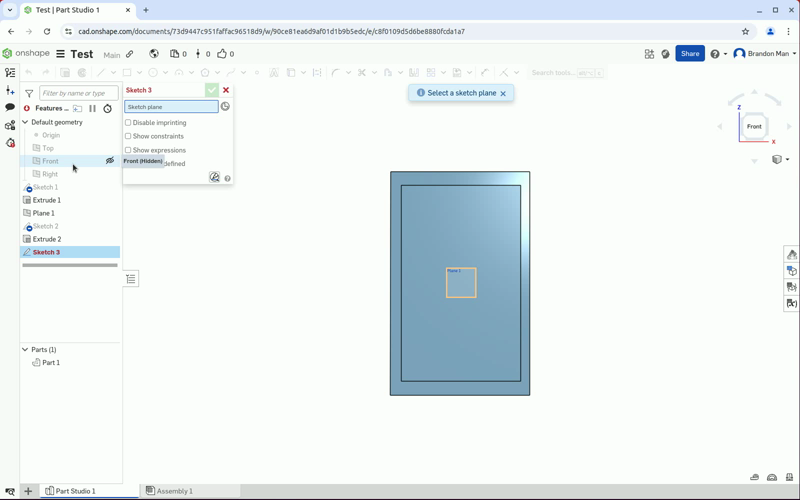
click(73, 163)
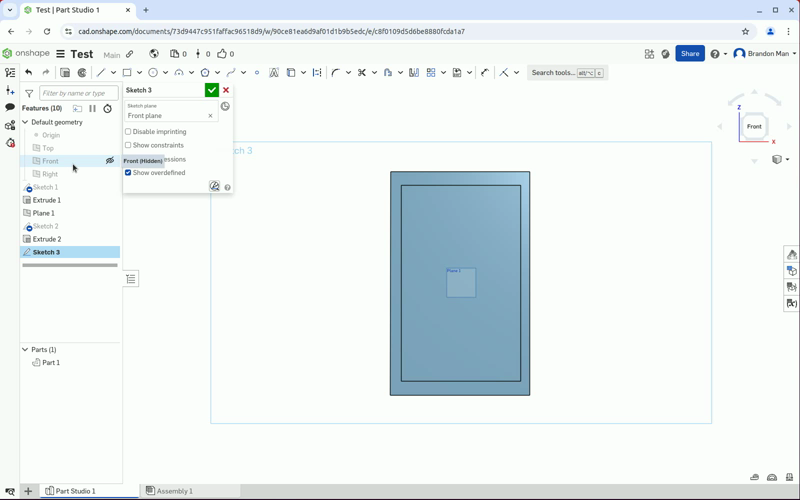
mouse_move(73, 352)
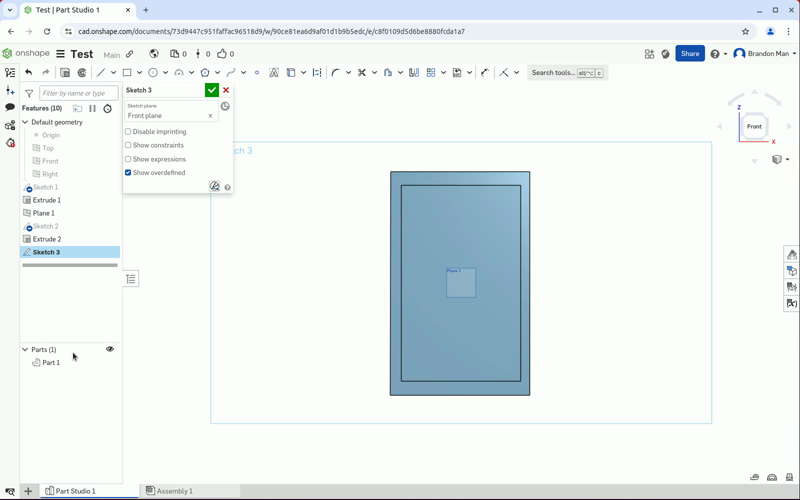
key(y)
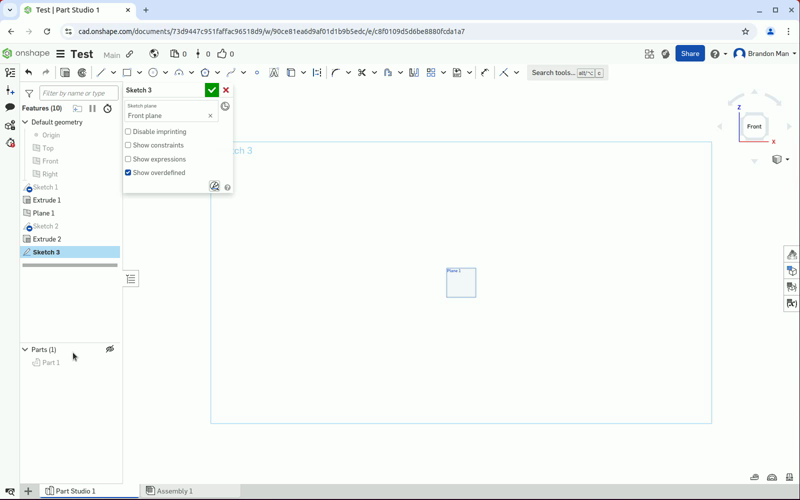
key(l)
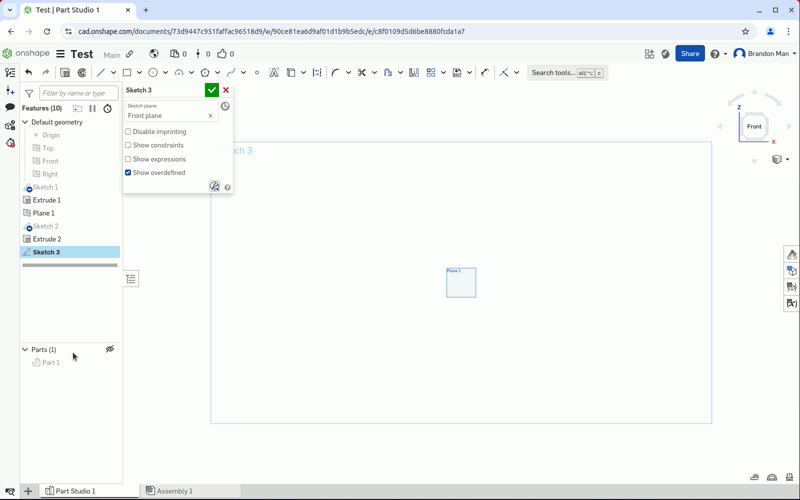
key_down(shift)
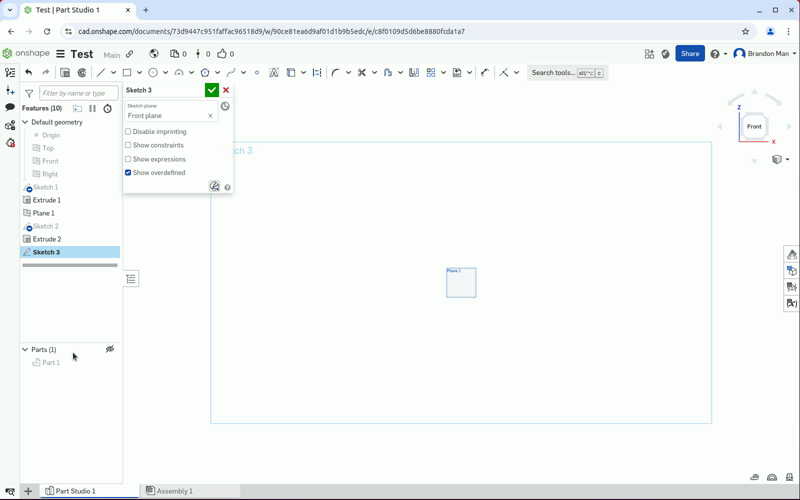
mouse_move(401, 241)
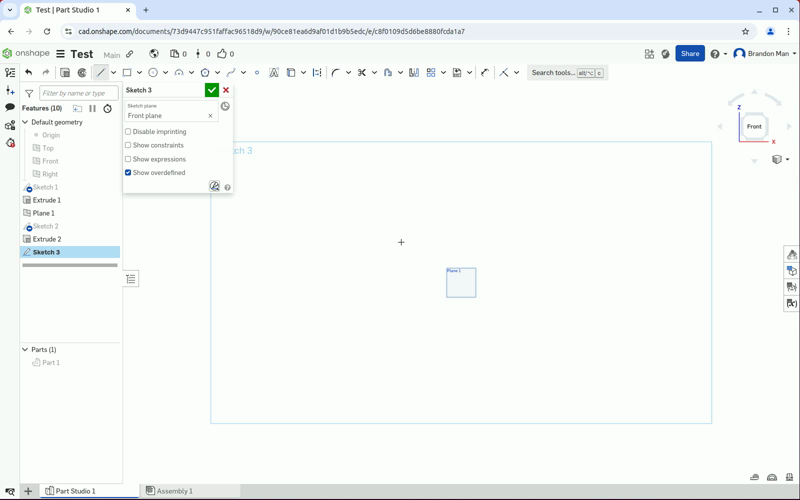
click(401, 241)
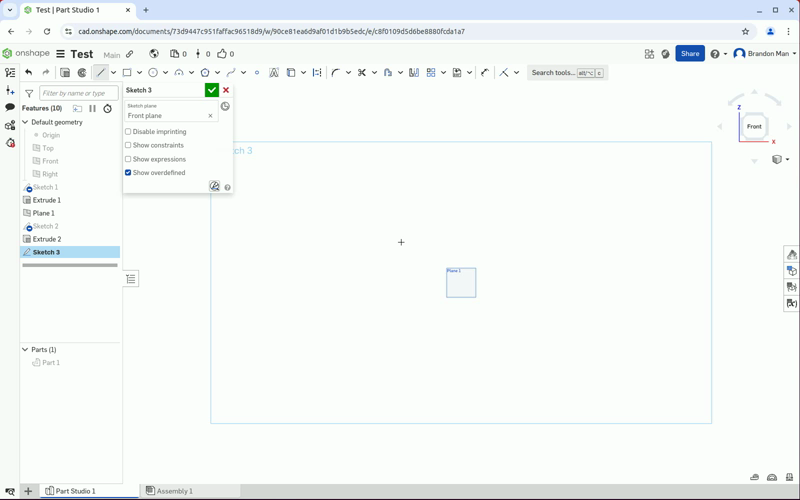
key_up(shift)
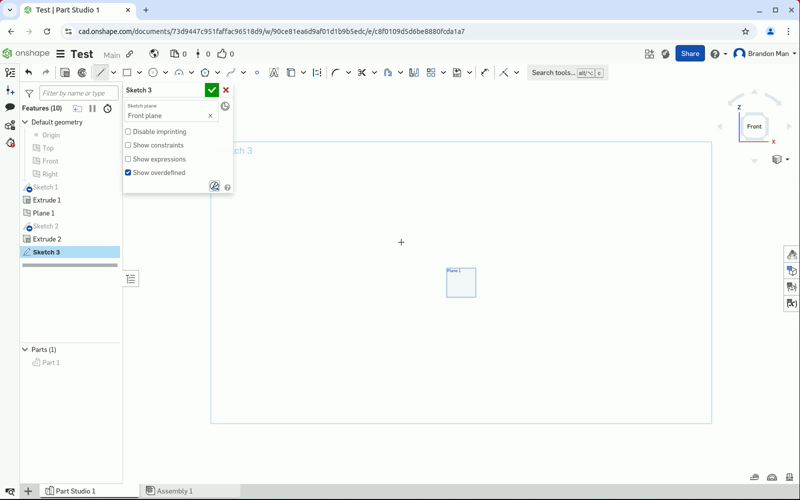
key_down(shift)
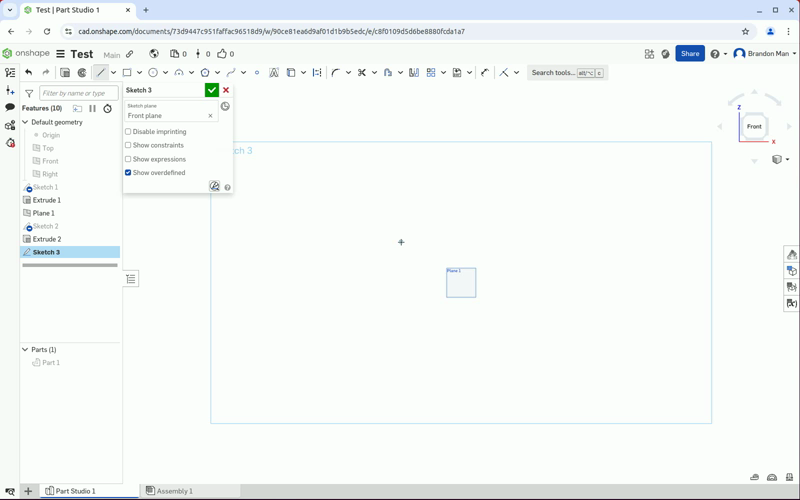
mouse_move(520, 241)
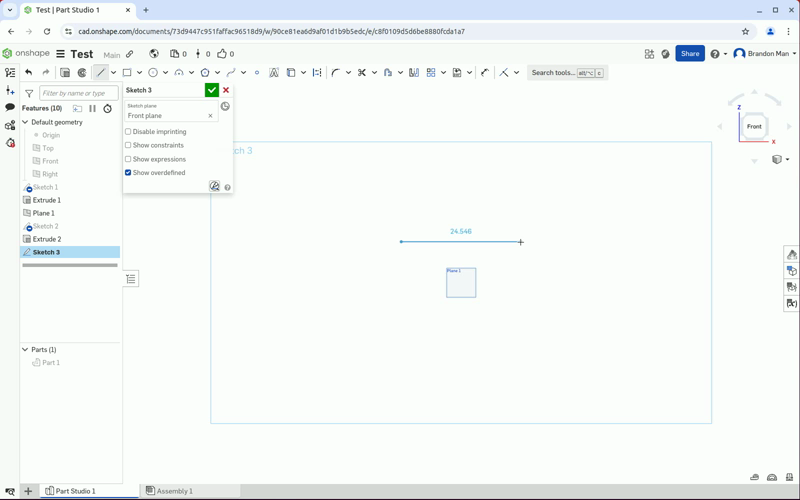
click(520, 241)
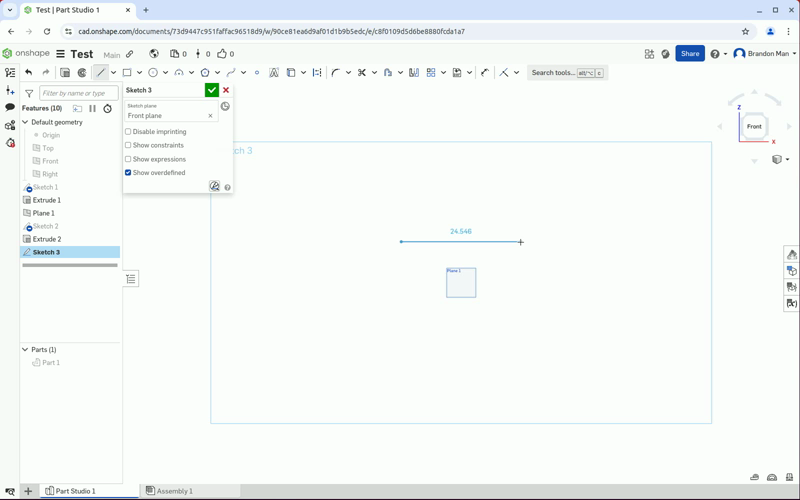
key_up(shift)
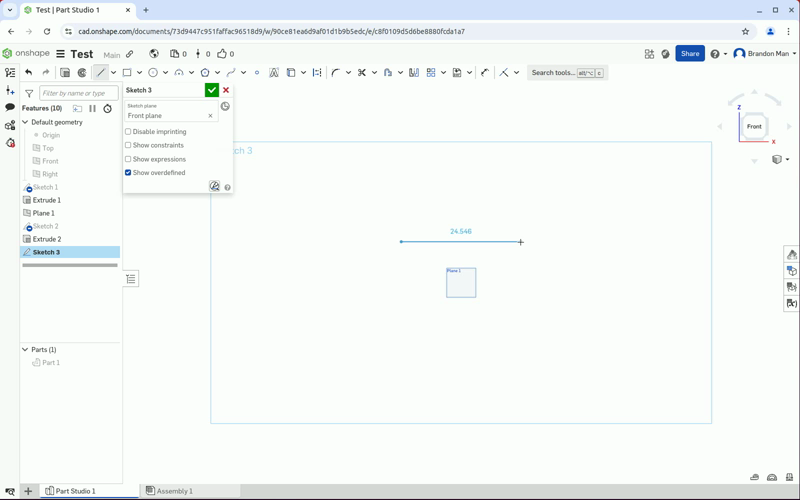
key_down(shift)
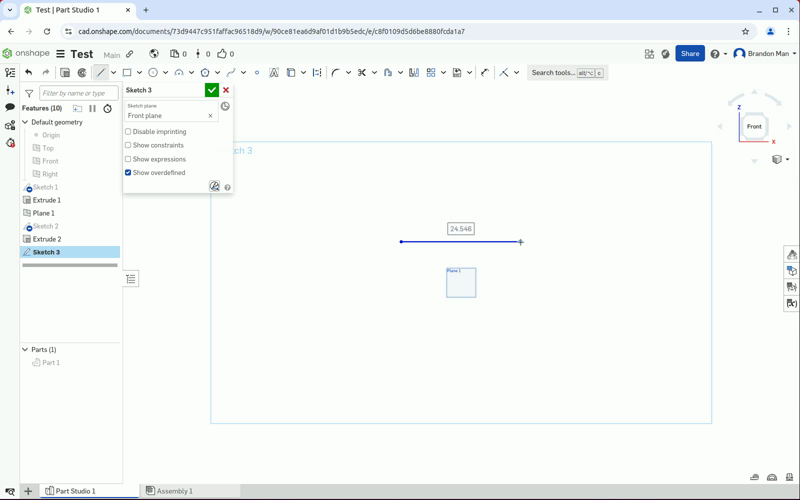
mouse_move(550, 241)
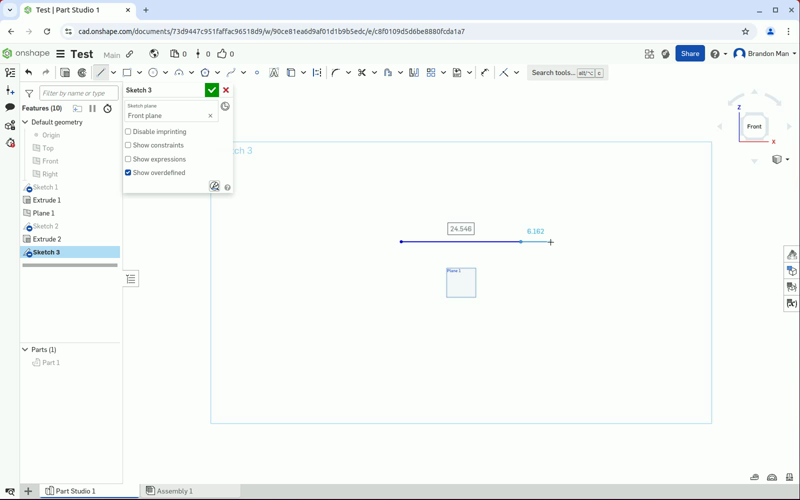
mouse_move(520, 239)
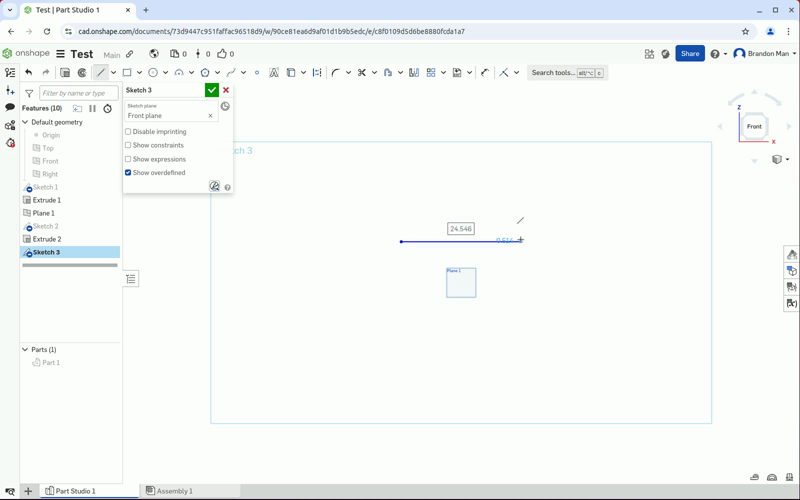
scroll(6)
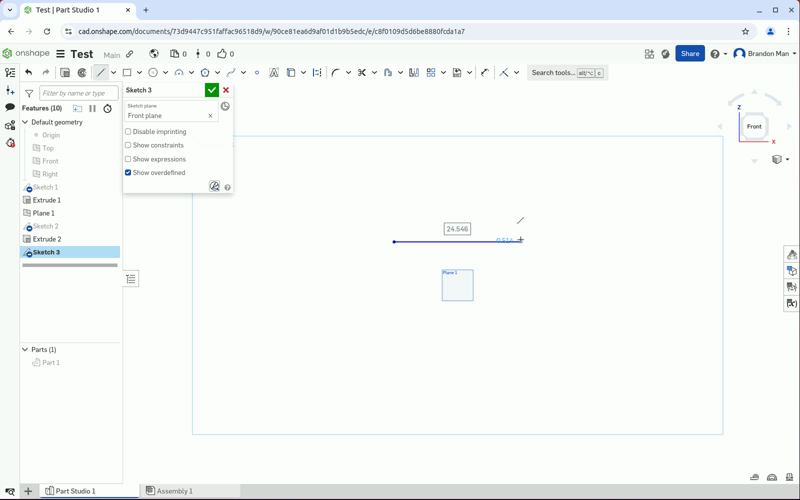
scroll(6)
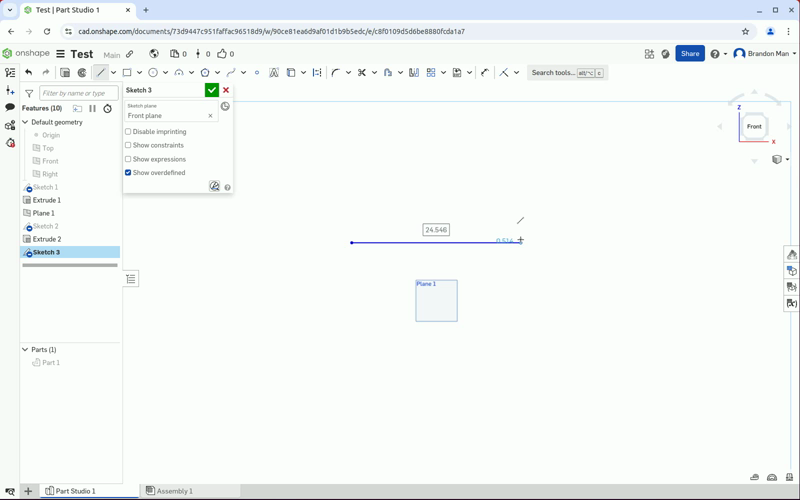
scroll(6)
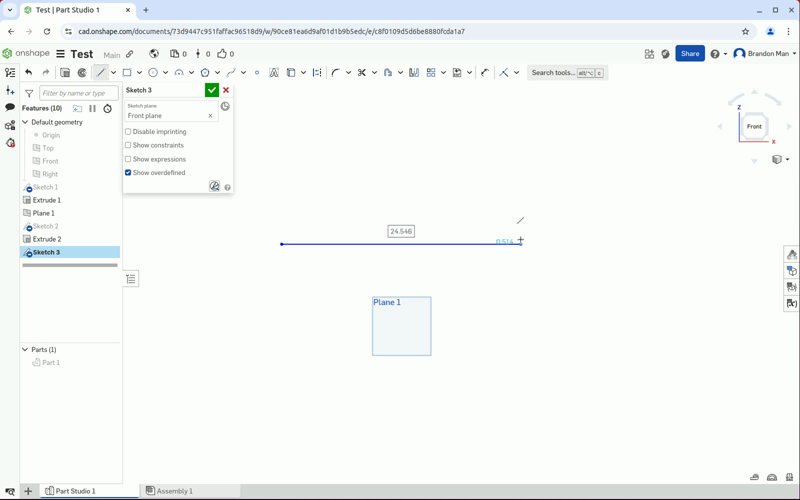
scroll(6)
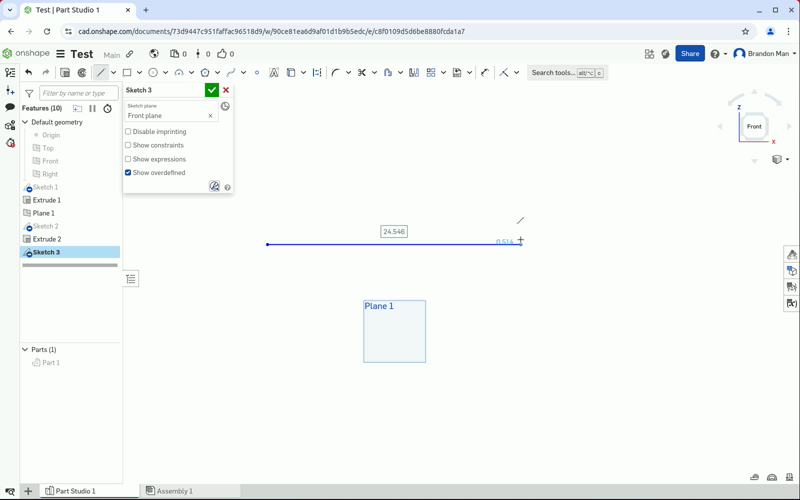
scroll(6)
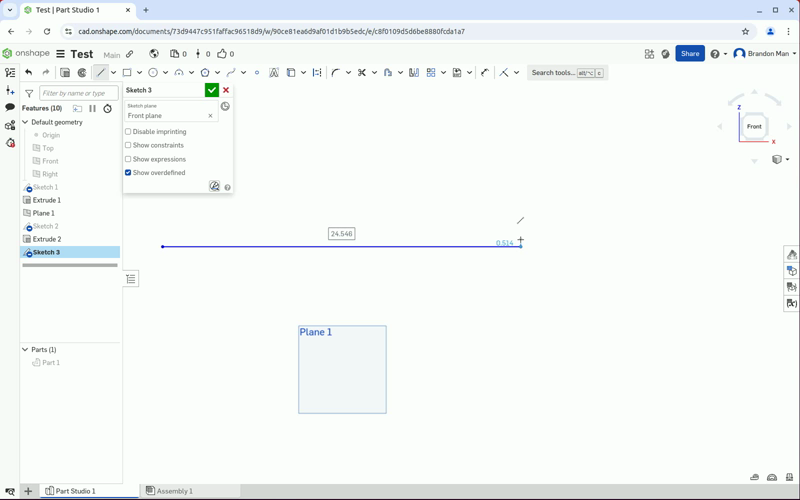
scroll(6)
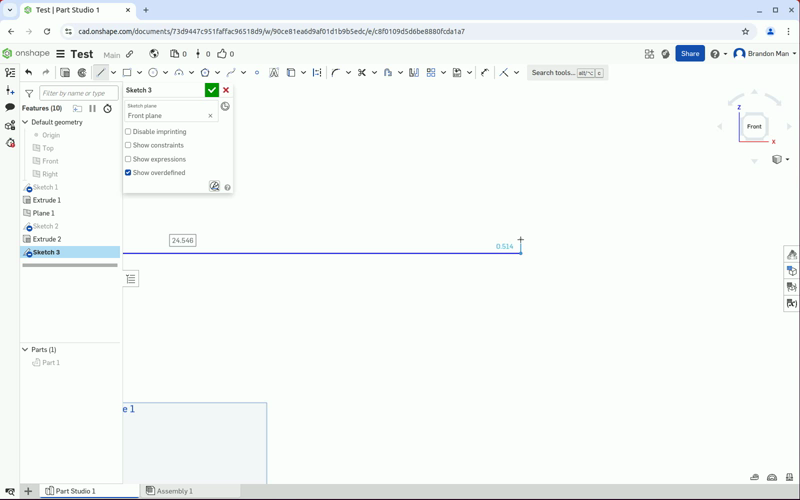
scroll(6)
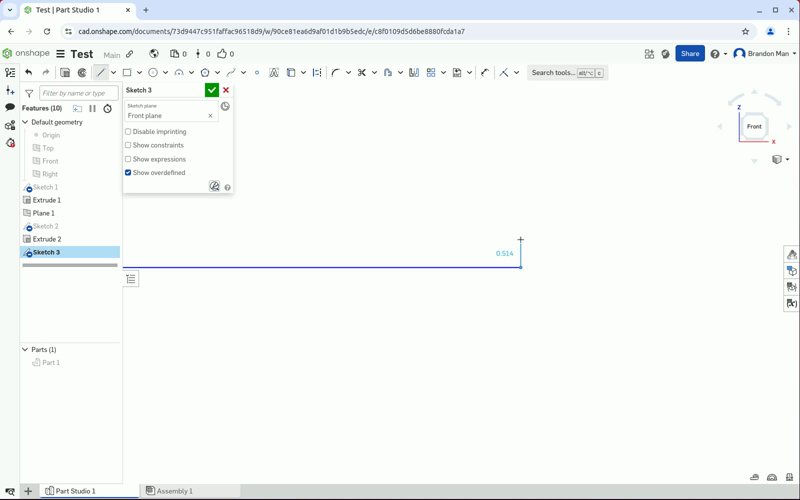
click(520, 239)
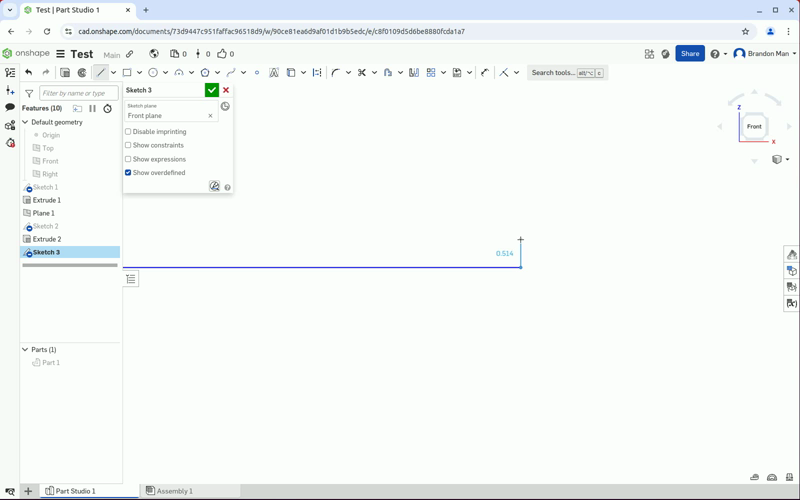
scroll(-6)
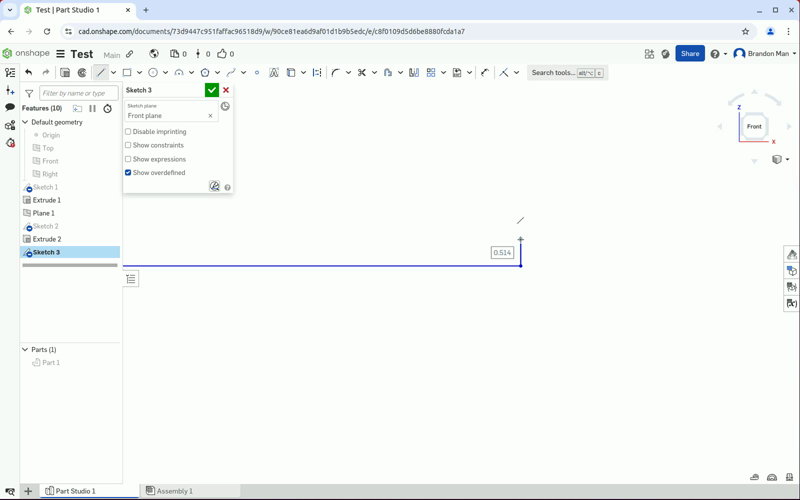
scroll(-6)
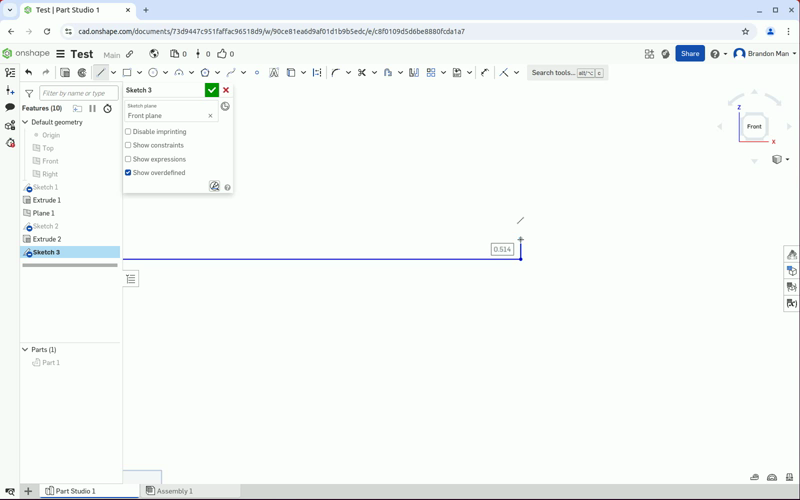
scroll(-6)
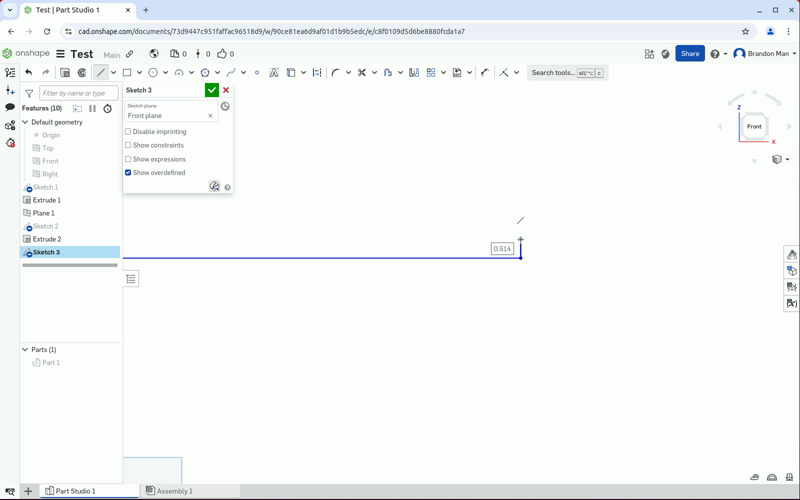
scroll(-6)
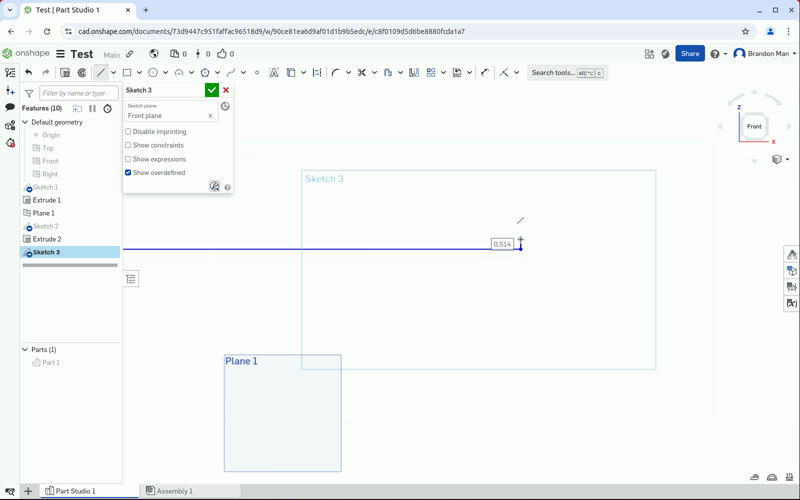
scroll(-6)
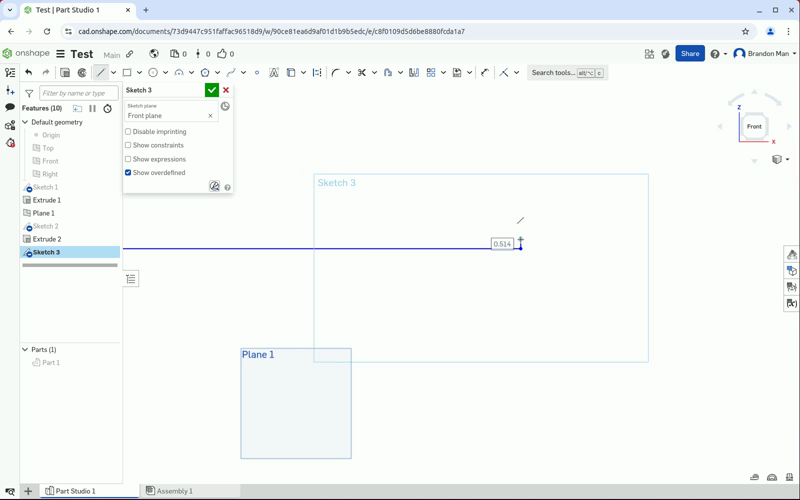
scroll(-6)
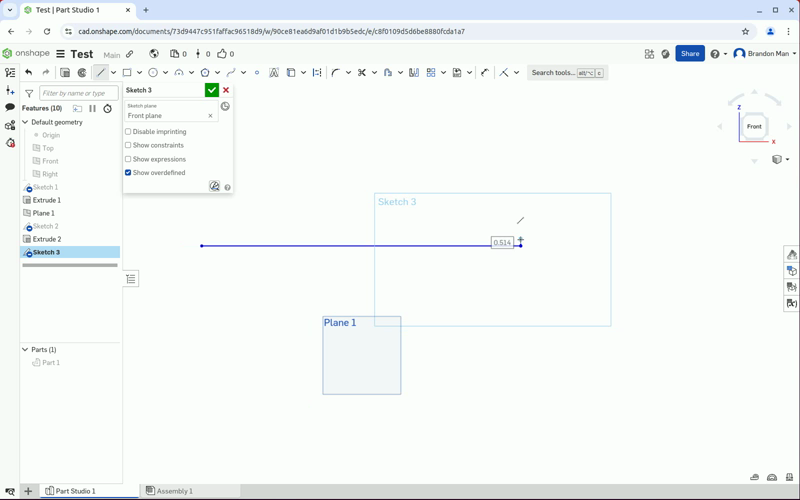
scroll(-6)
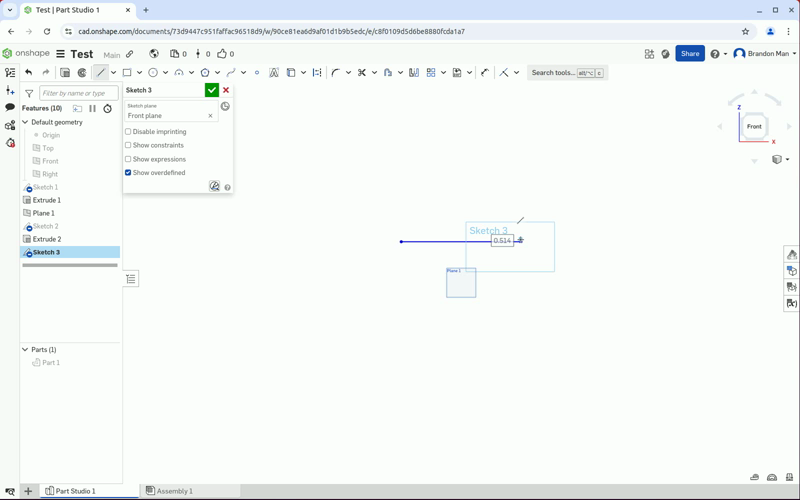
key_up(shift)
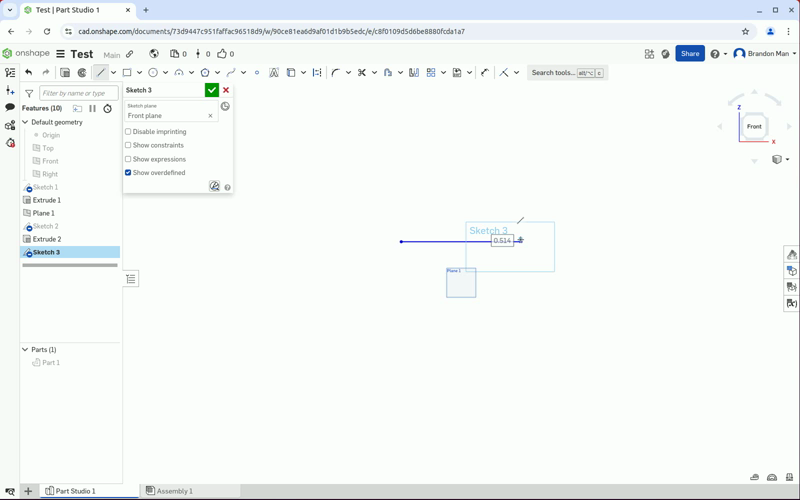
key_down(shift)
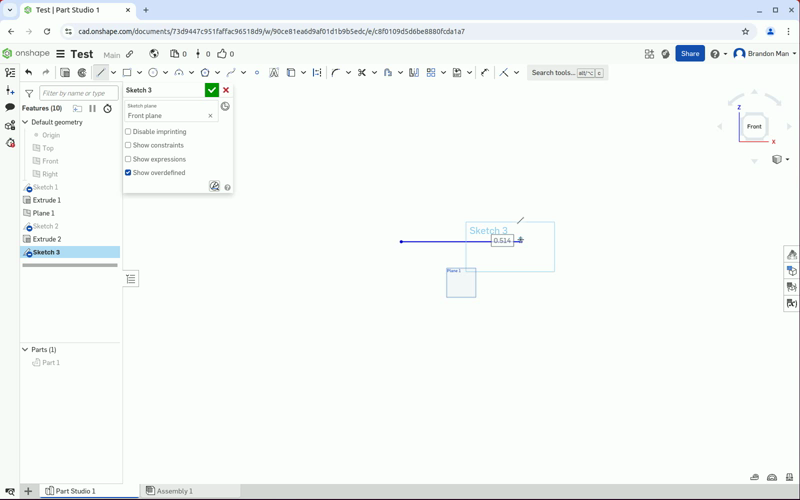
mouse_move(401, 239)
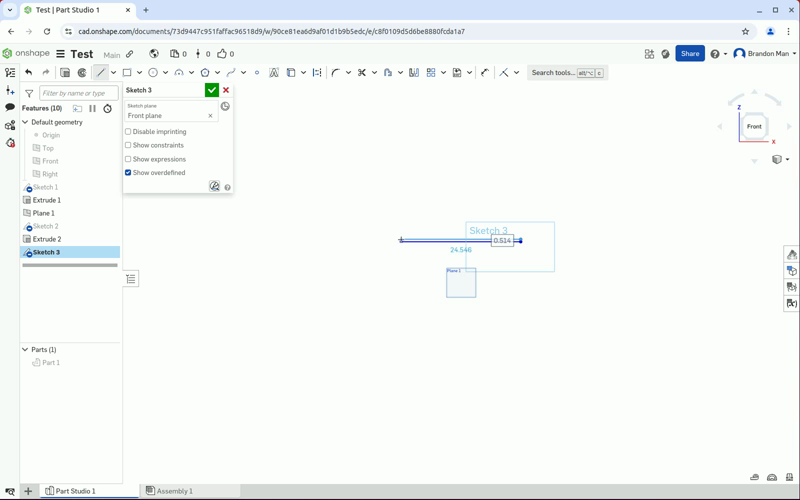
scroll(6)
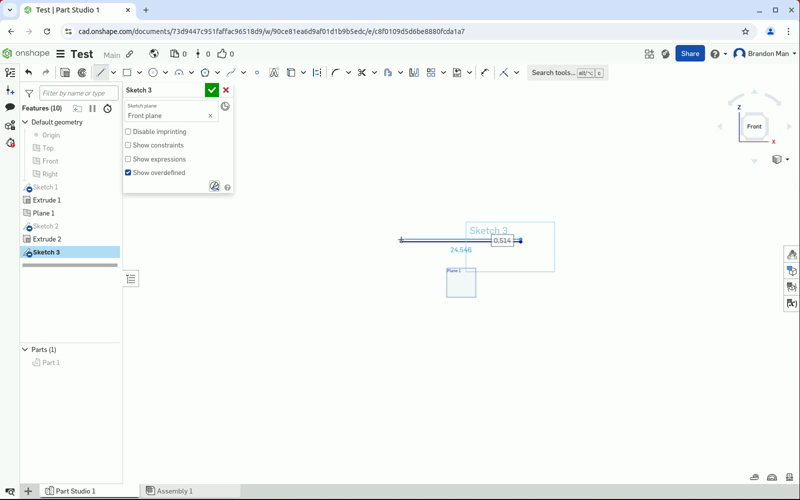
scroll(6)
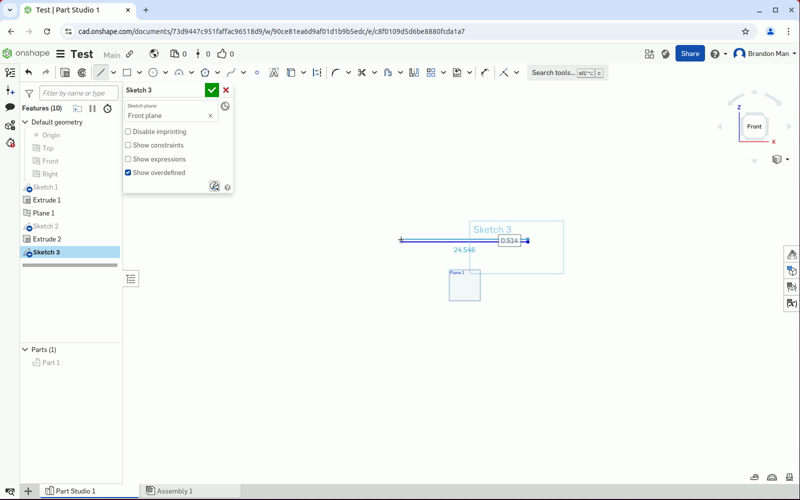
scroll(6)
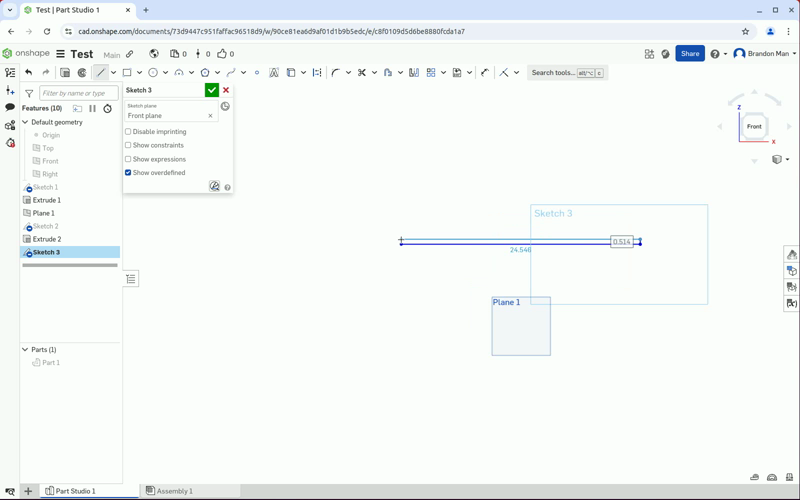
scroll(6)
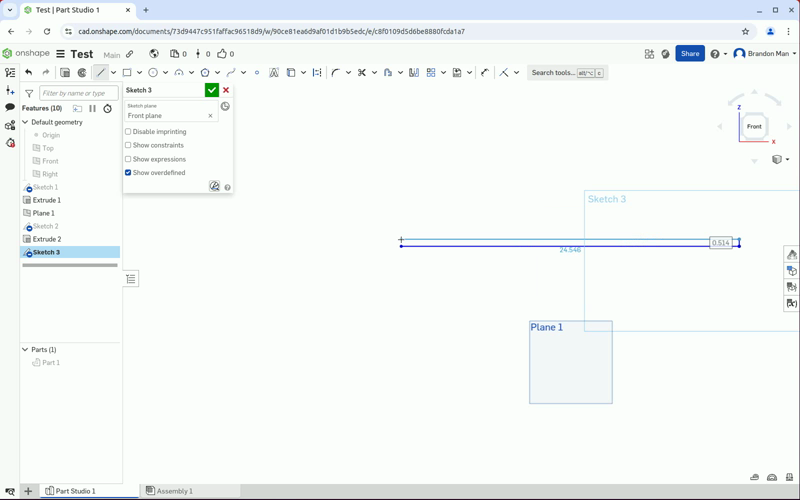
scroll(6)
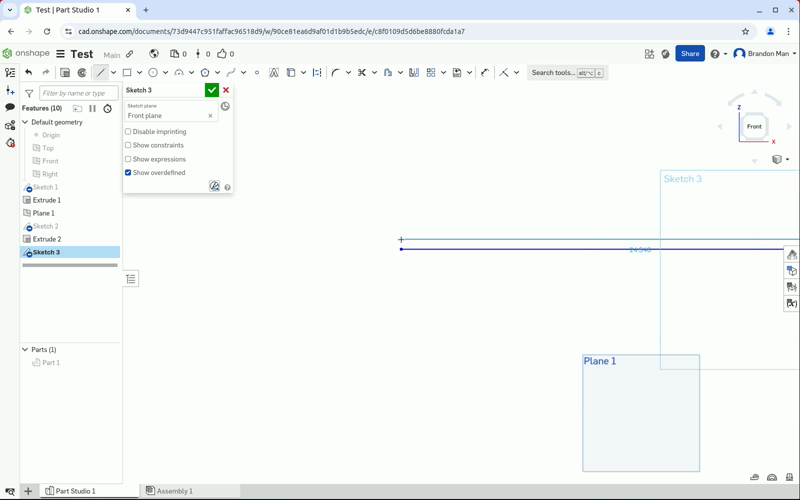
scroll(6)
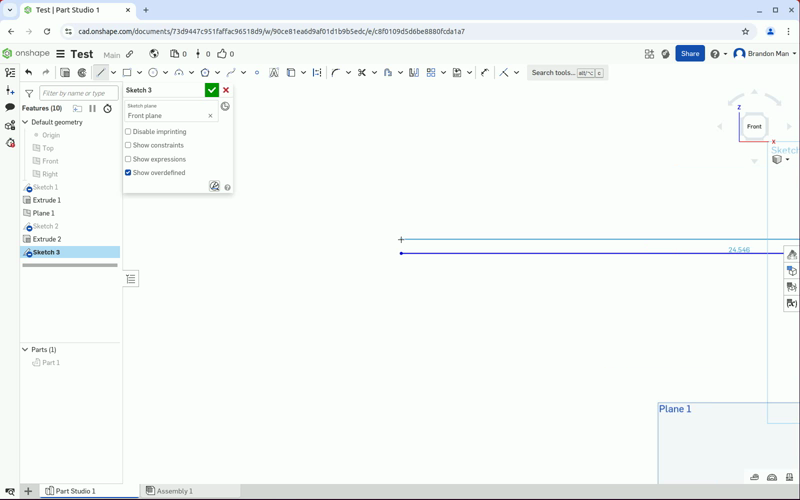
scroll(6)
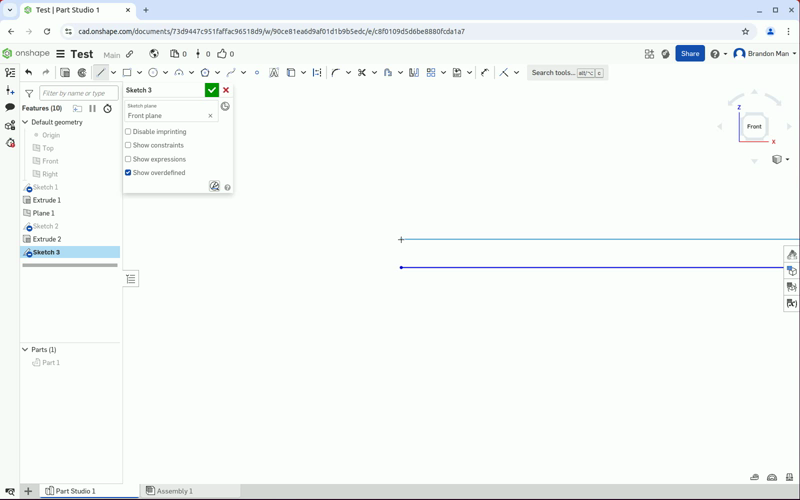
click(401, 239)
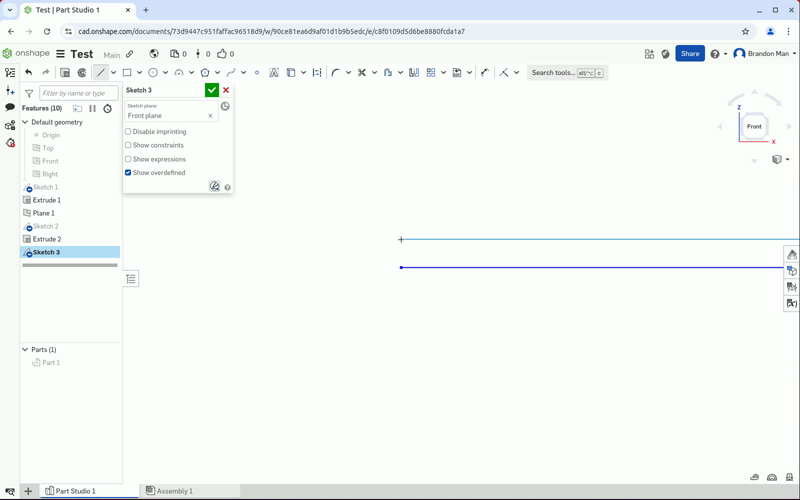
scroll(-6)
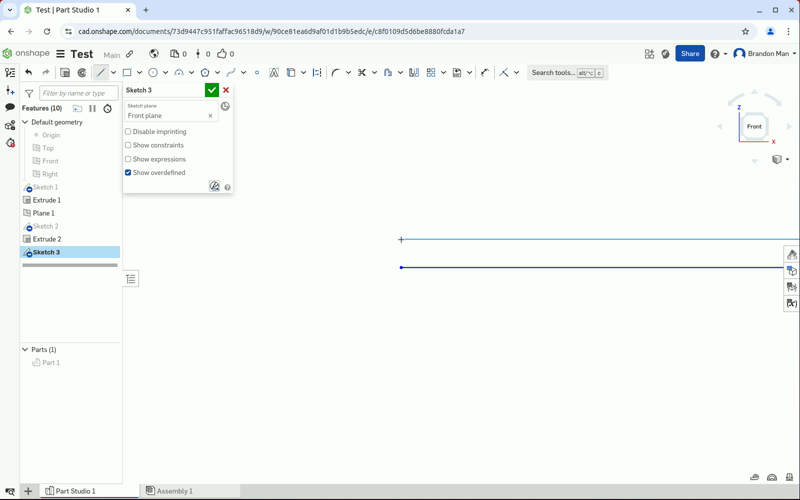
scroll(-6)
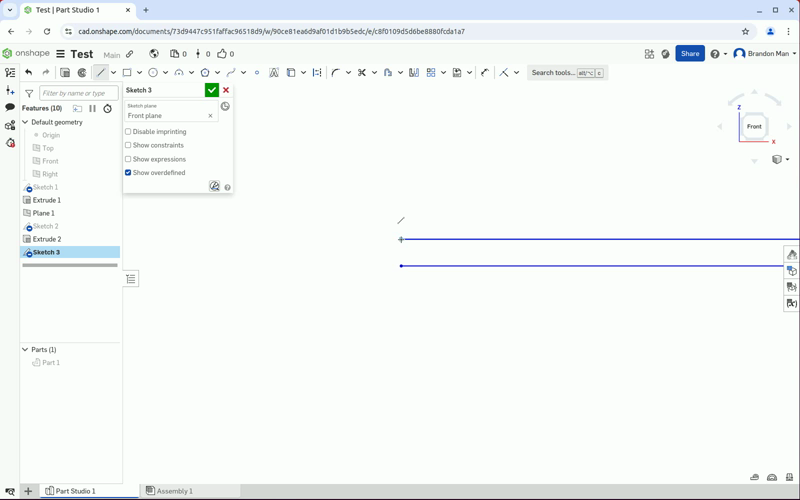
scroll(-6)
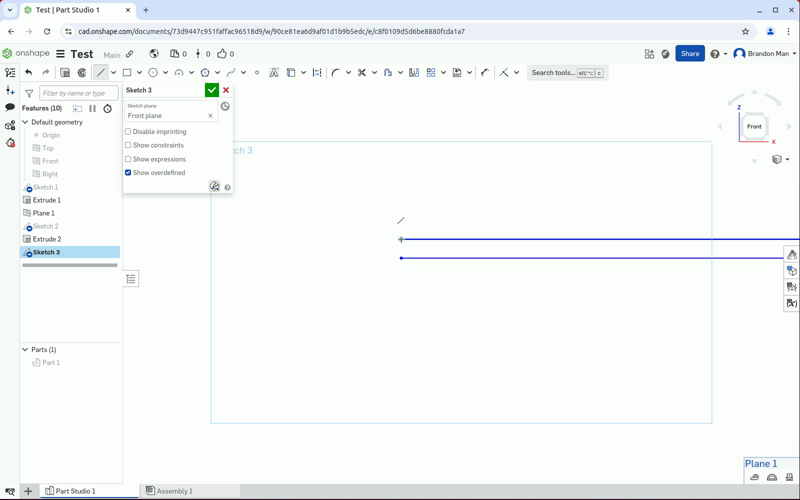
scroll(-6)
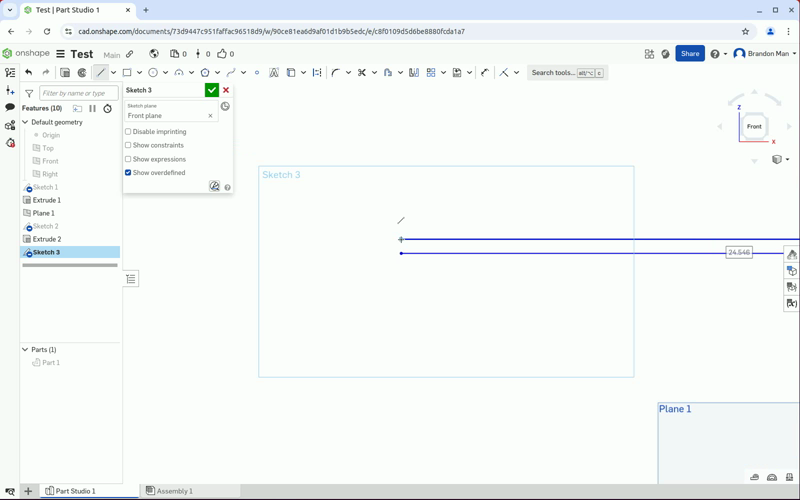
scroll(-6)
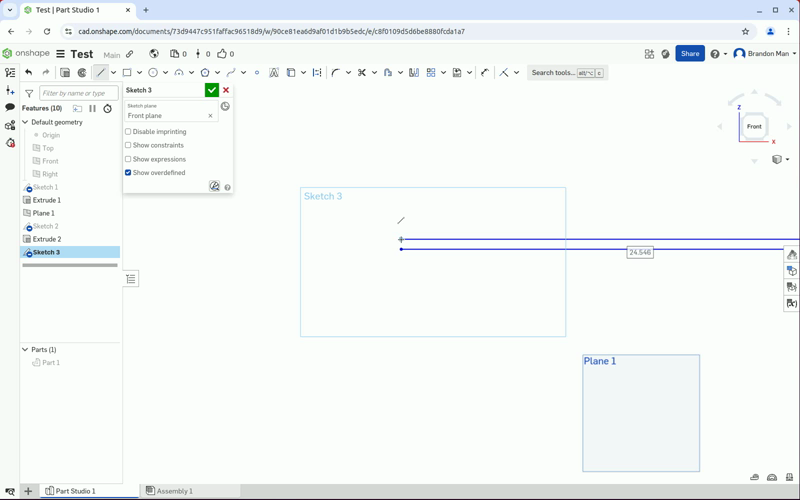
scroll(-6)
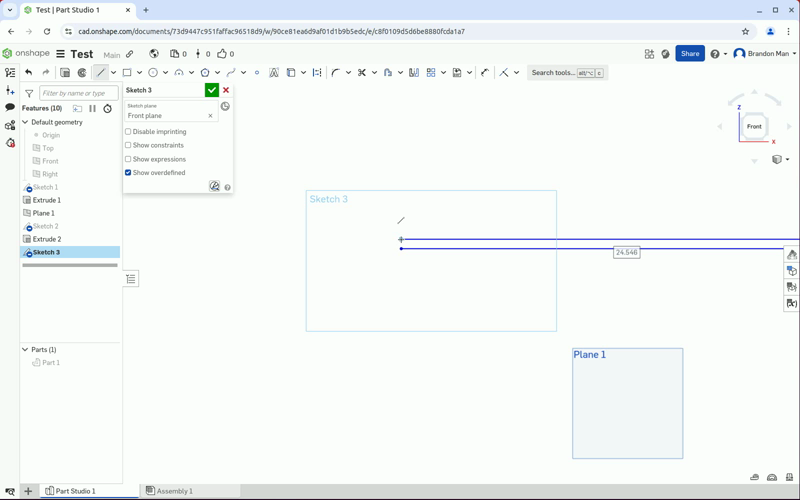
scroll(-6)
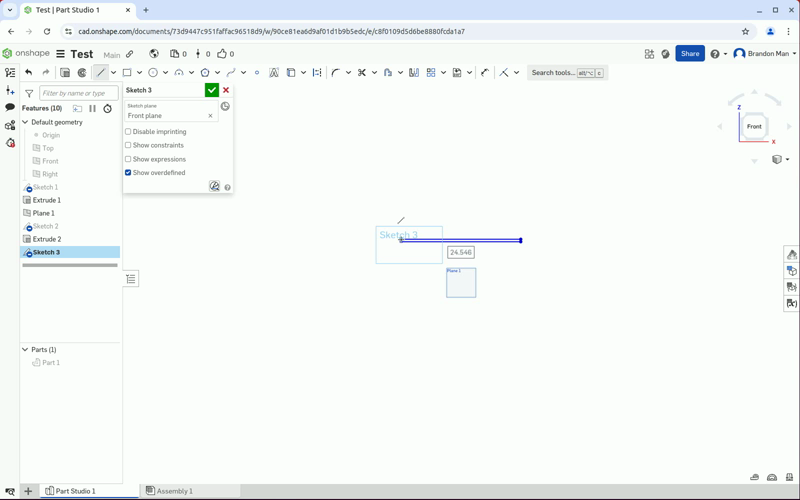
key_up(shift)
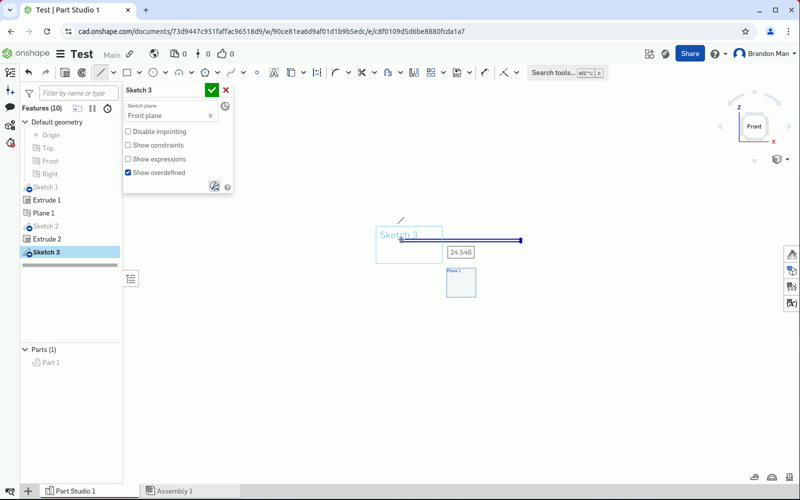
mouse_move(431, 239)
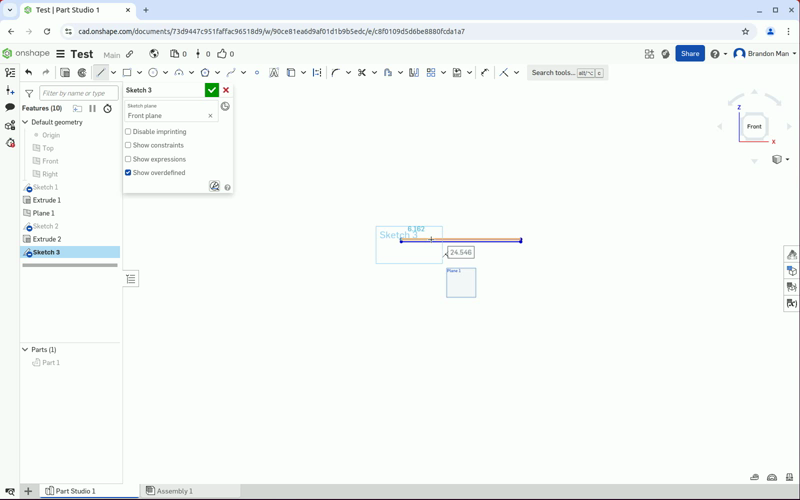
key_down(shift)
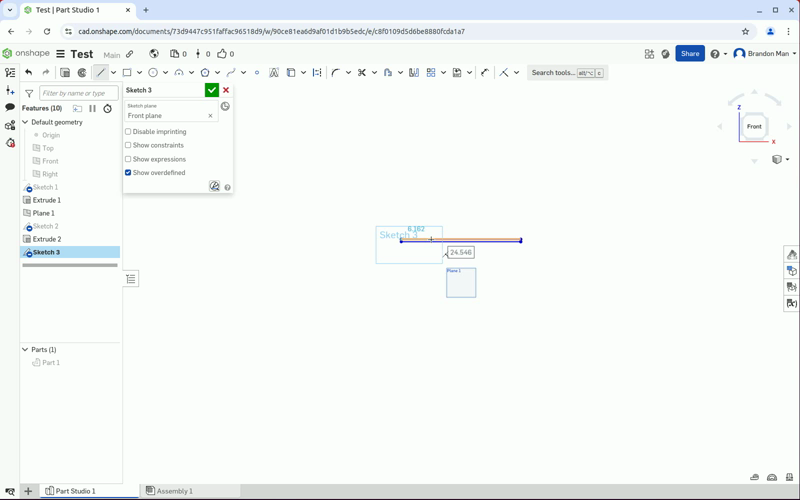
mouse_move(401, 241)
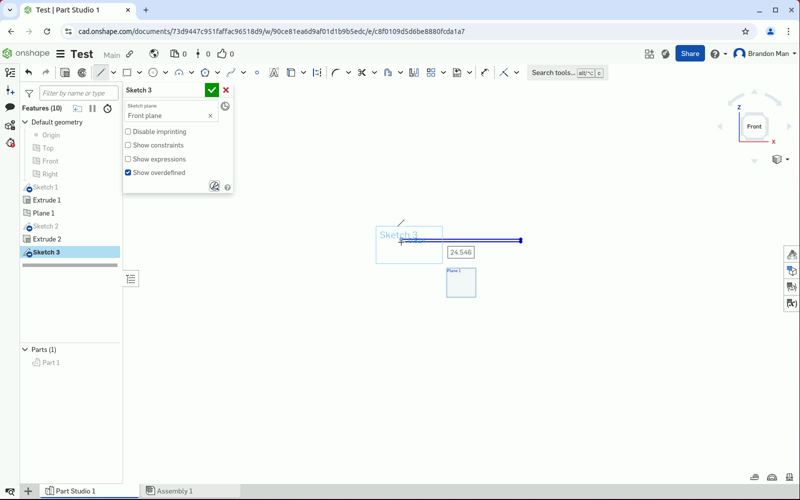
scroll(6)
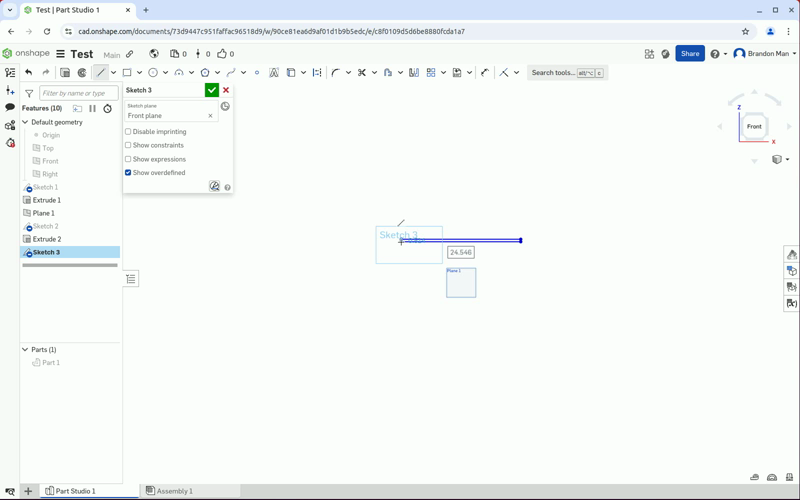
scroll(6)
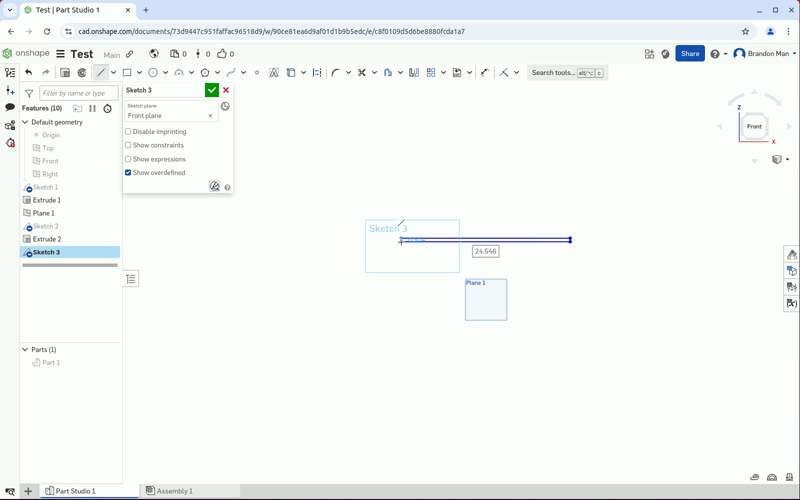
scroll(6)
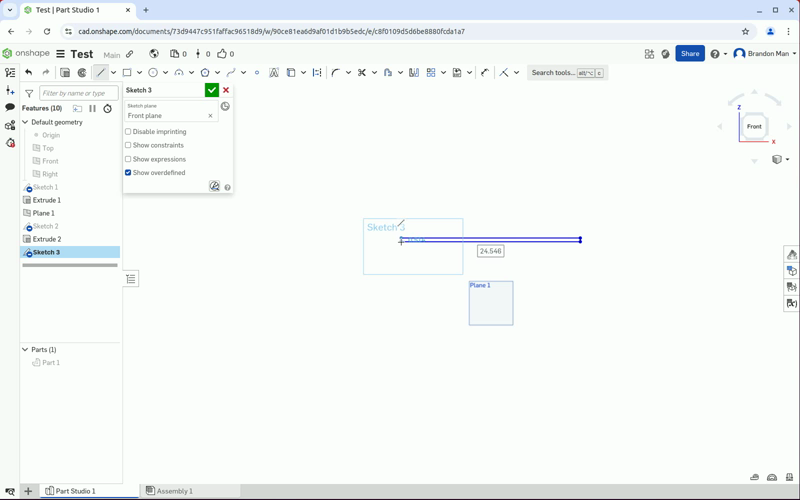
scroll(6)
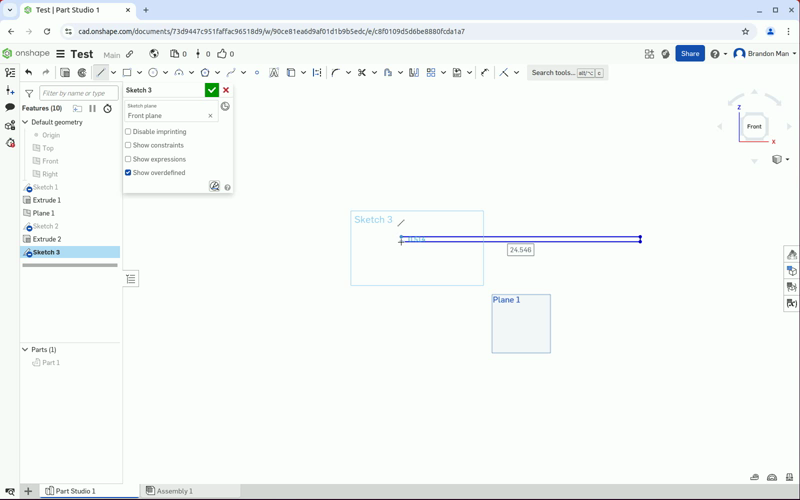
scroll(6)
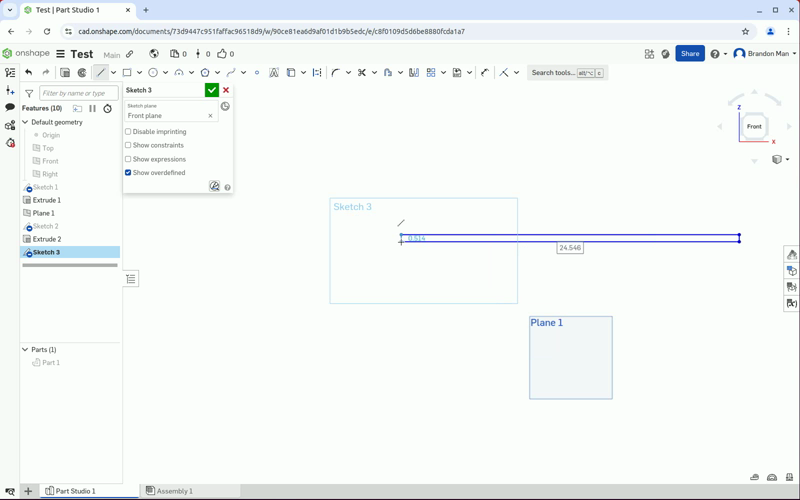
scroll(6)
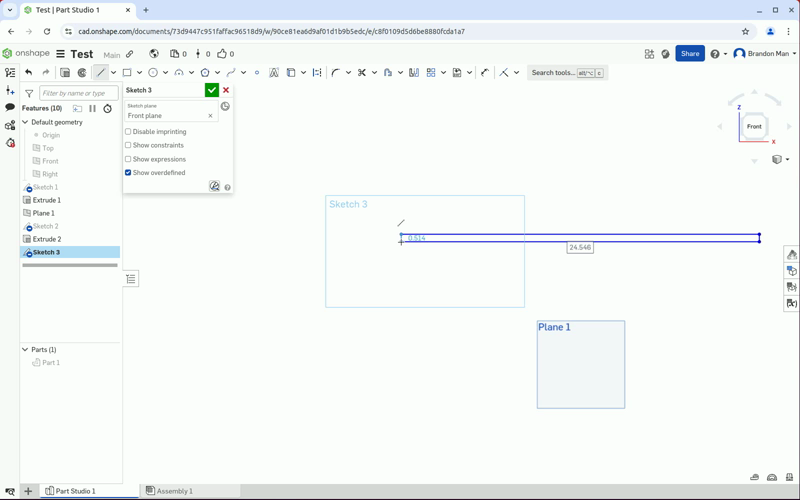
scroll(6)
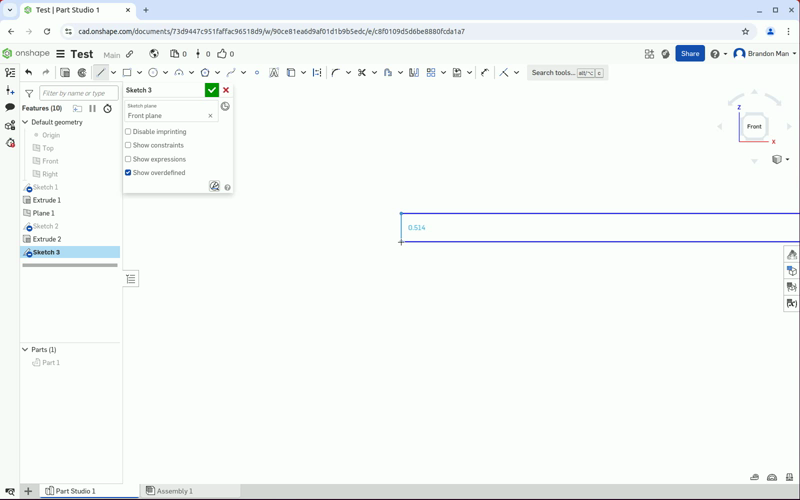
key_up(shift)
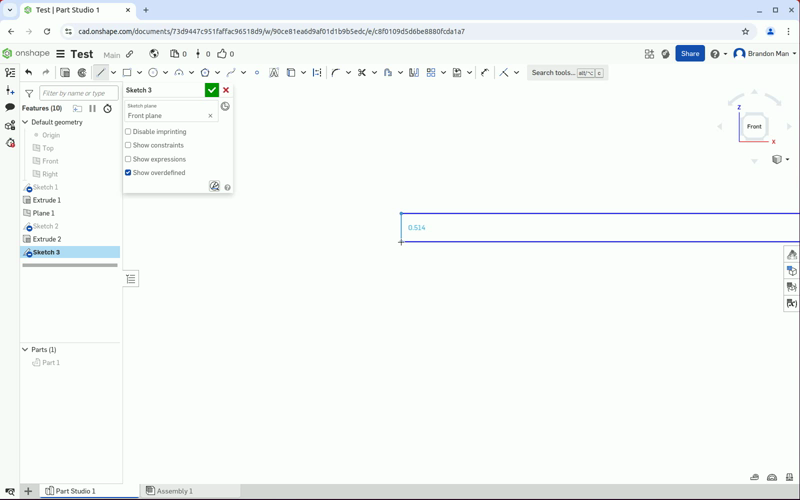
click(401, 241)
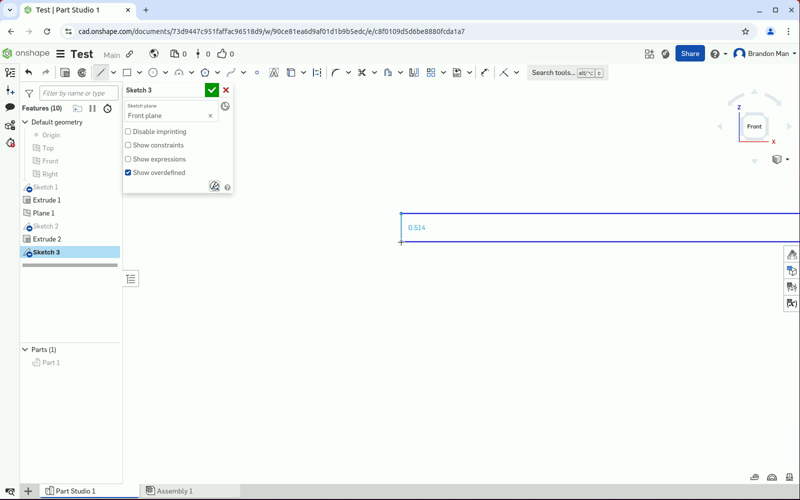
scroll(-6)
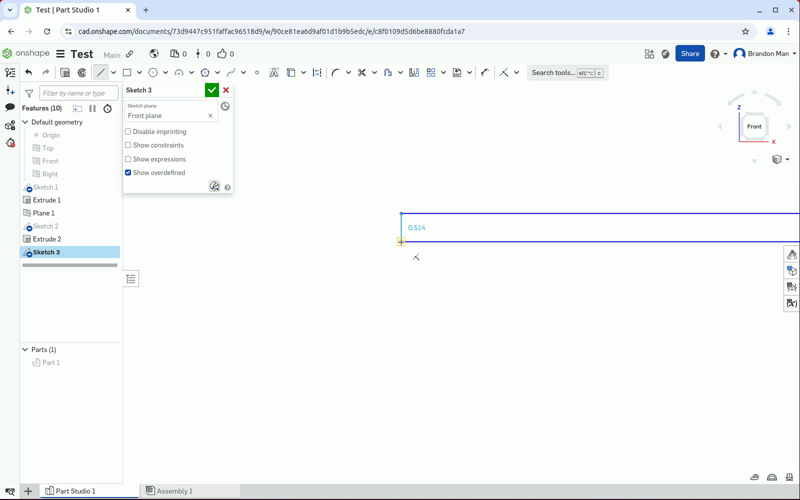
scroll(-6)
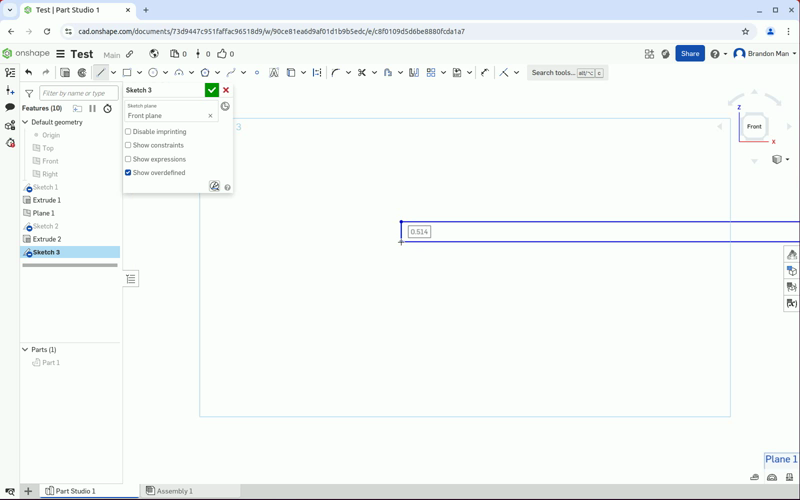
scroll(-6)
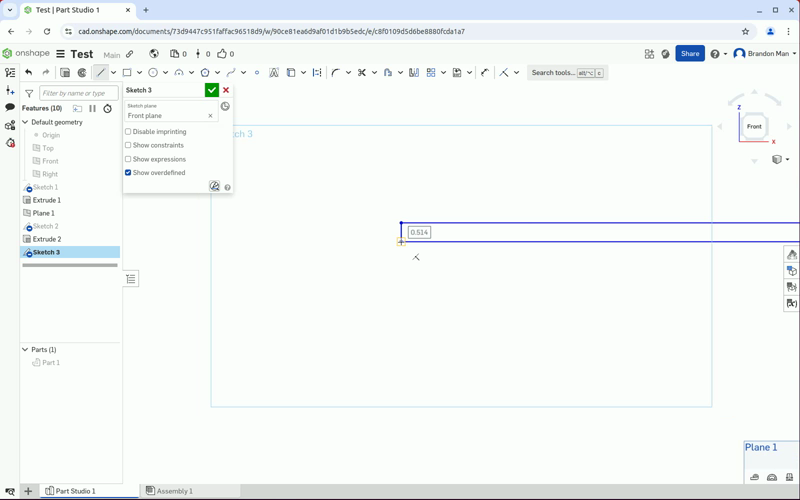
scroll(-6)
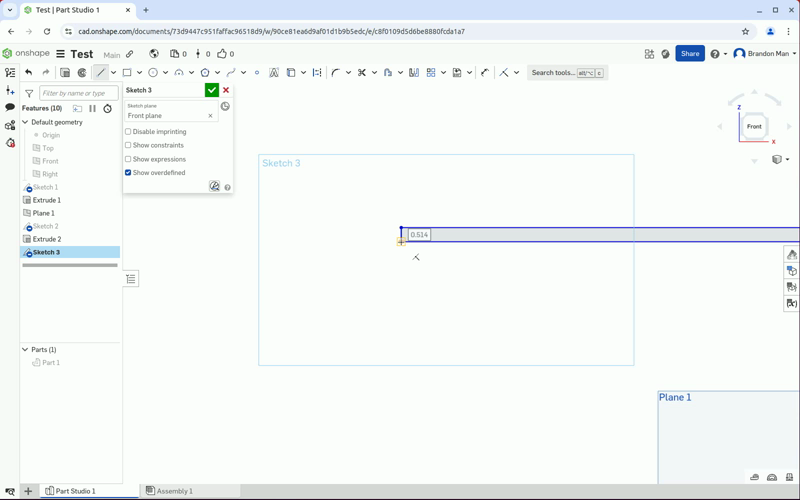
scroll(-6)
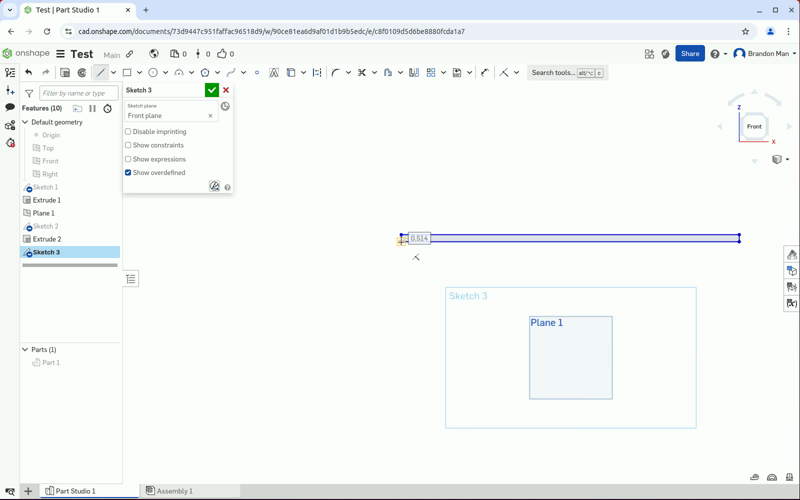
scroll(-6)
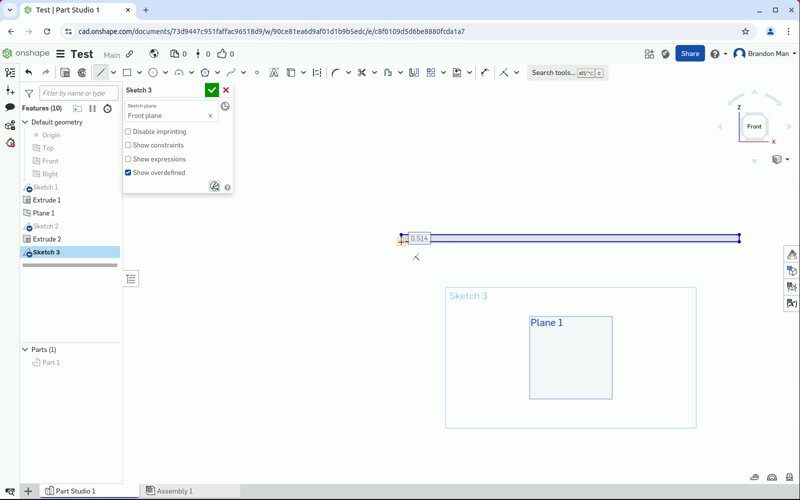
scroll(-6)
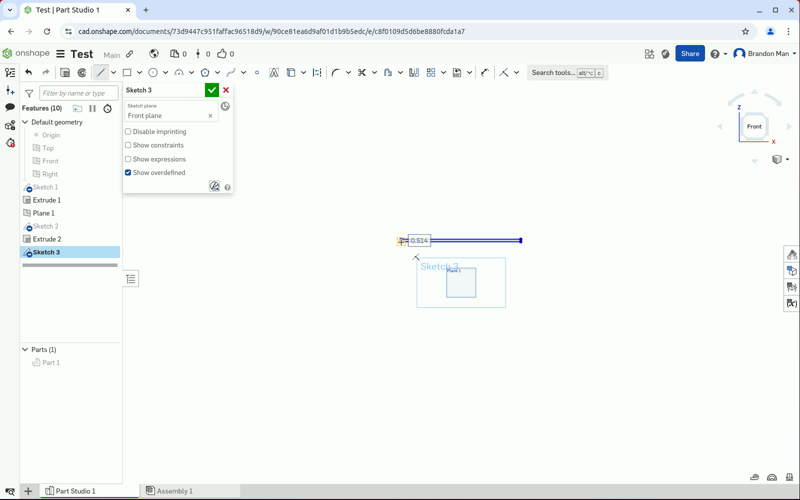
key(esc)
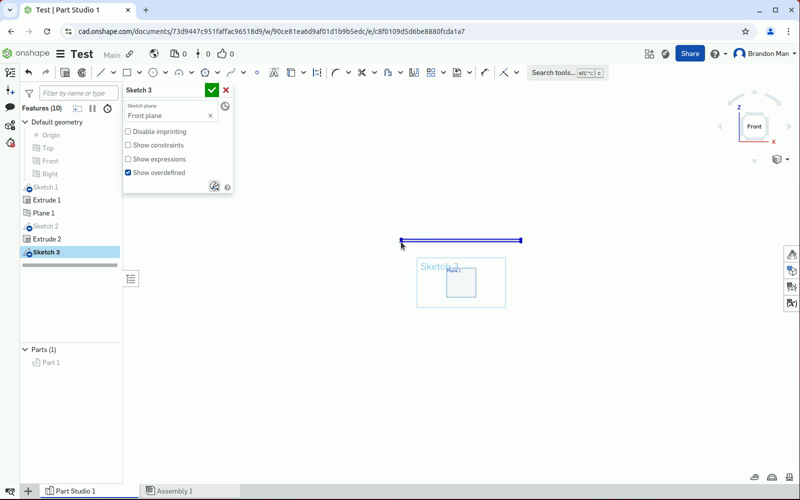
mouse_move(460, 241)
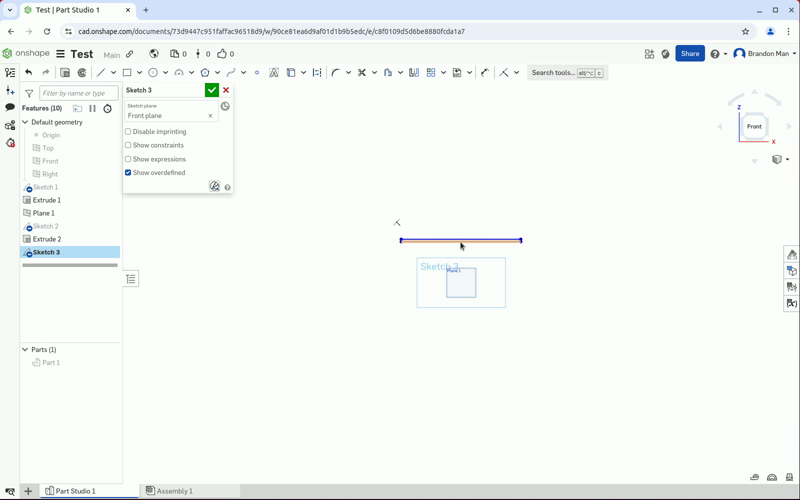
scroll(6)
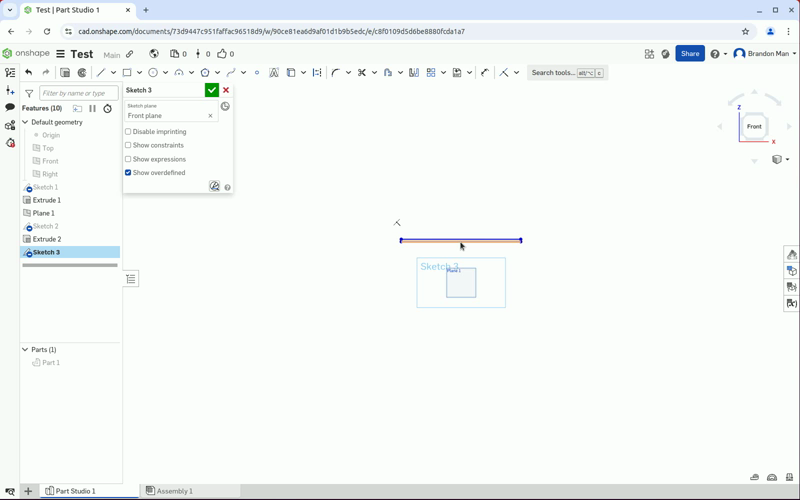
scroll(6)
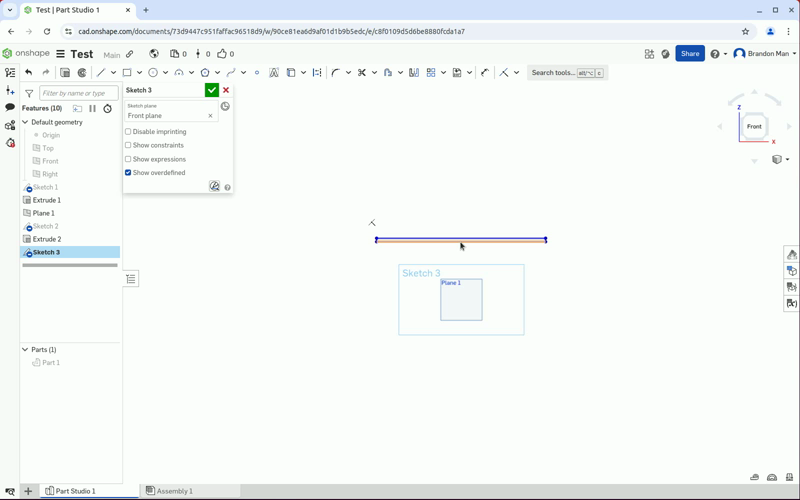
scroll(6)
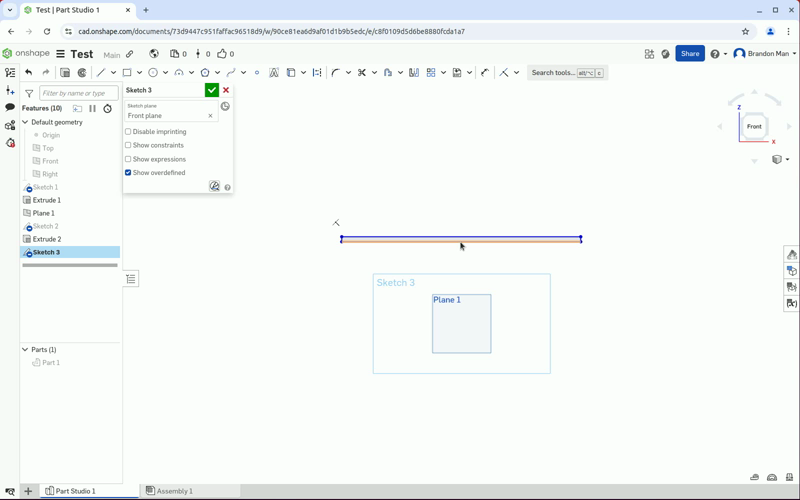
scroll(6)
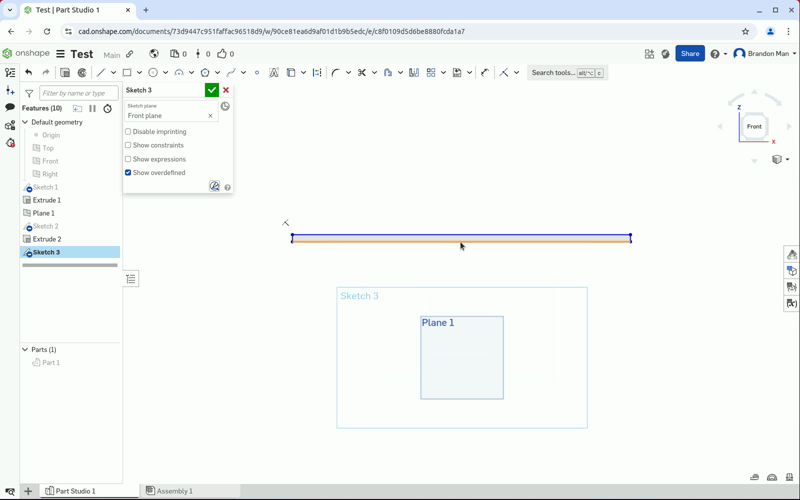
scroll(6)
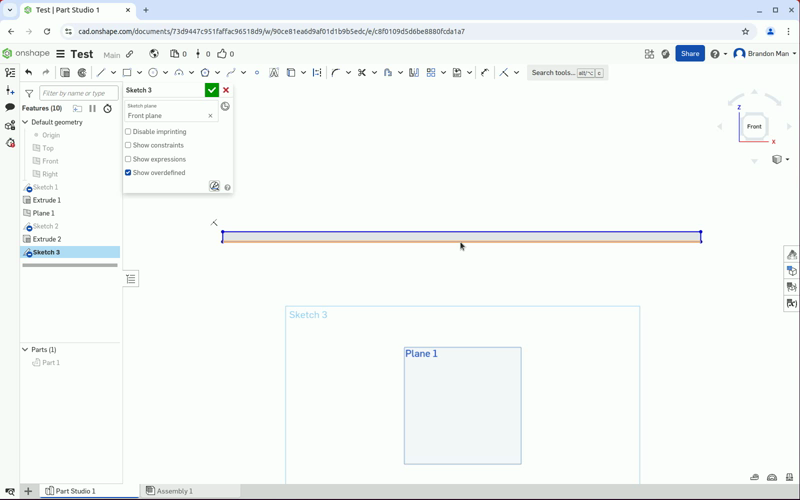
scroll(6)
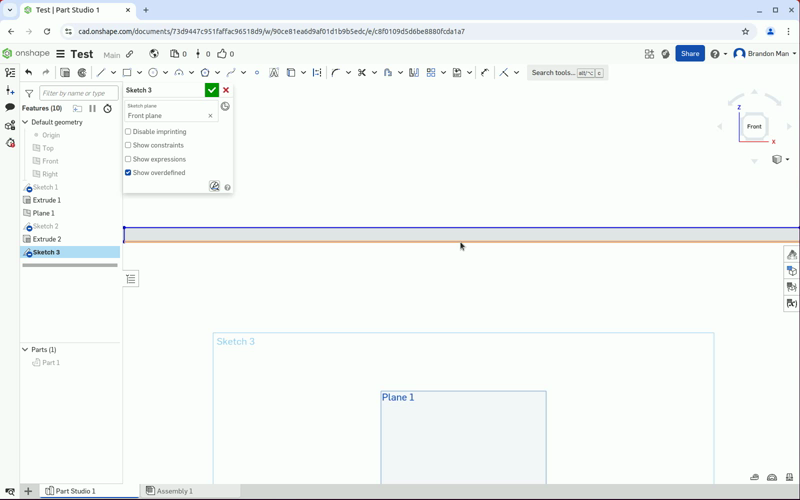
scroll(6)
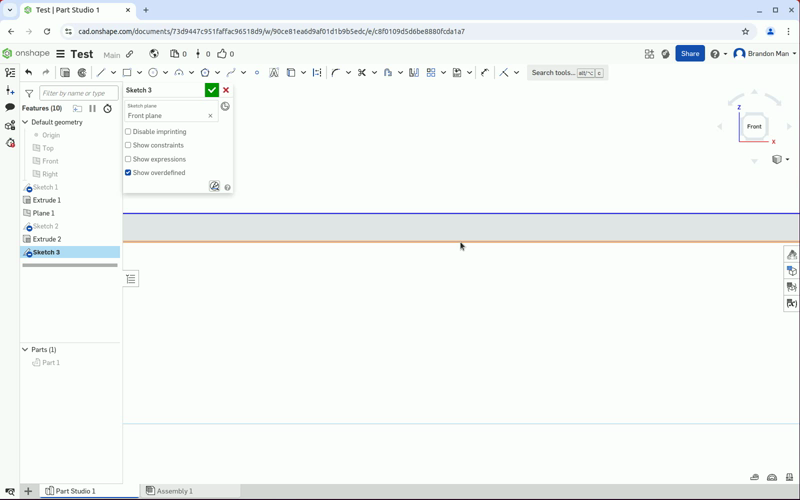
click(460, 241)
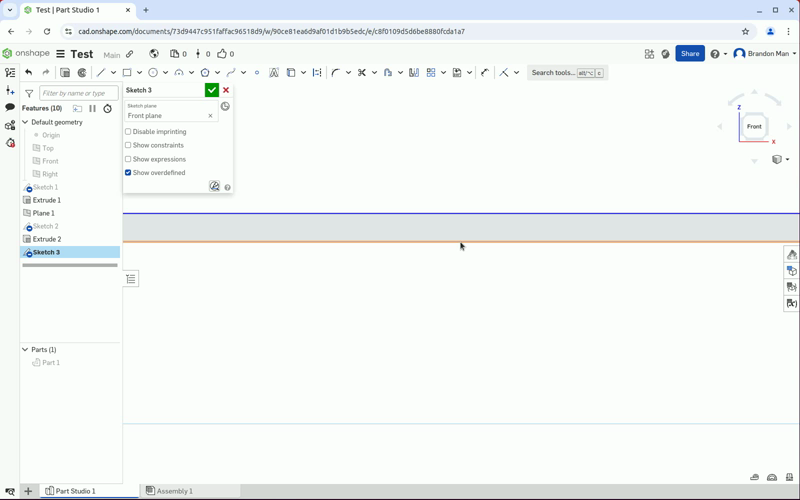
scroll(-6)
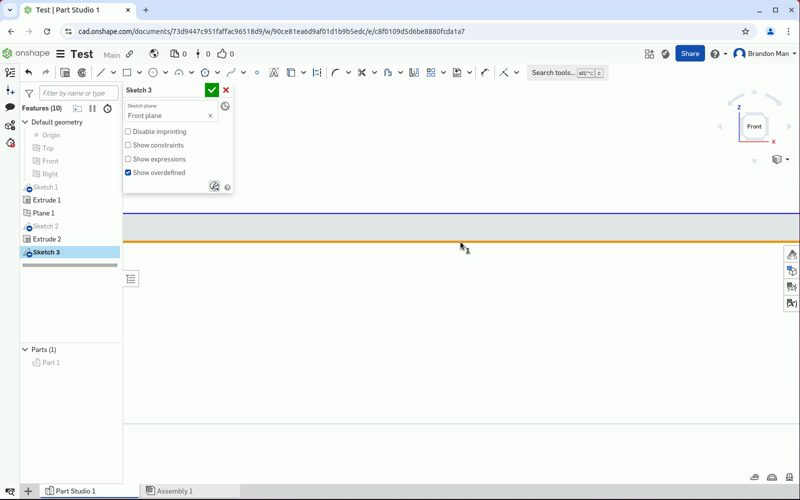
scroll(-6)
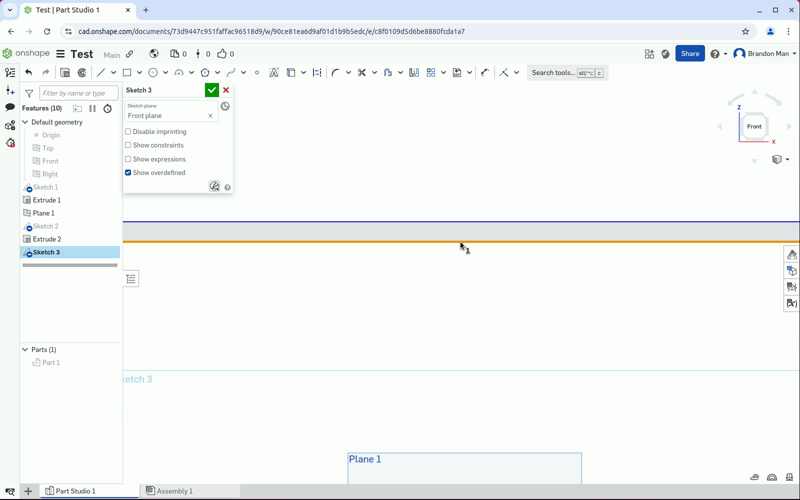
scroll(-6)
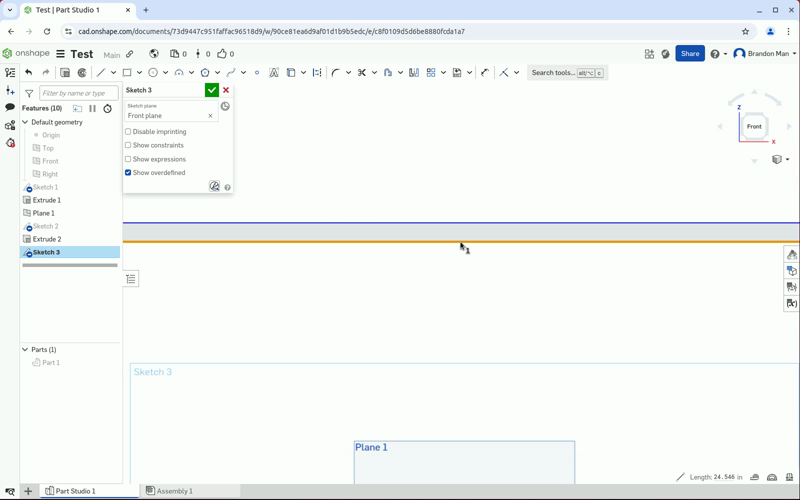
scroll(-6)
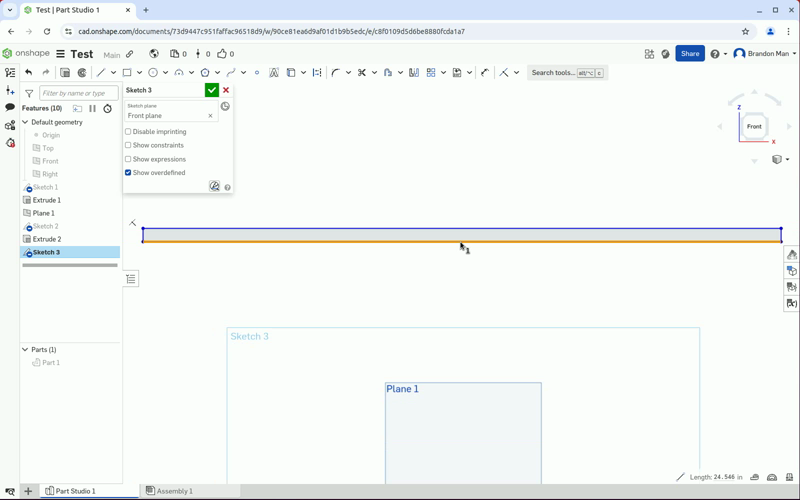
scroll(-6)
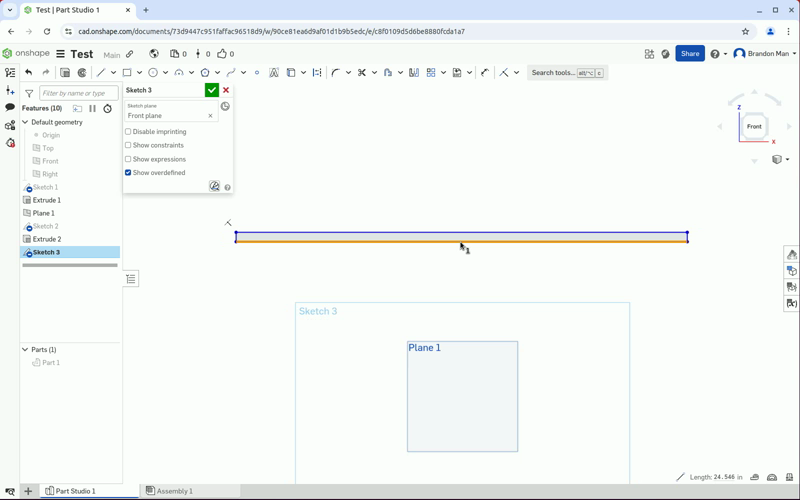
scroll(-6)
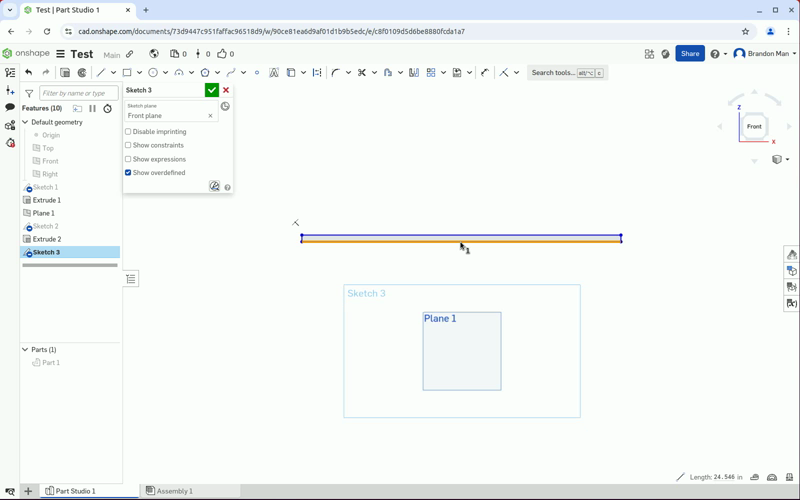
scroll(-6)
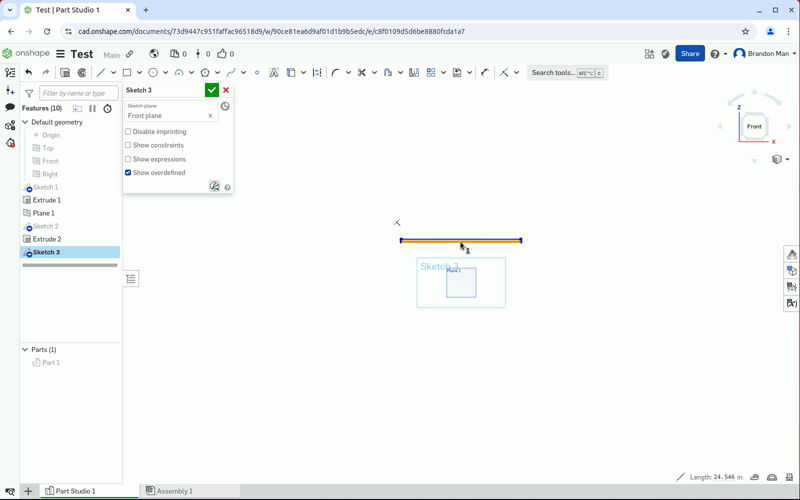
mouse_move(73, 352)
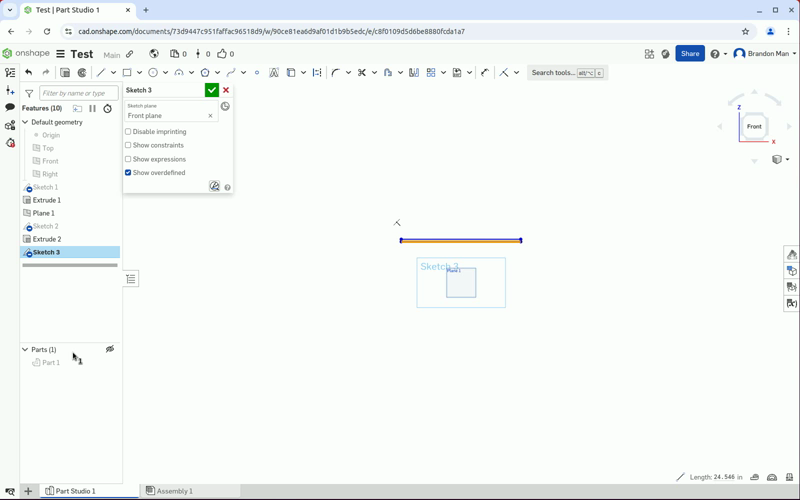
key(shift+y)
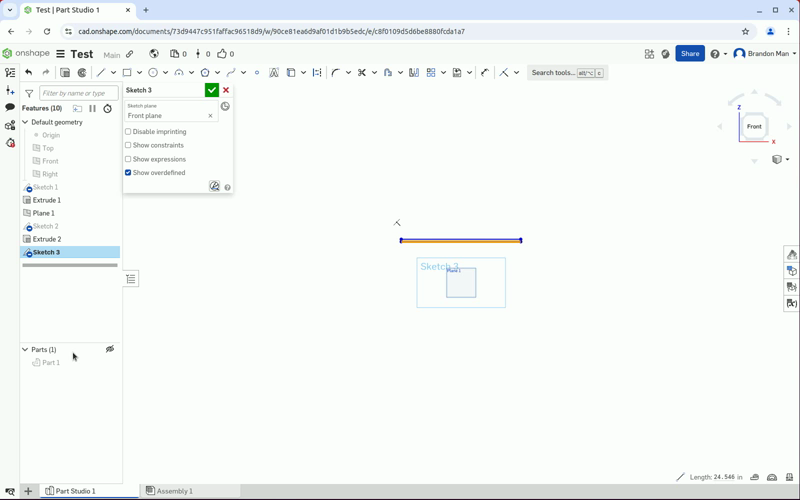
key(shift+e)
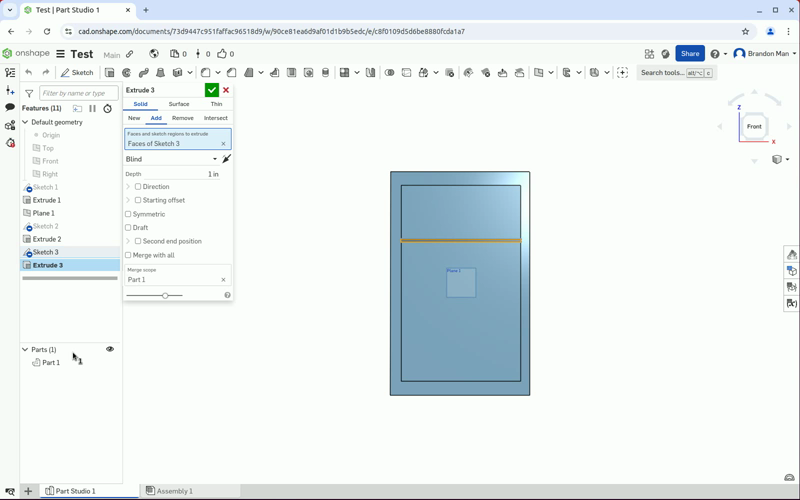
mouse_move(143, 106)
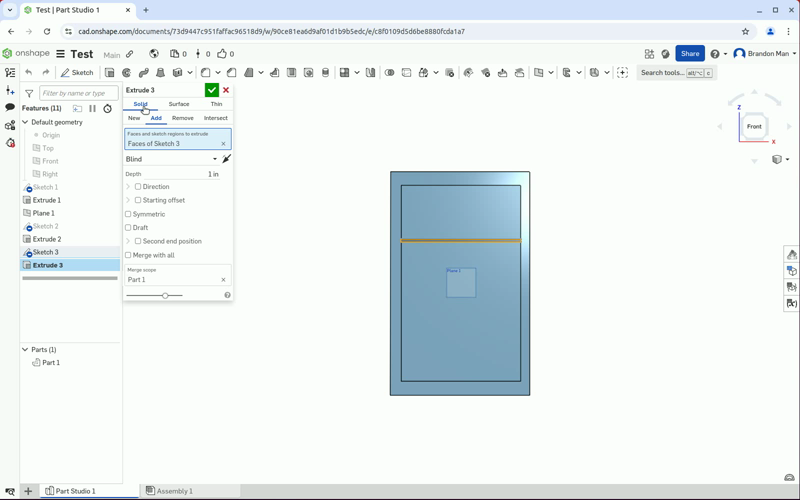
click(143, 106)
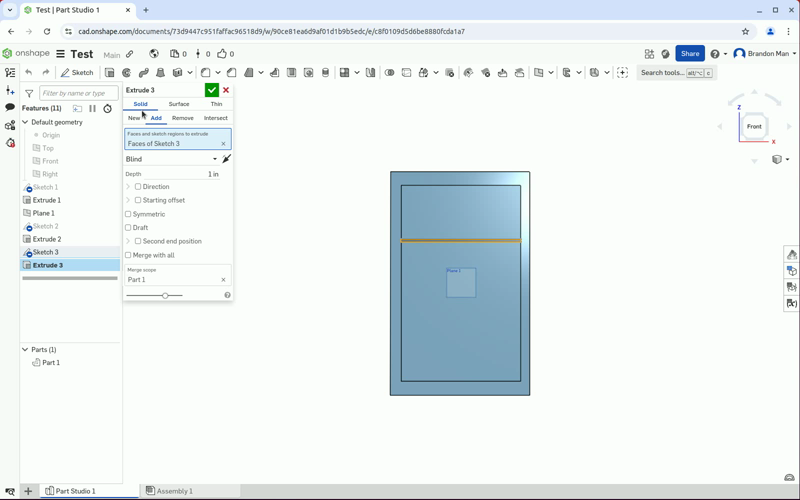
mouse_move(137, 120)
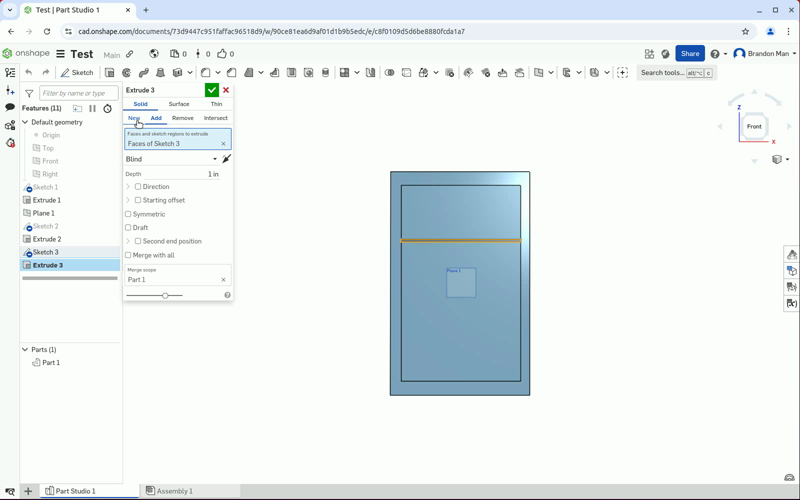
click(137, 120)
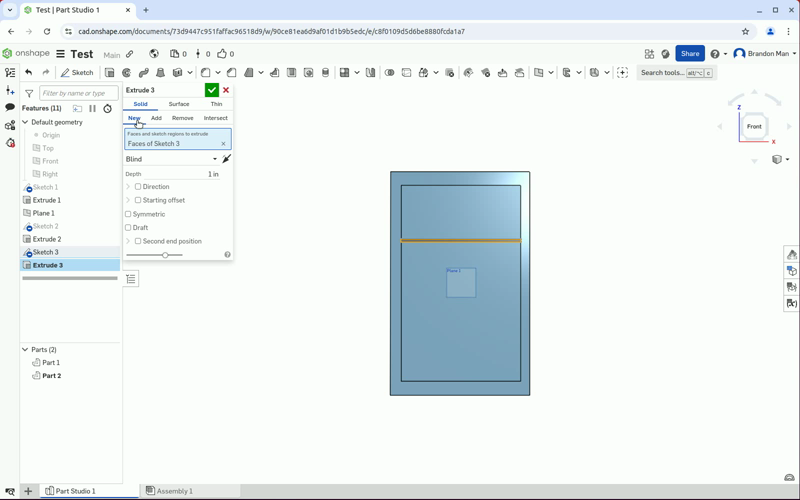
key(tab, 4)
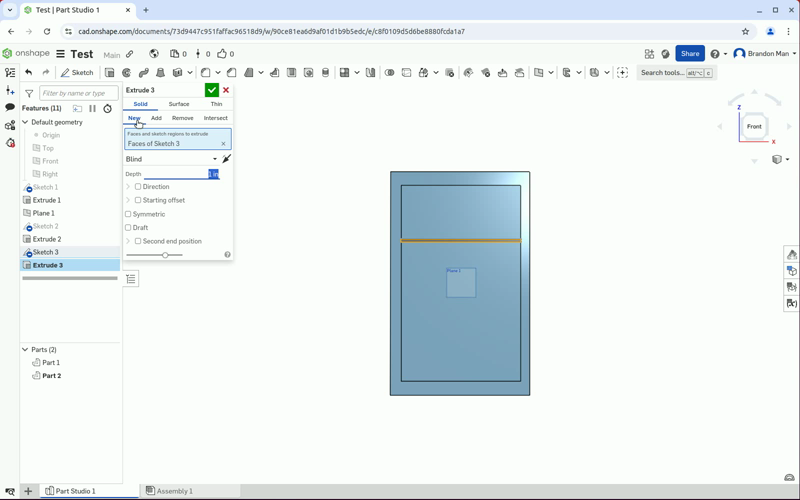
text(25.996)
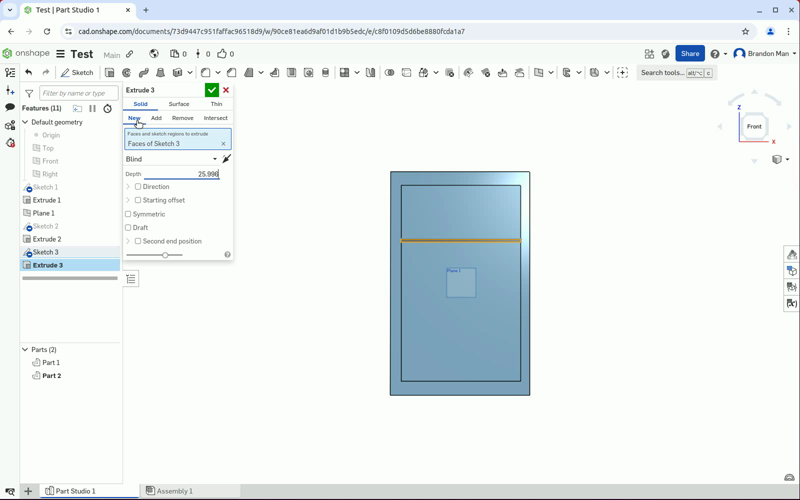
key(tab, 3)
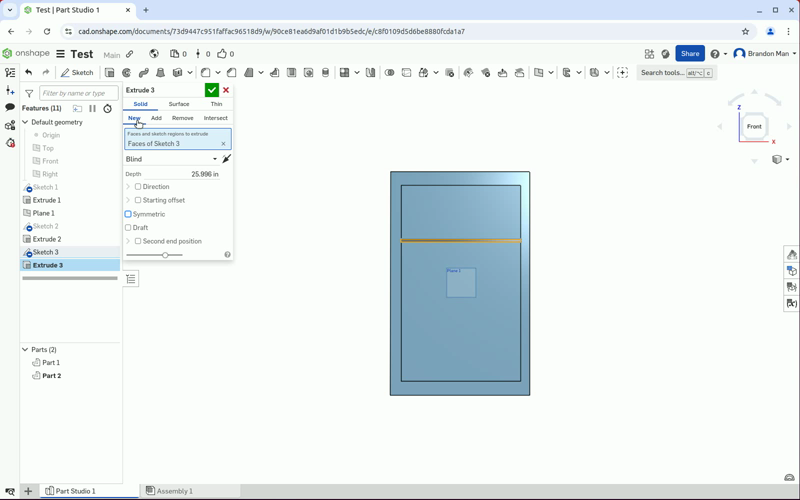
key(space)
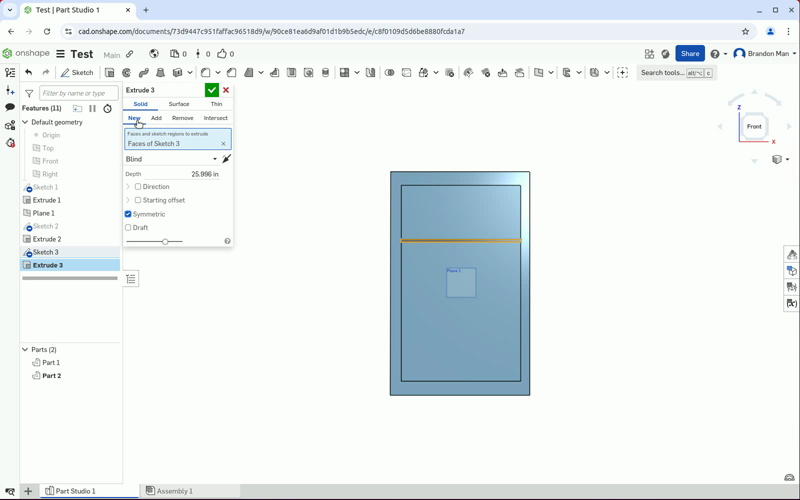
key(enter)
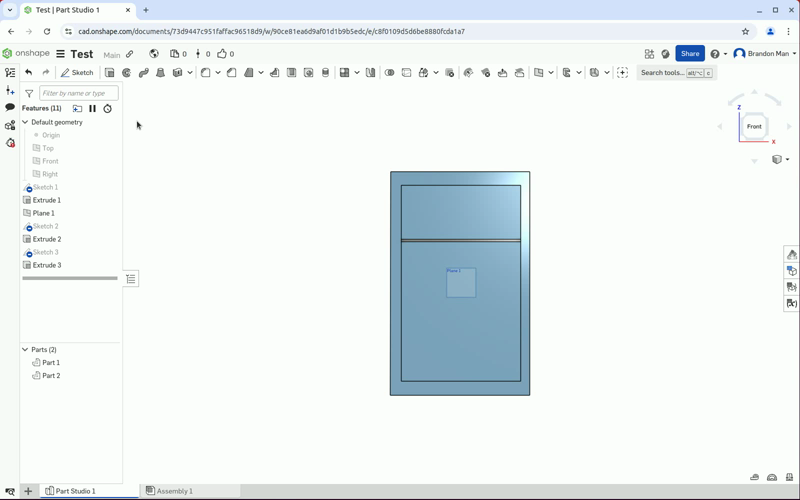
key(shift+h)
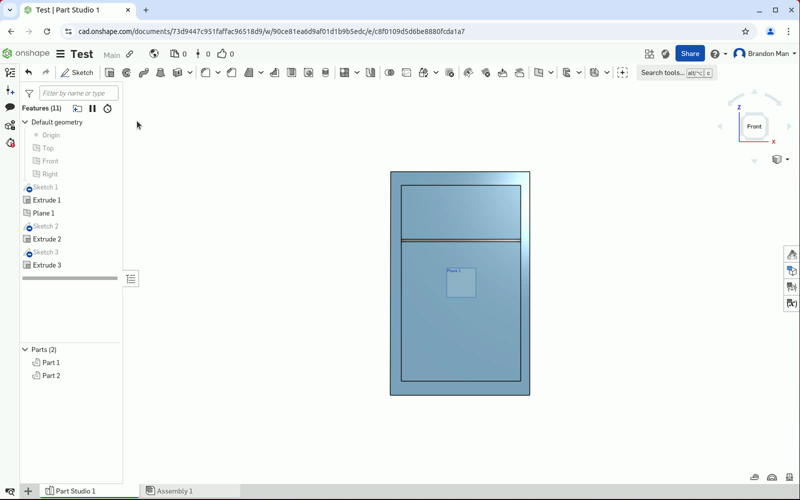
key(shift+h)
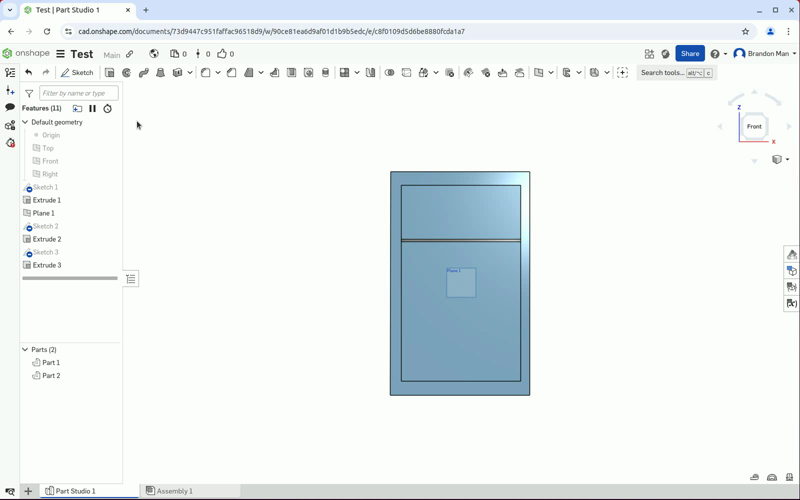
mouse_move(73, 189)
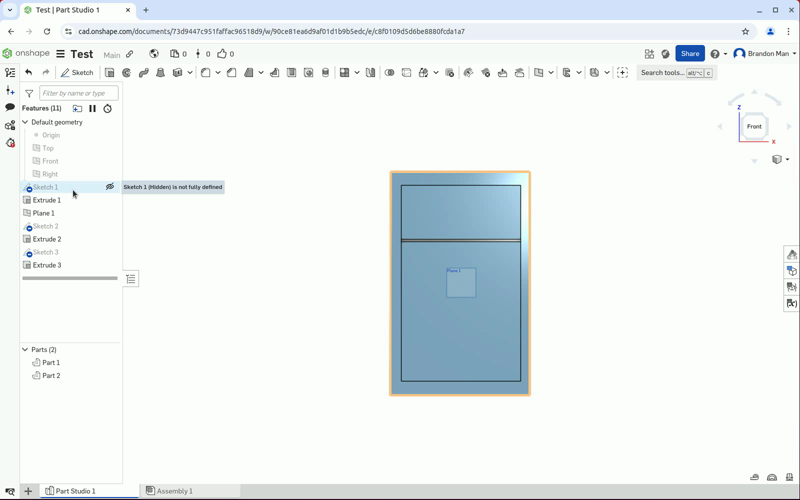
click(73, 189)
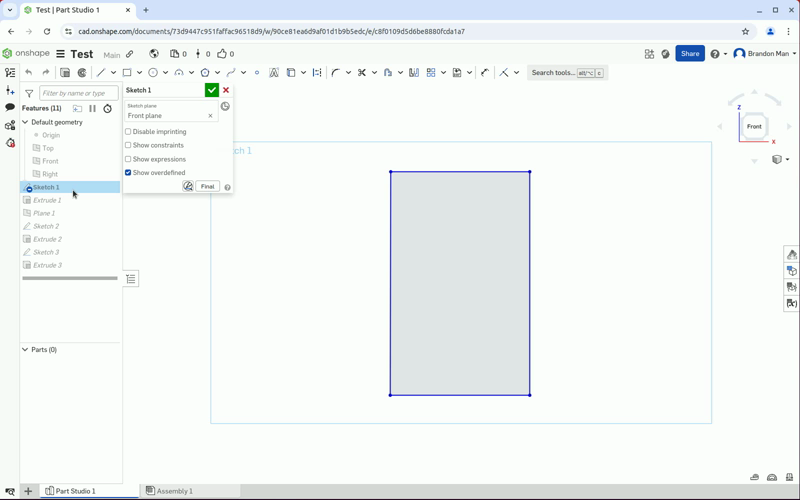
mouse_move(229, 92)
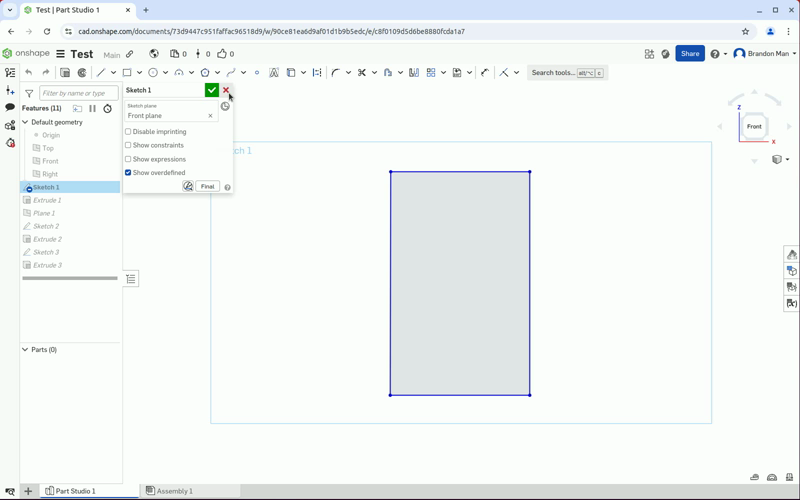
click(229, 92)
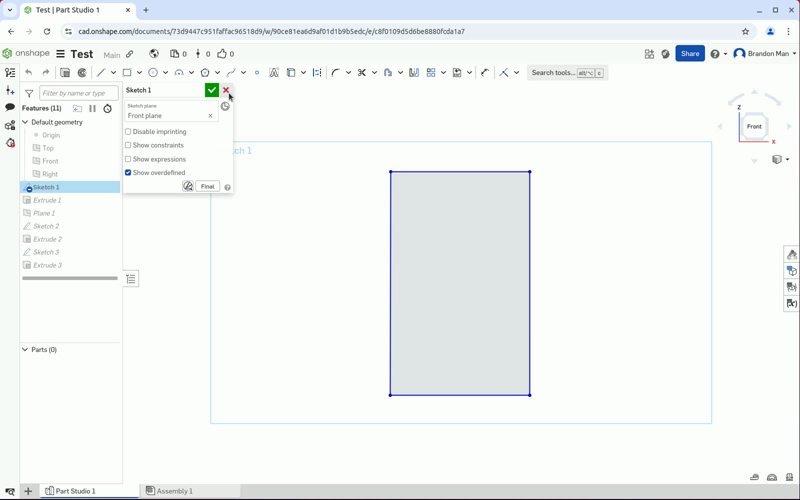
key(shift+s)
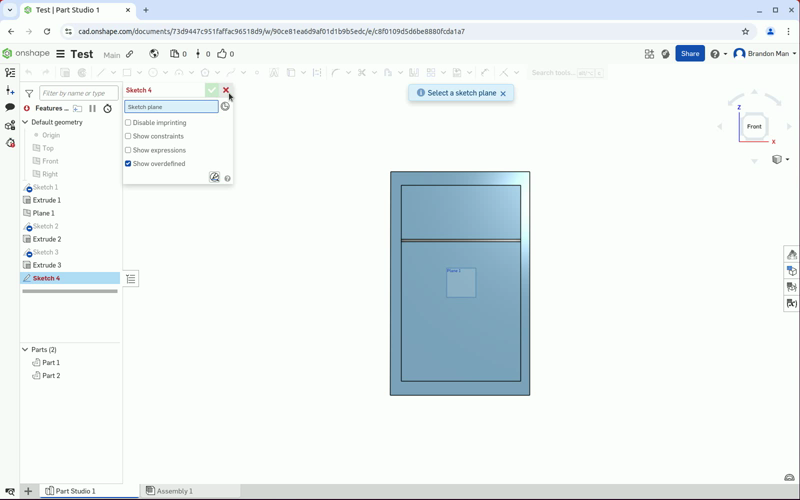
mouse_move(73, 163)
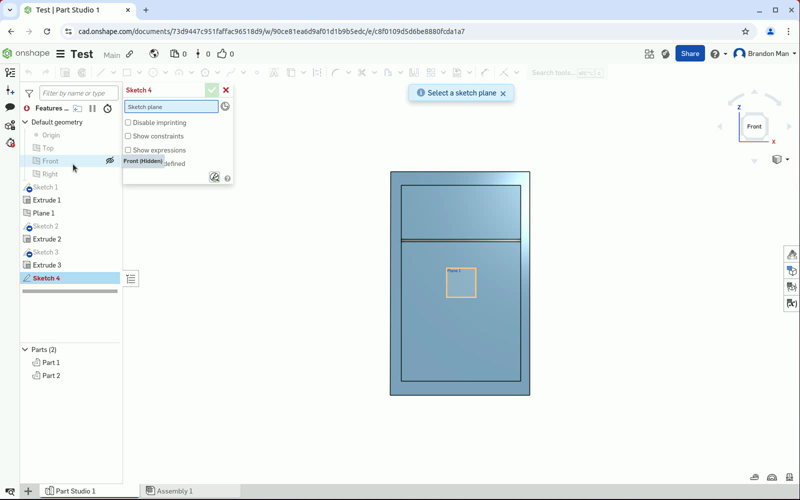
click(73, 163)
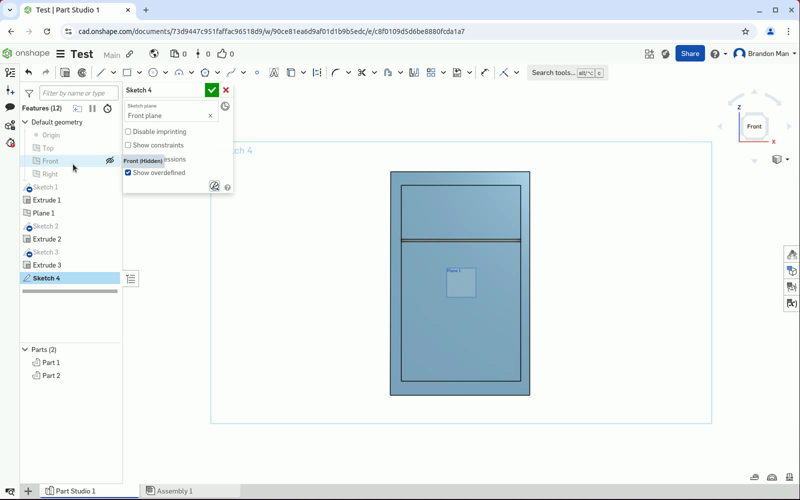
mouse_move(73, 352)
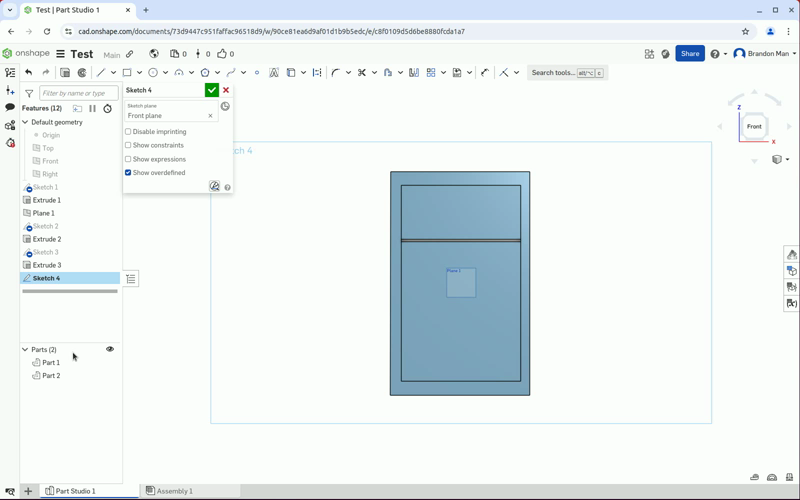
key(y)
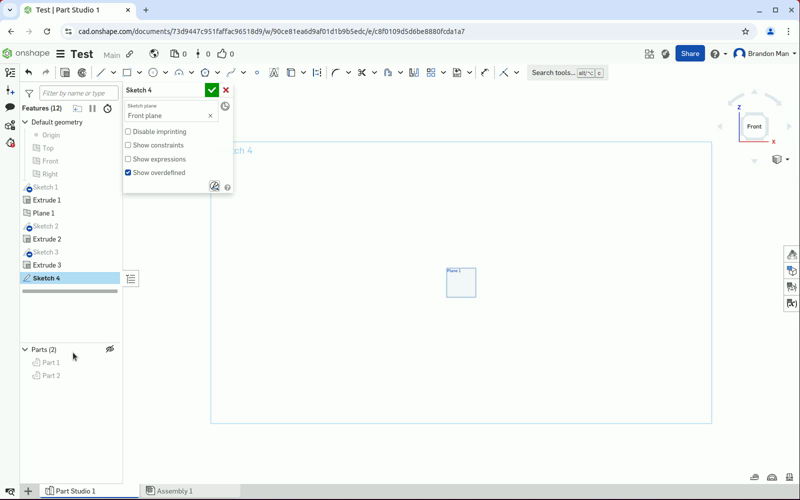
key(l)
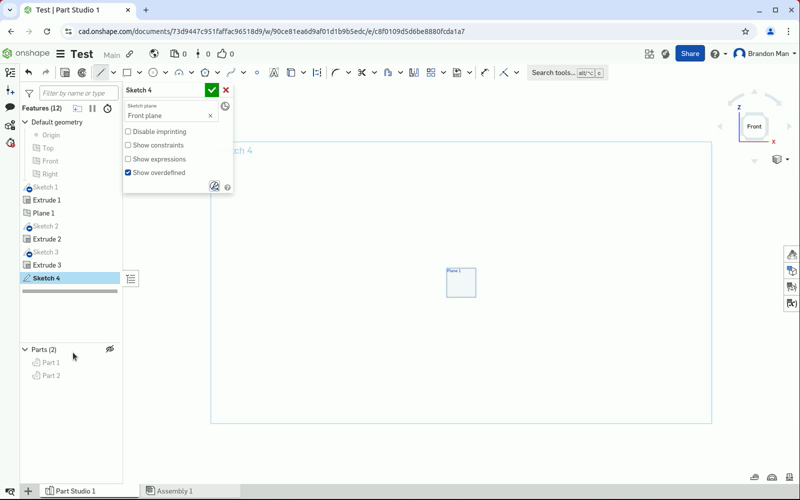
key_down(shift)
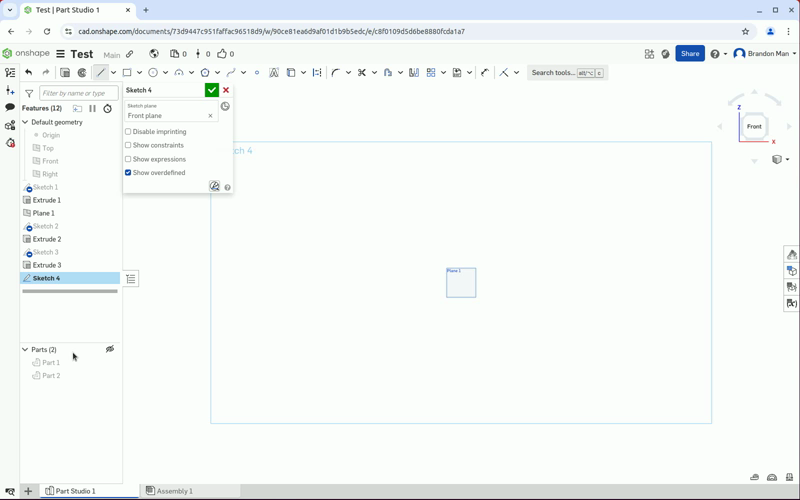
mouse_move(401, 316)
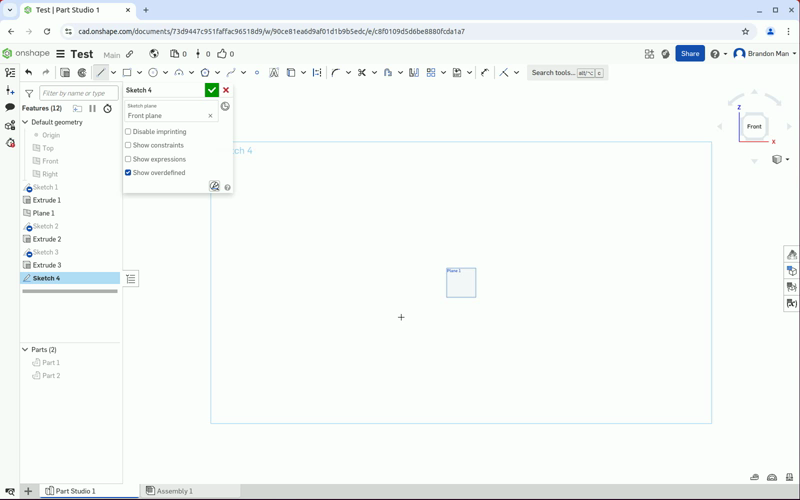
click(401, 316)
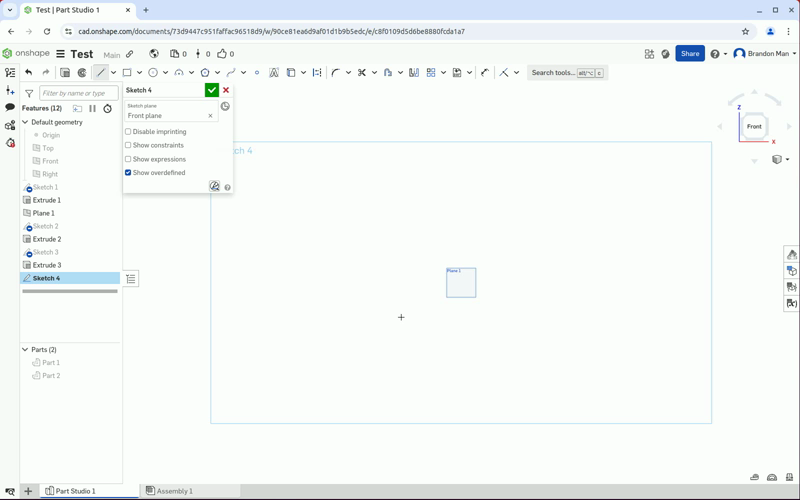
key_up(shift)
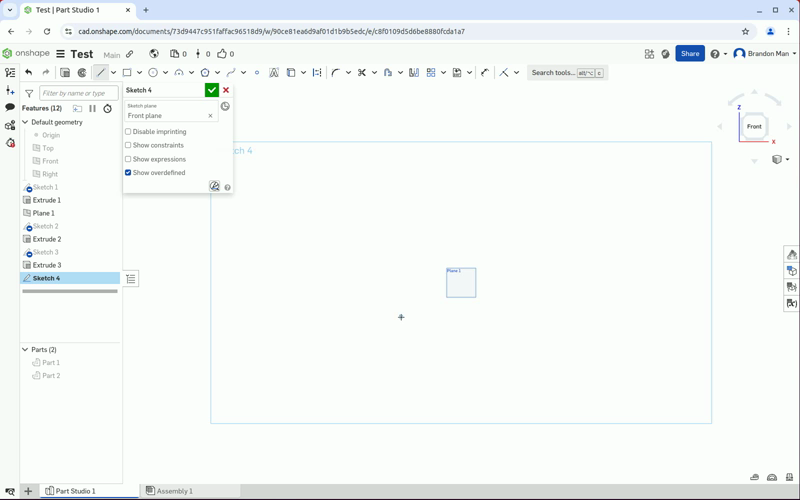
key_down(shift)
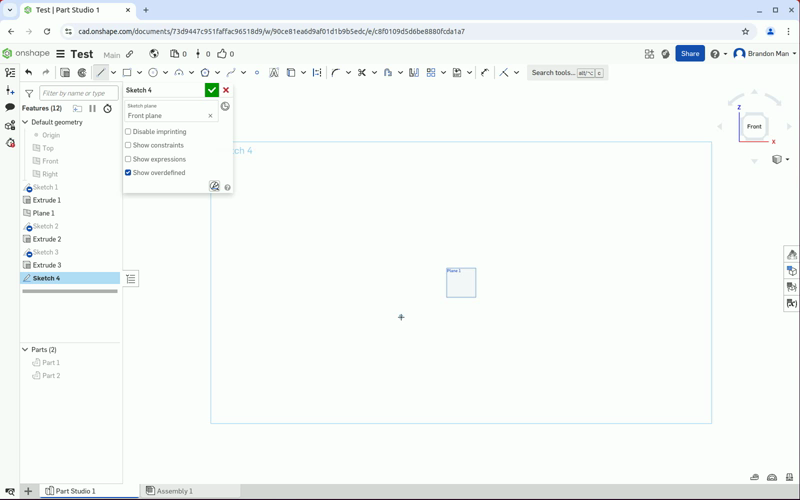
mouse_move(520, 317)
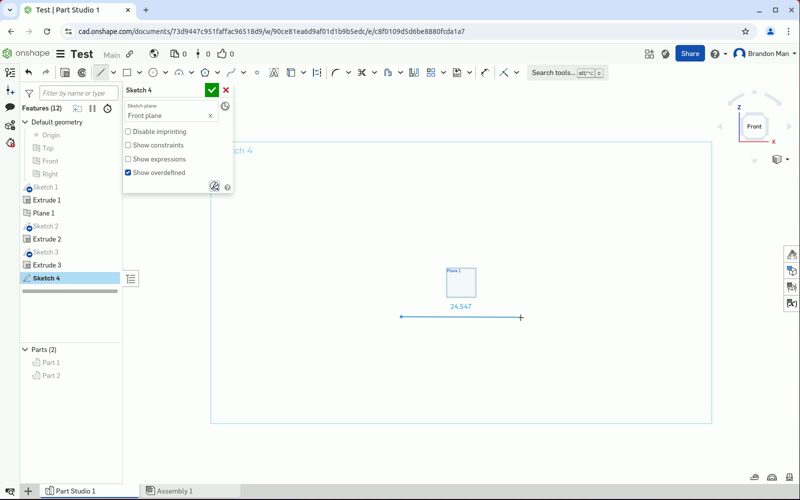
click(520, 317)
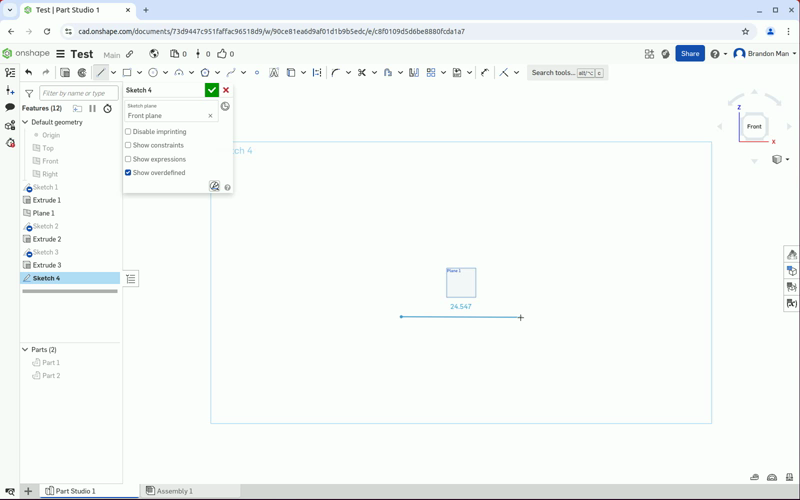
key_up(shift)
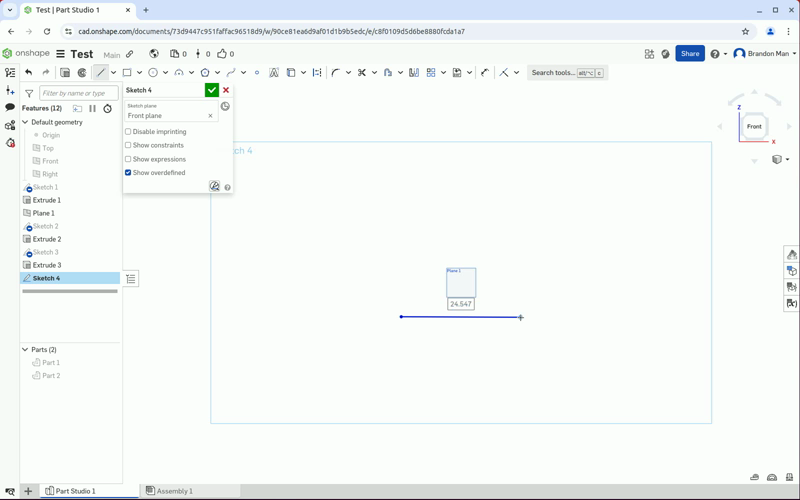
key_down(shift)
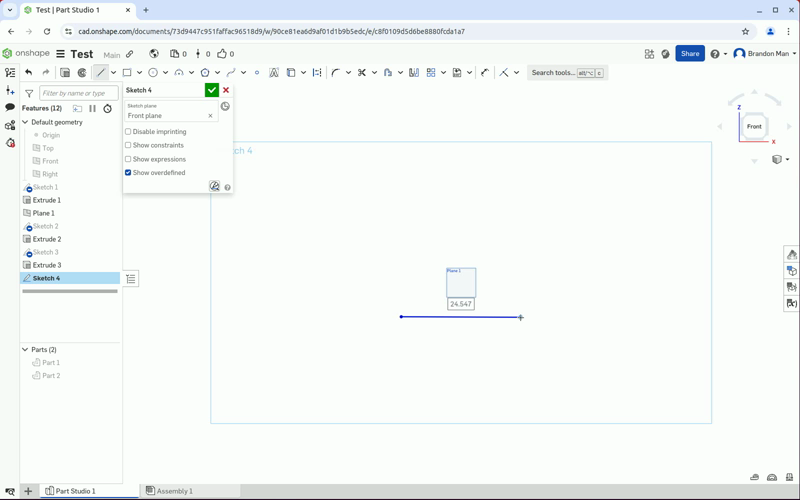
mouse_move(550, 317)
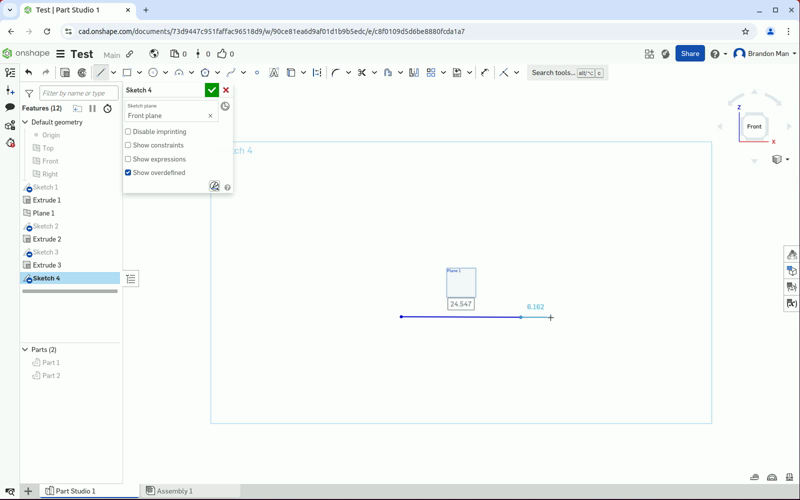
mouse_move(520, 314)
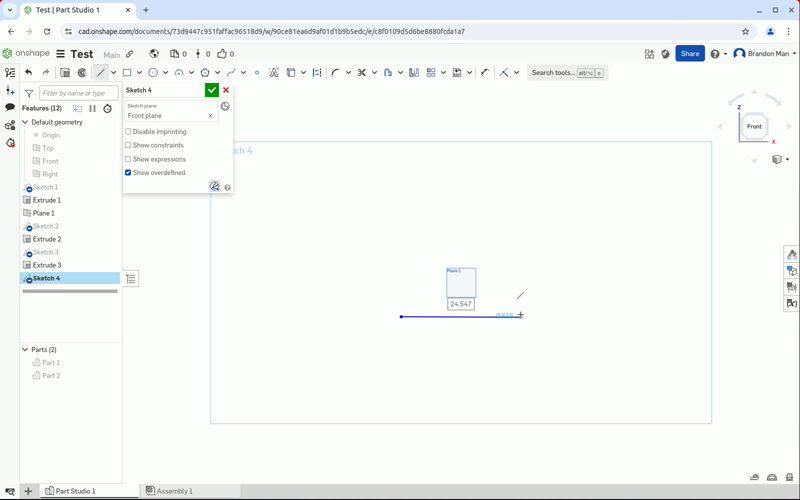
scroll(6)
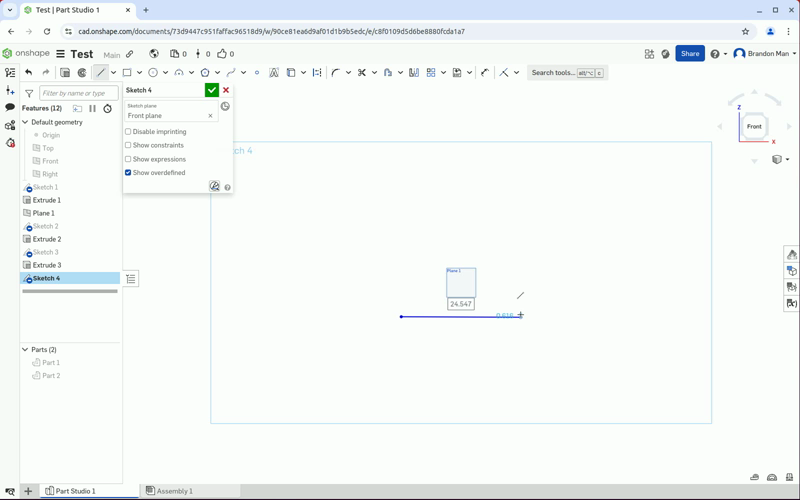
scroll(6)
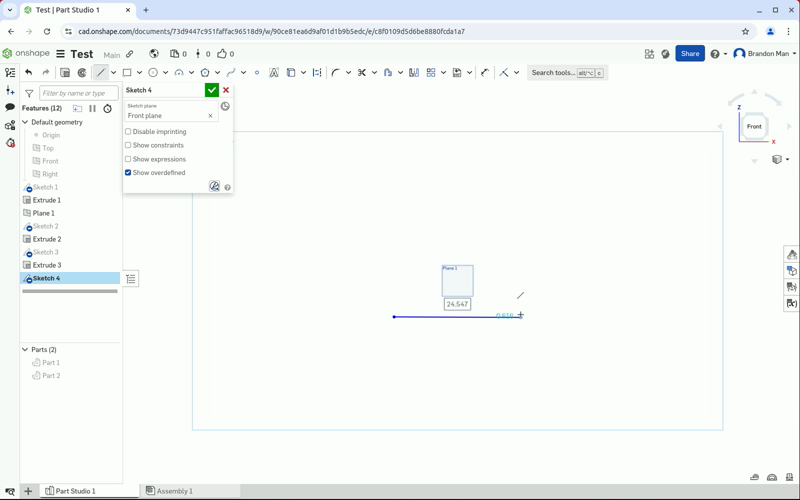
scroll(6)
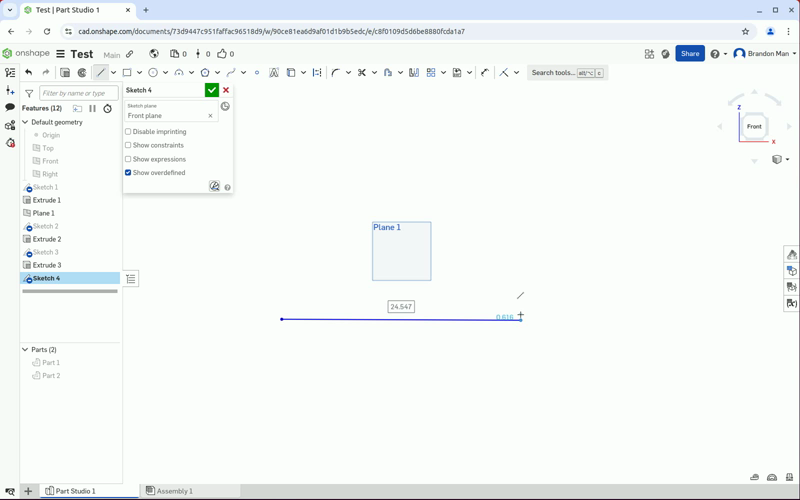
scroll(6)
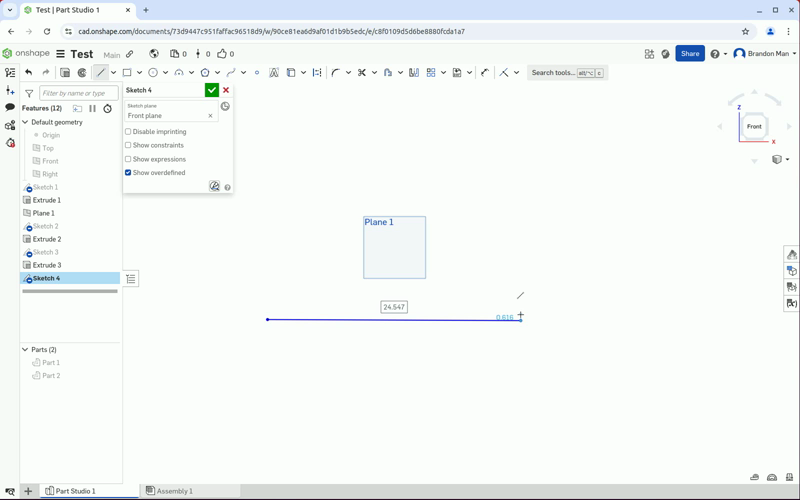
scroll(6)
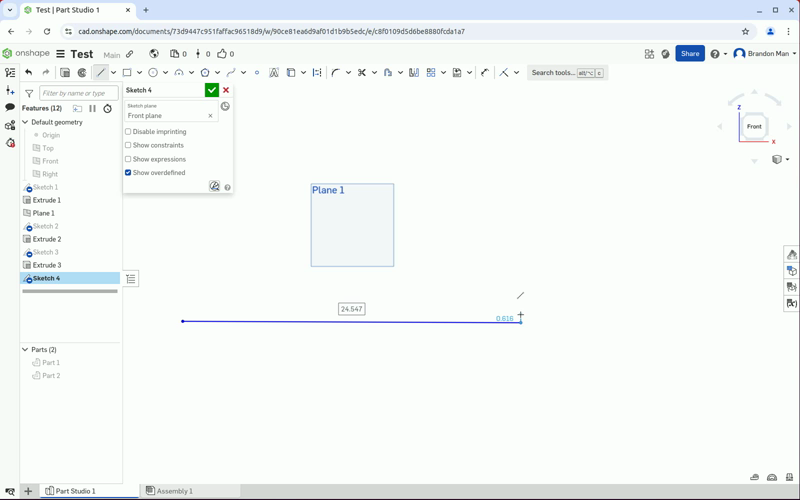
scroll(6)
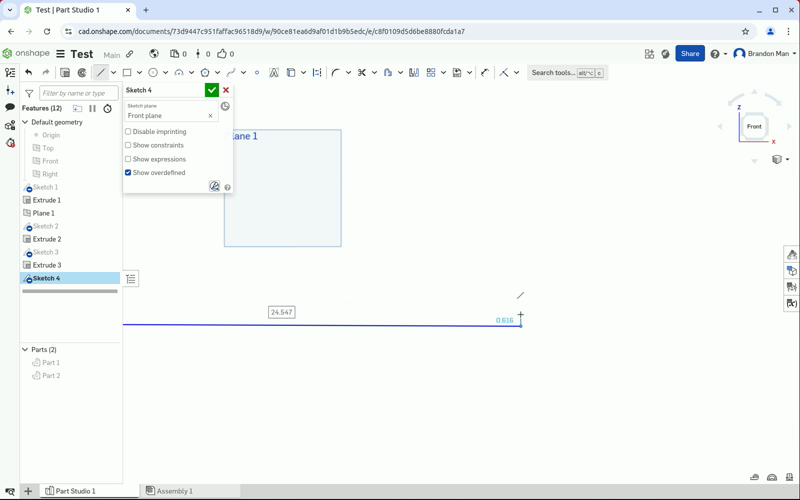
scroll(6)
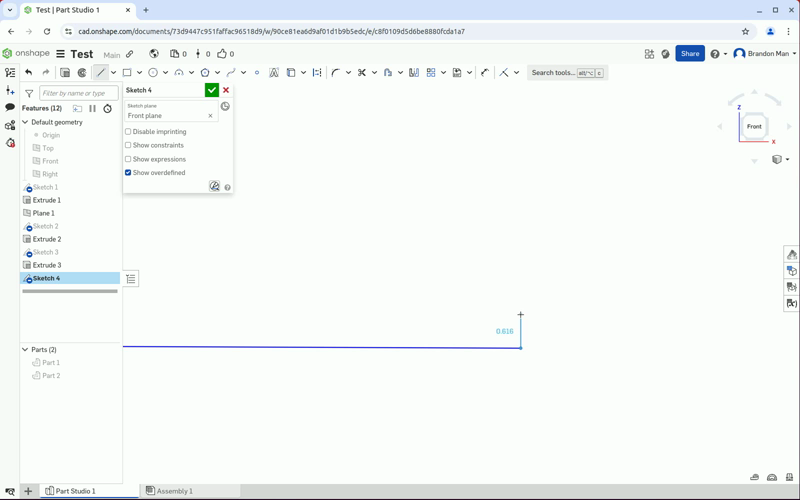
click(520, 314)
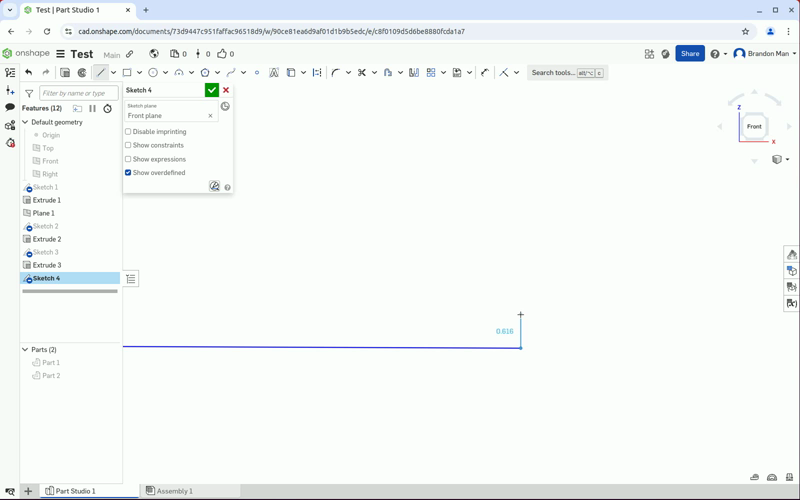
scroll(-6)
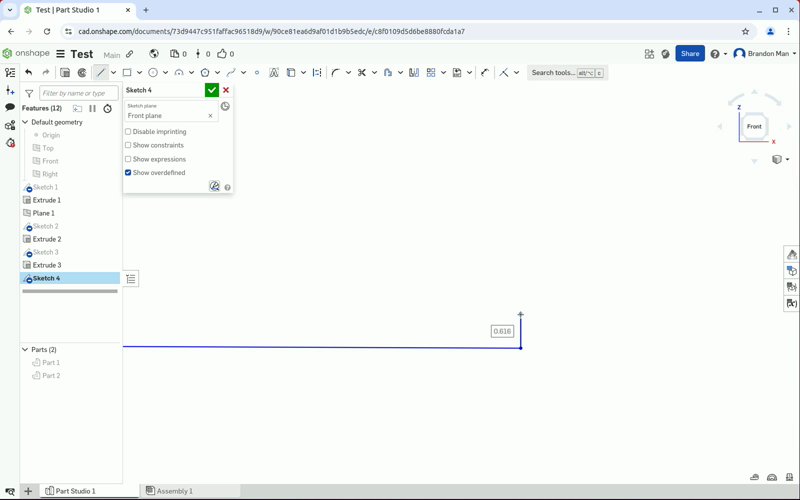
scroll(-6)
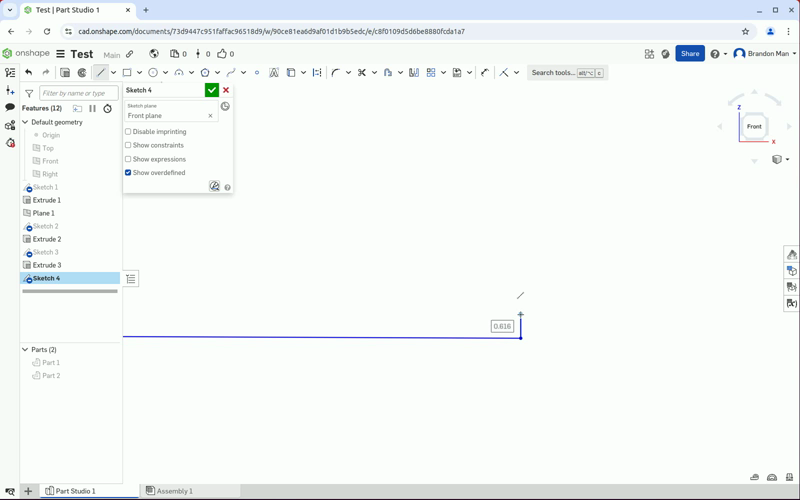
scroll(-6)
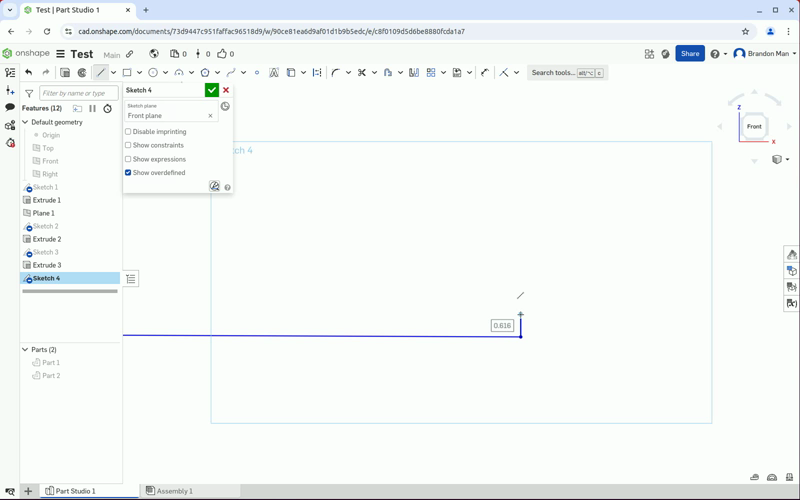
scroll(-6)
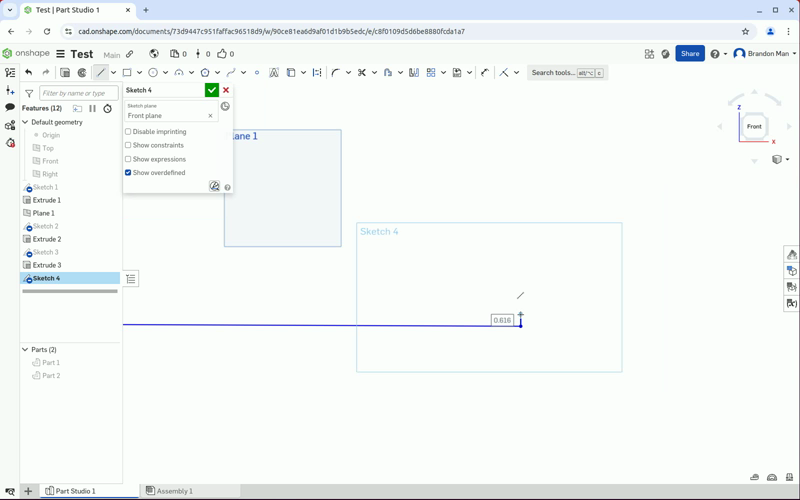
scroll(-6)
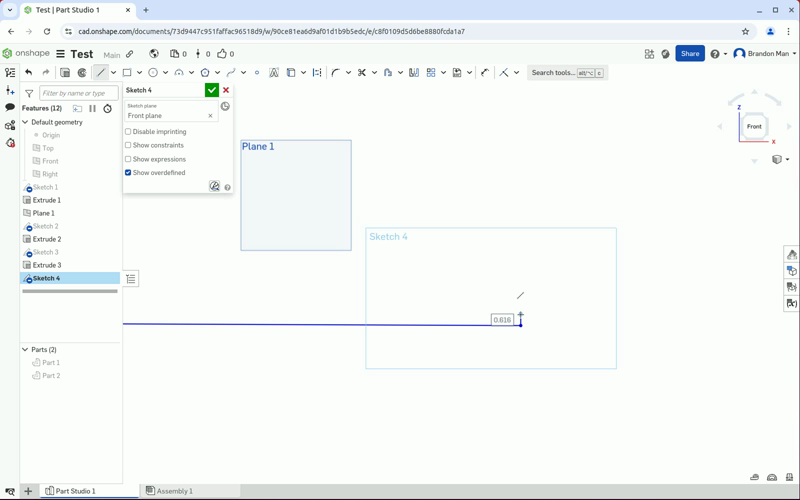
scroll(-6)
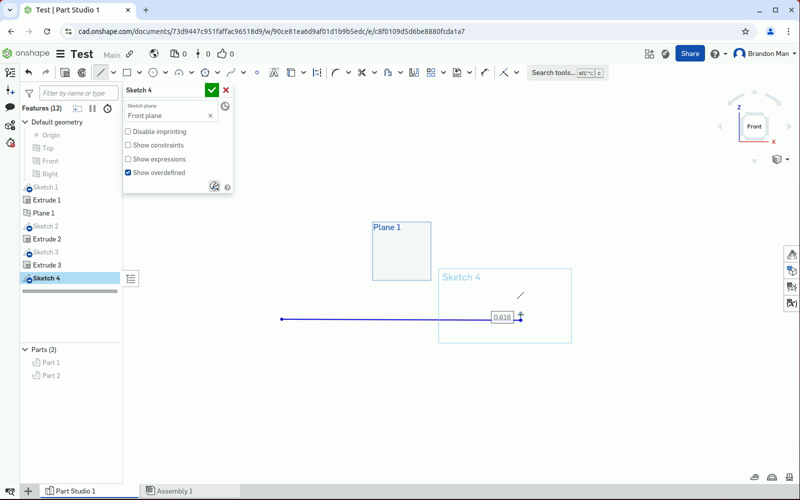
scroll(-6)
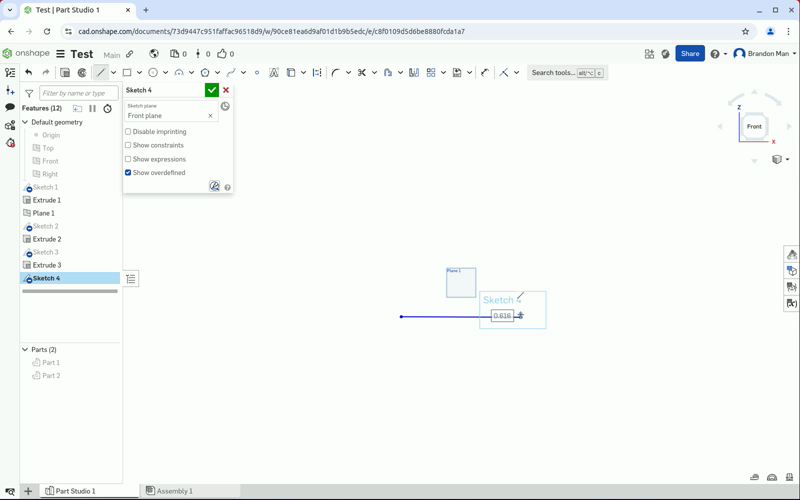
key_up(shift)
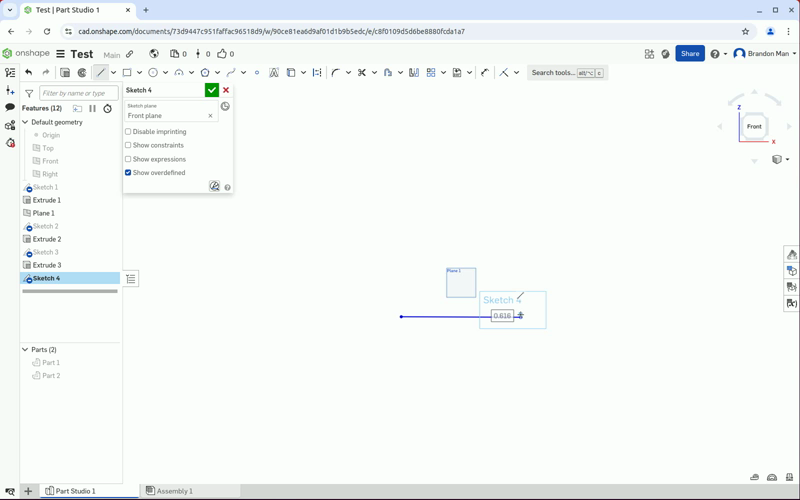
key_down(shift)
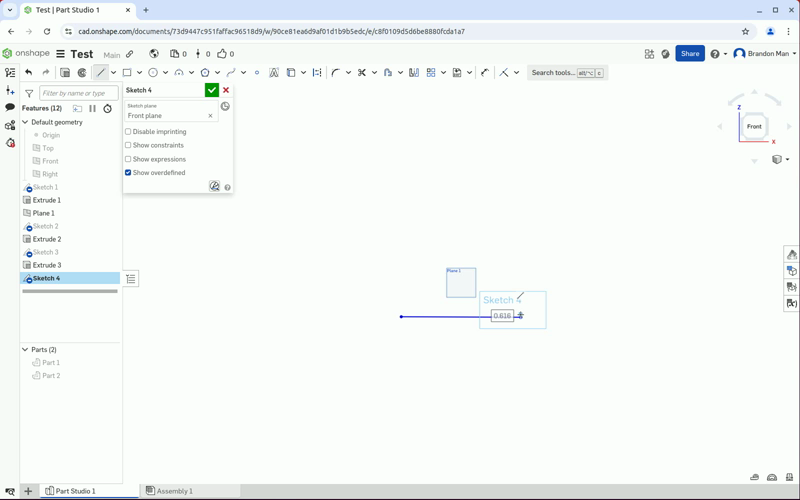
mouse_move(401, 314)
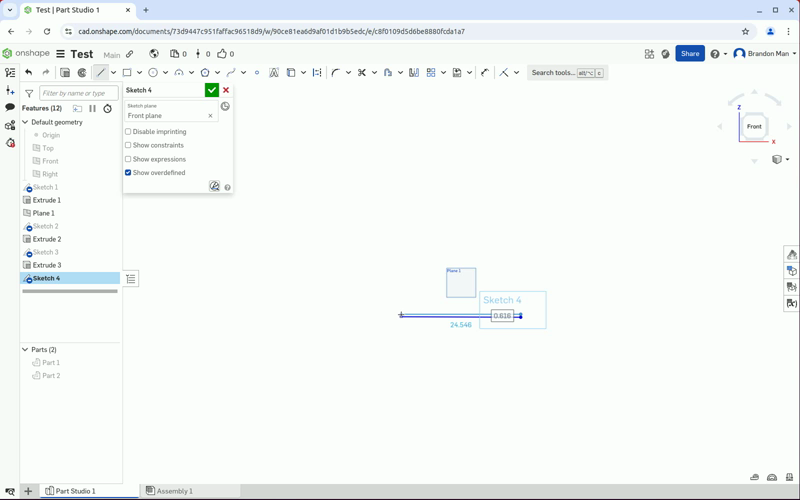
scroll(6)
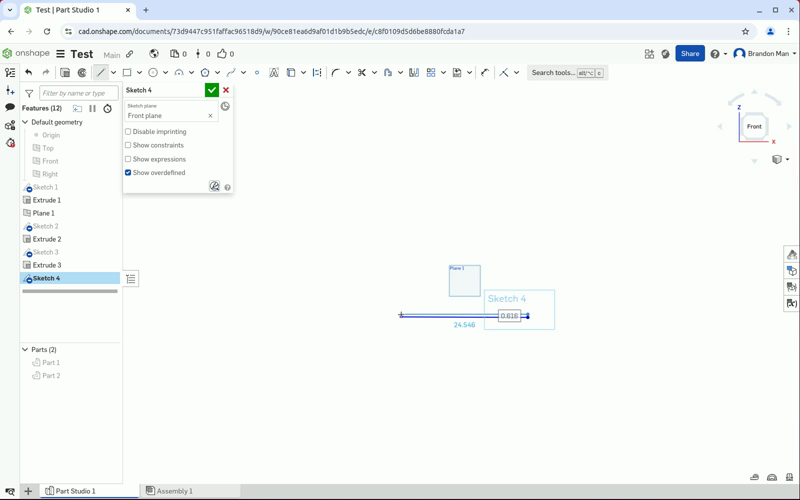
scroll(6)
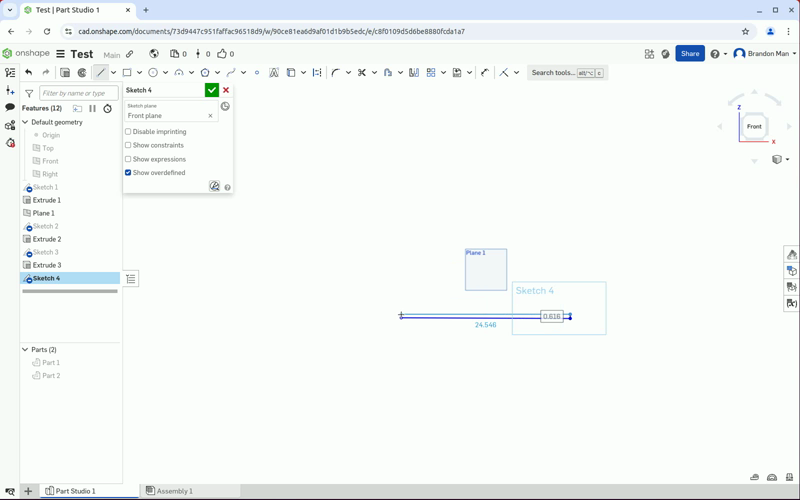
scroll(6)
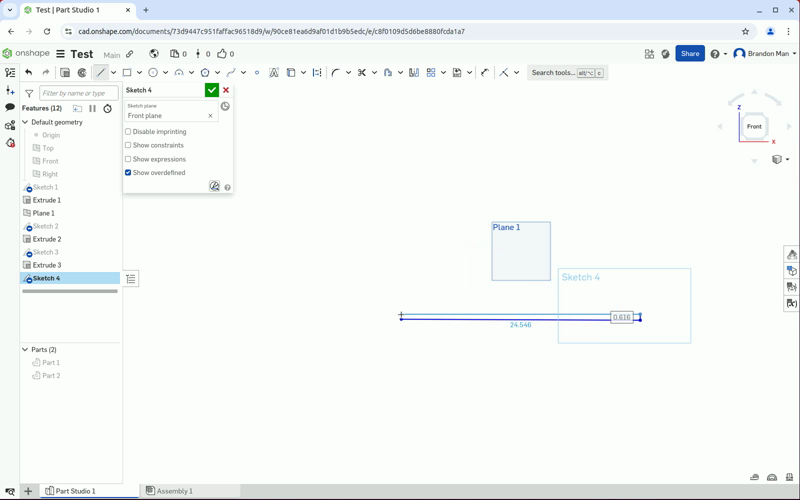
scroll(6)
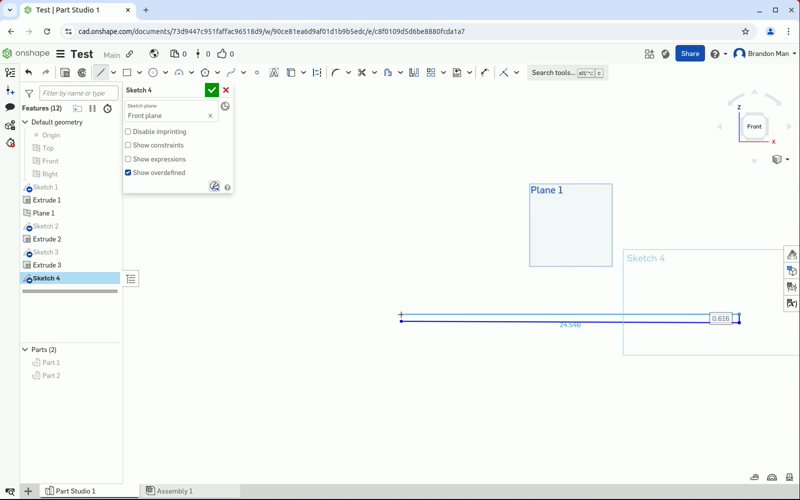
scroll(6)
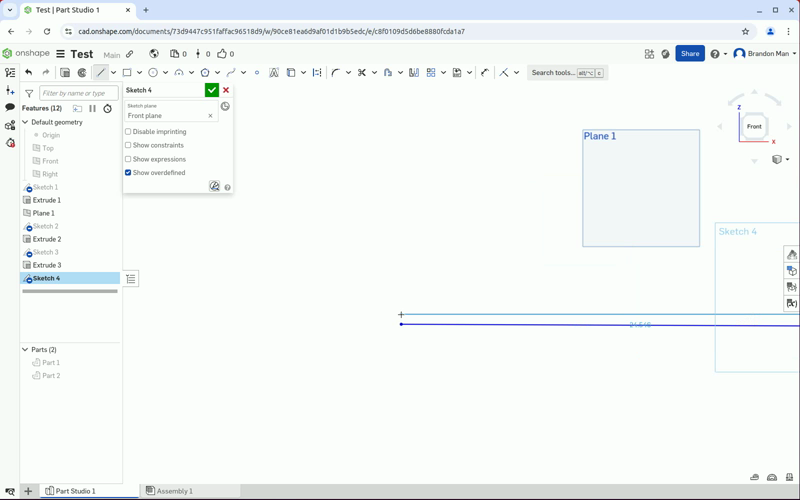
scroll(6)
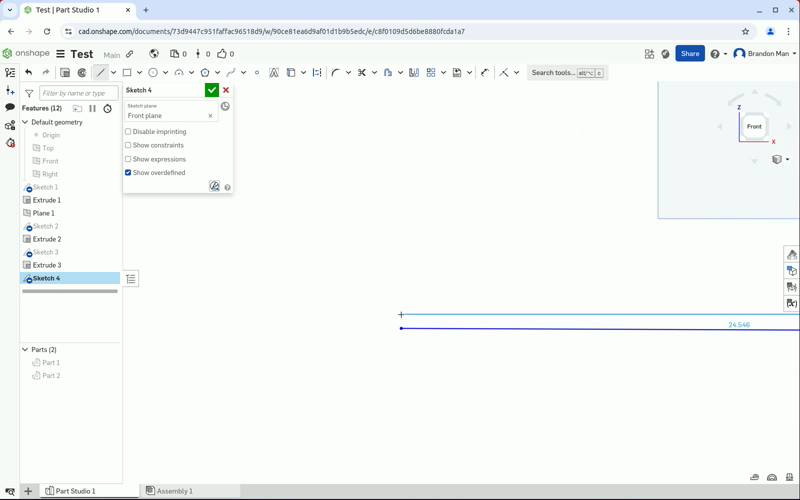
scroll(6)
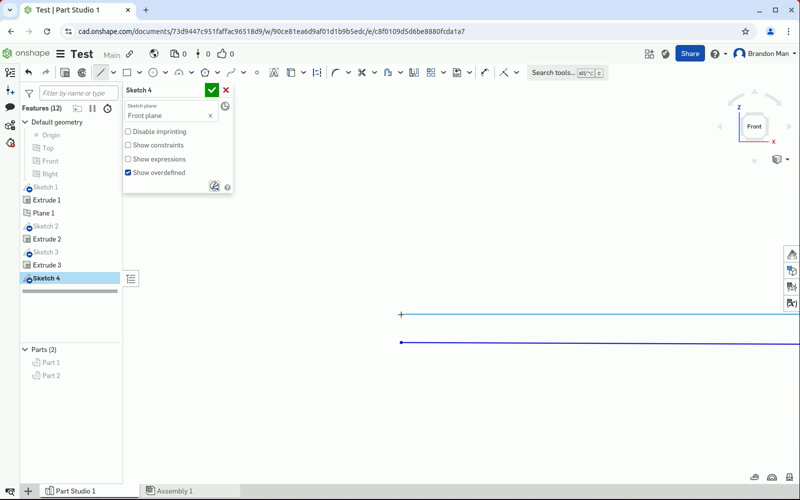
click(401, 314)
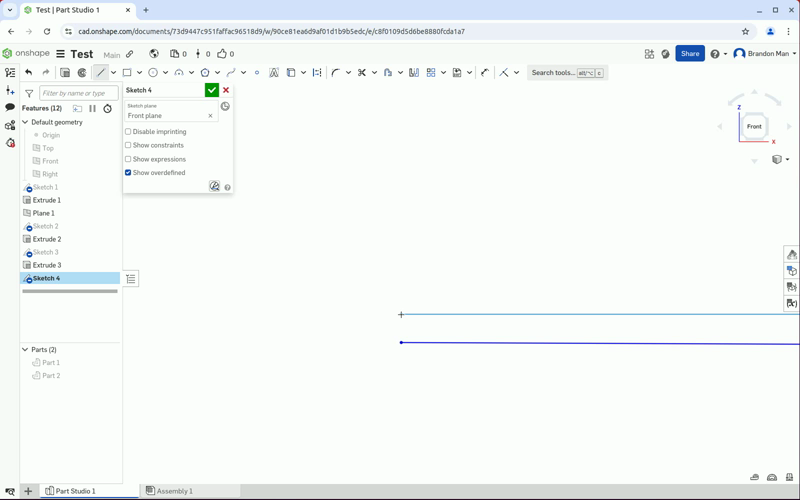
scroll(-6)
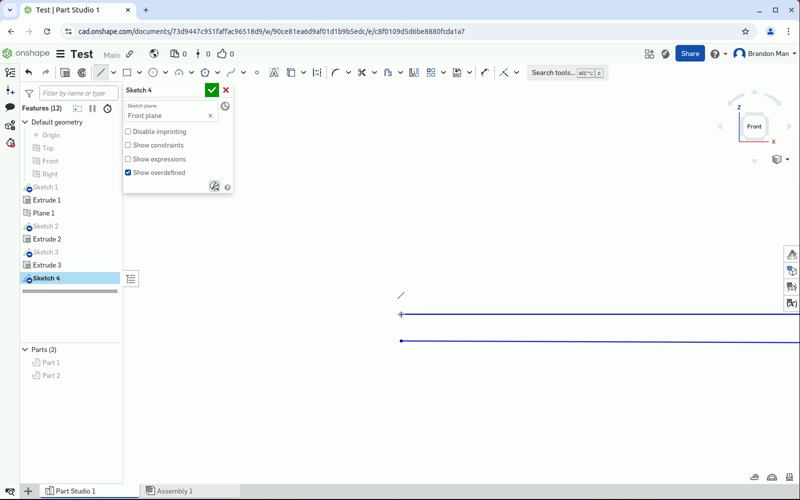
scroll(-6)
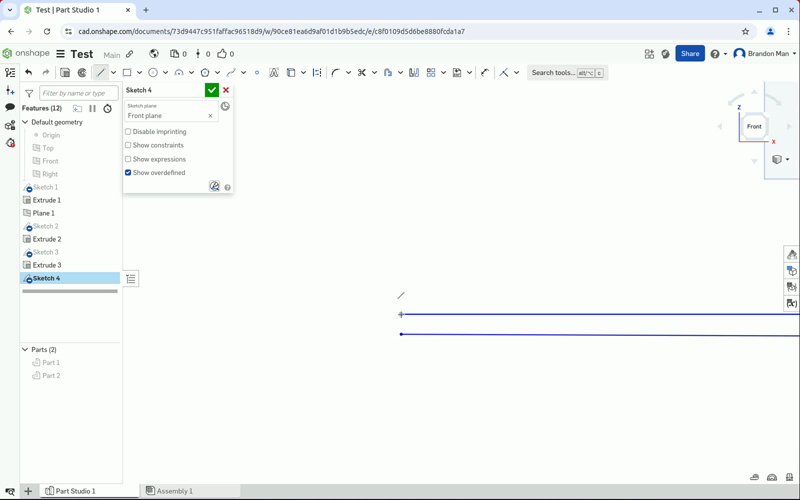
scroll(-6)
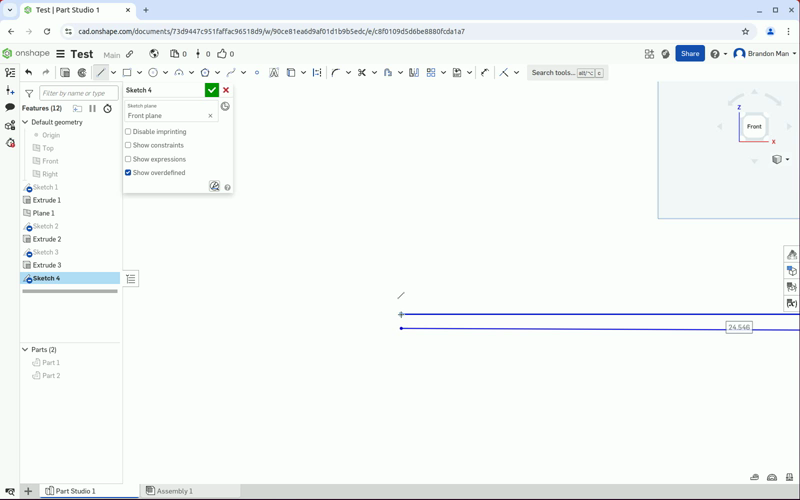
scroll(-6)
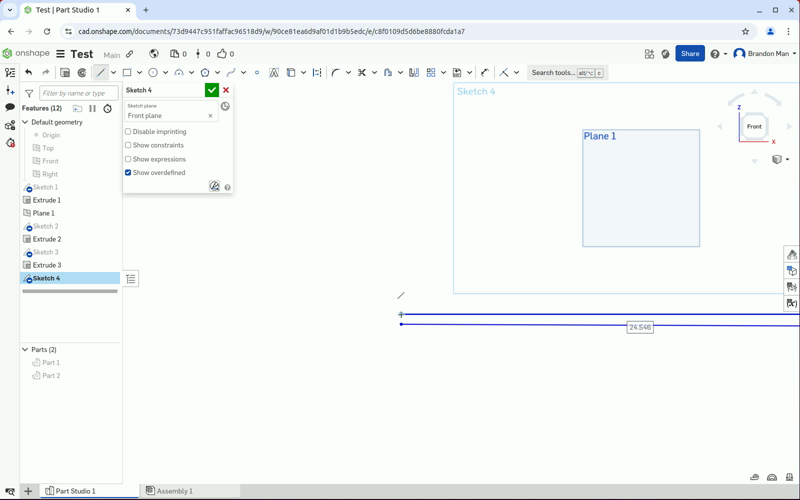
scroll(-6)
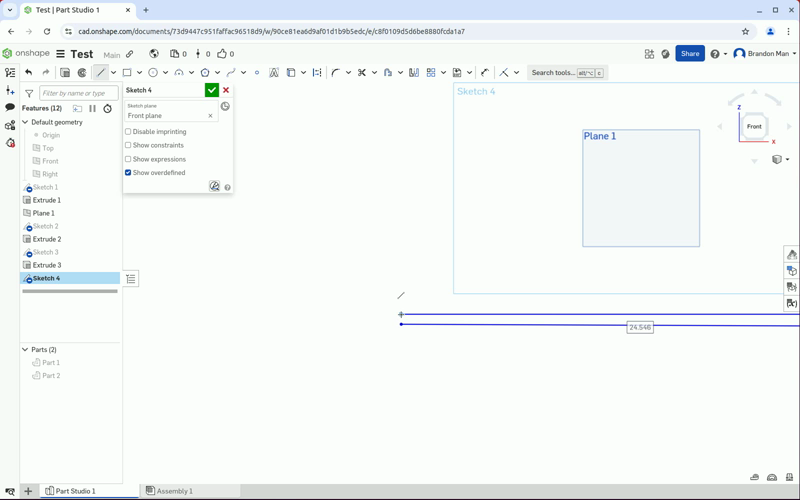
scroll(-6)
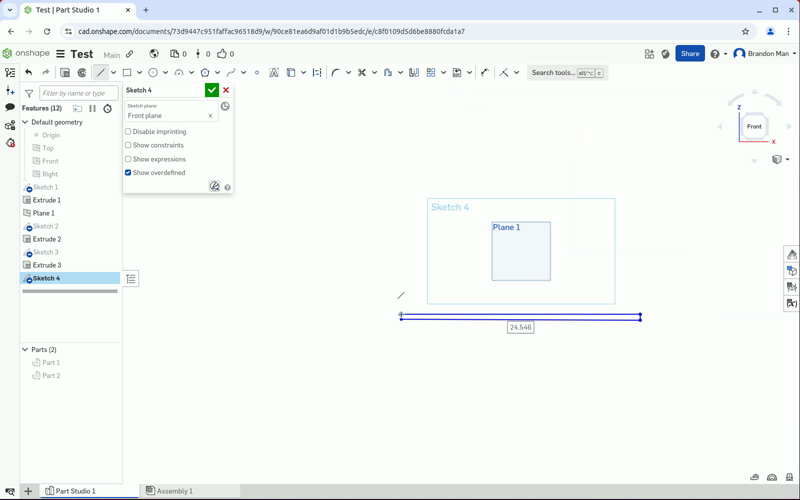
scroll(-6)
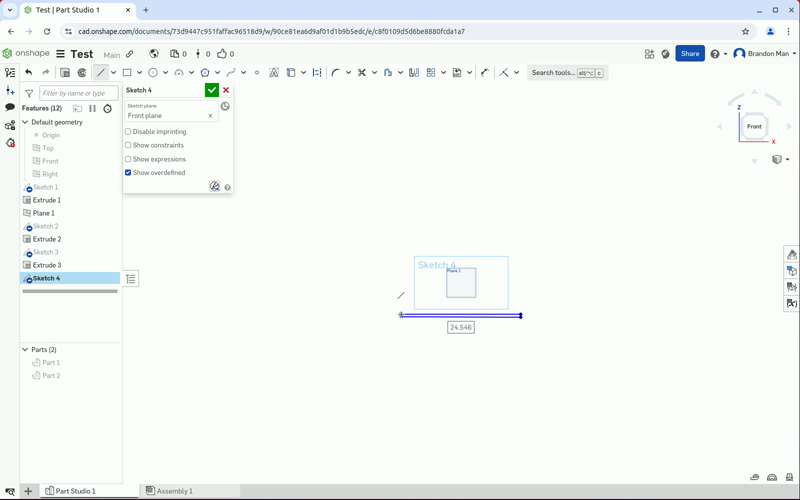
key_up(shift)
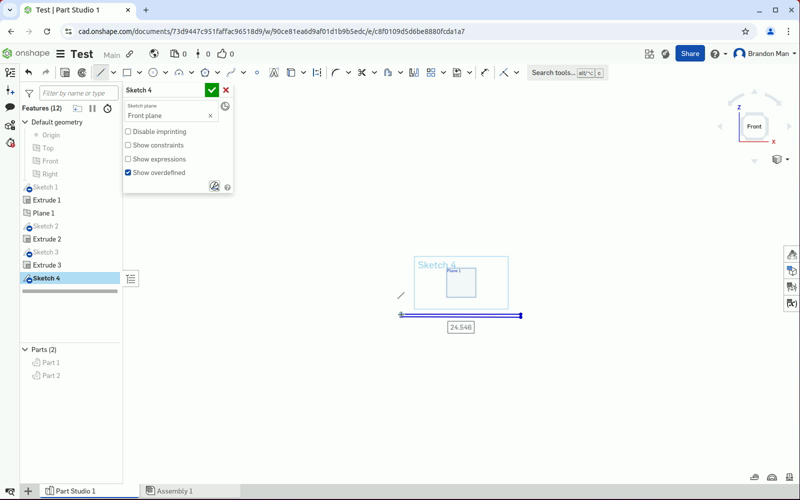
mouse_move(431, 314)
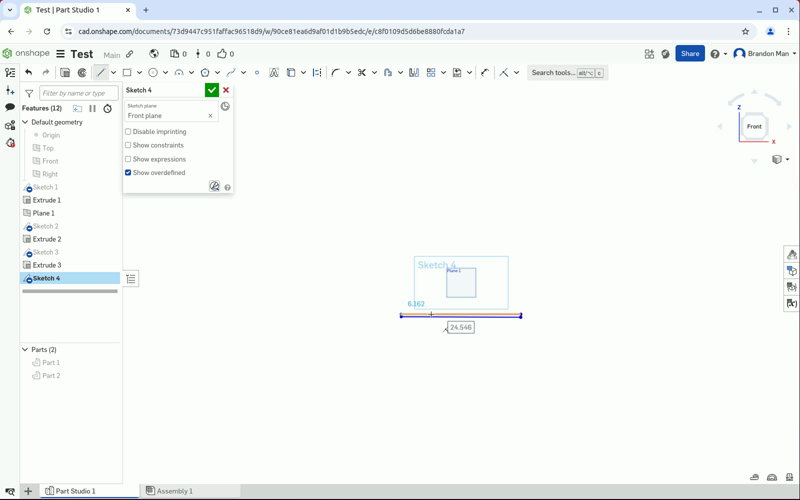
key_down(shift)
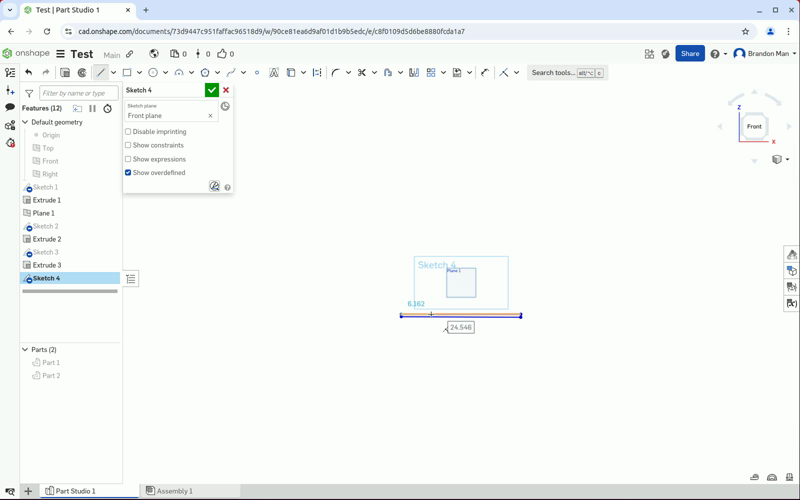
mouse_move(401, 316)
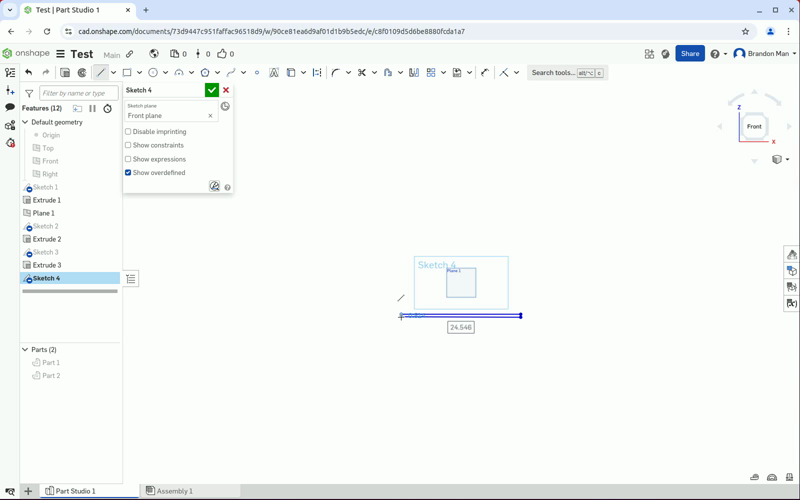
scroll(6)
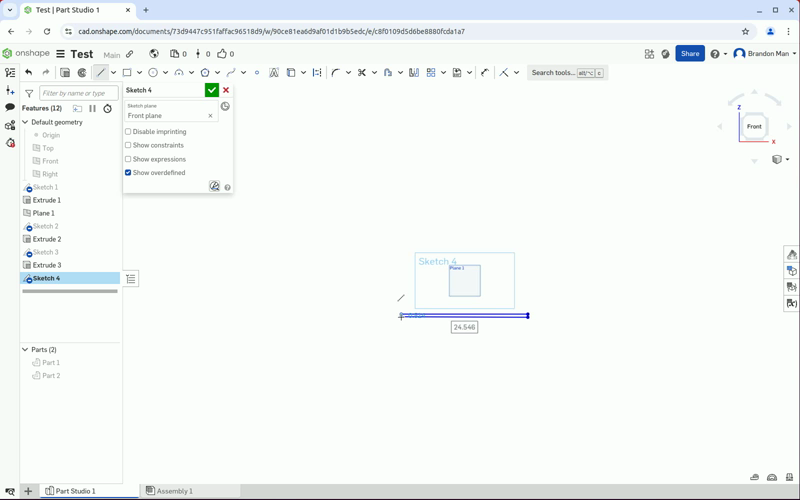
scroll(6)
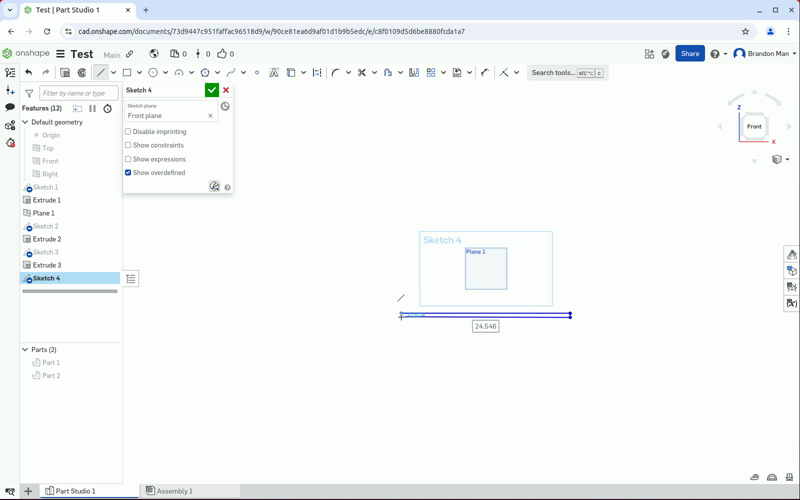
scroll(6)
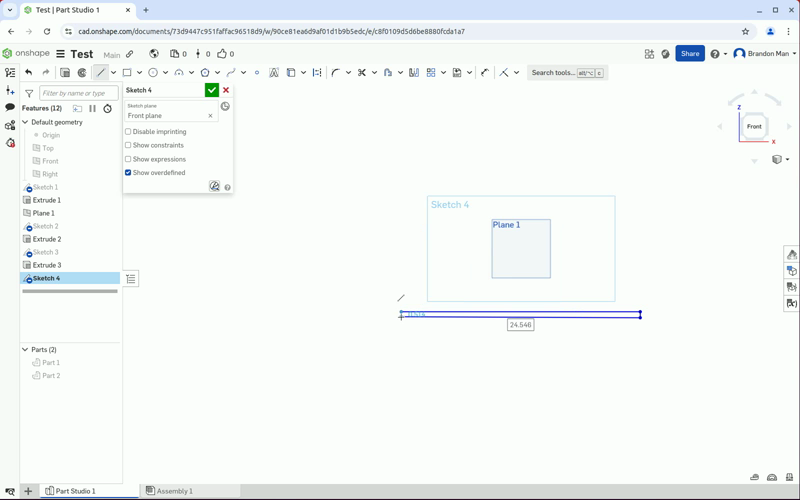
scroll(6)
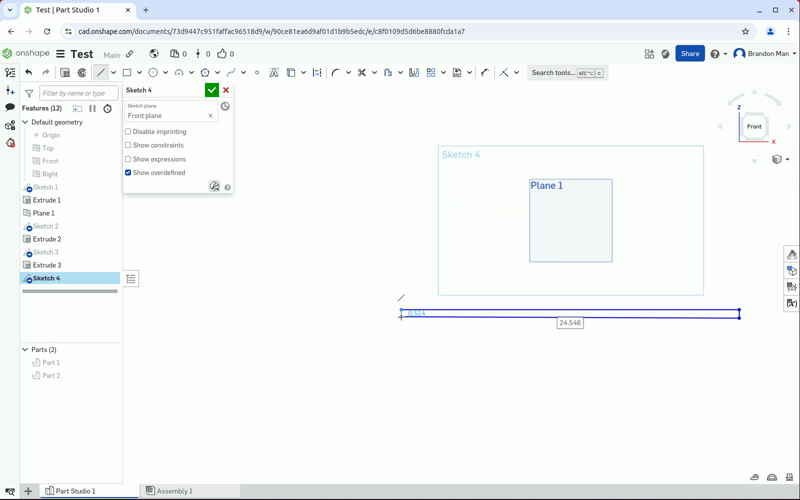
scroll(6)
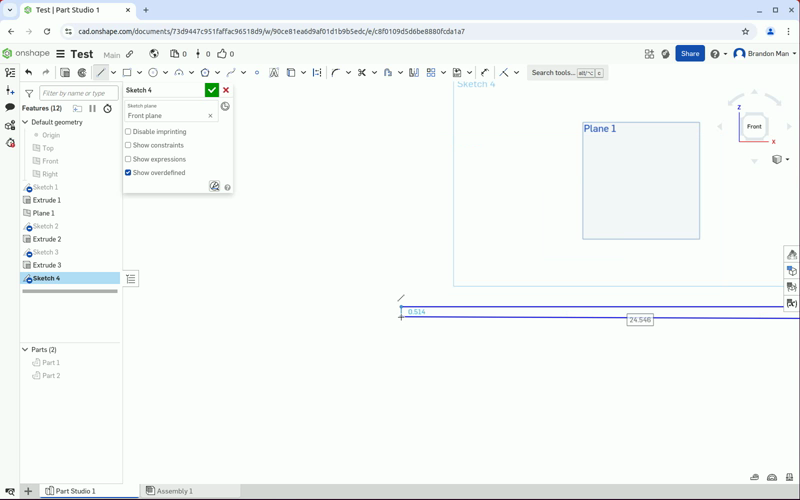
scroll(6)
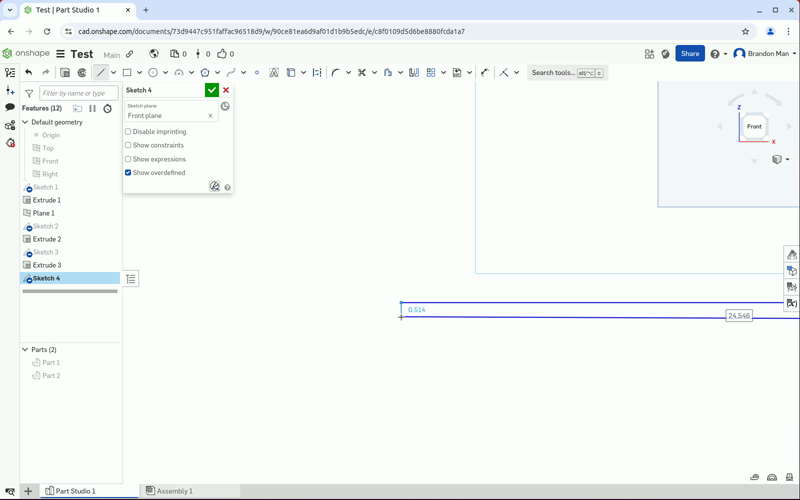
scroll(6)
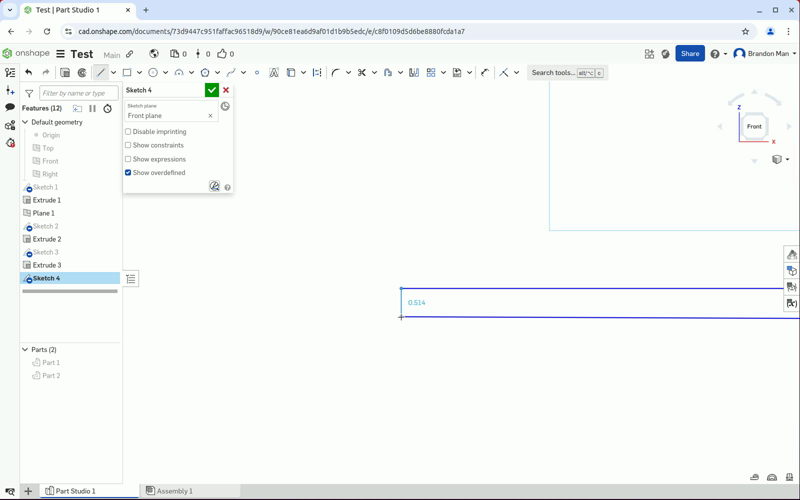
key_up(shift)
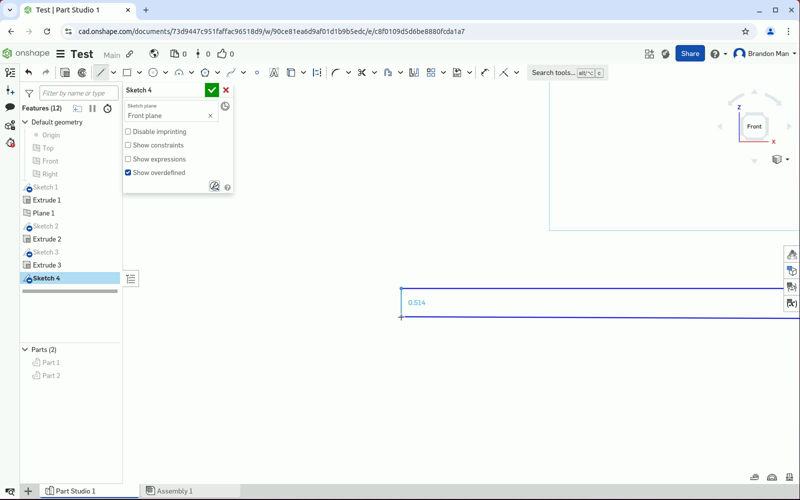
click(401, 316)
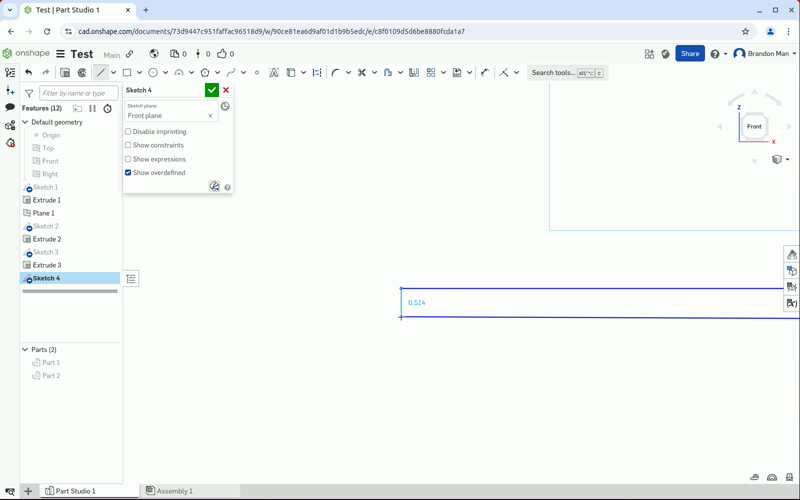
scroll(-6)
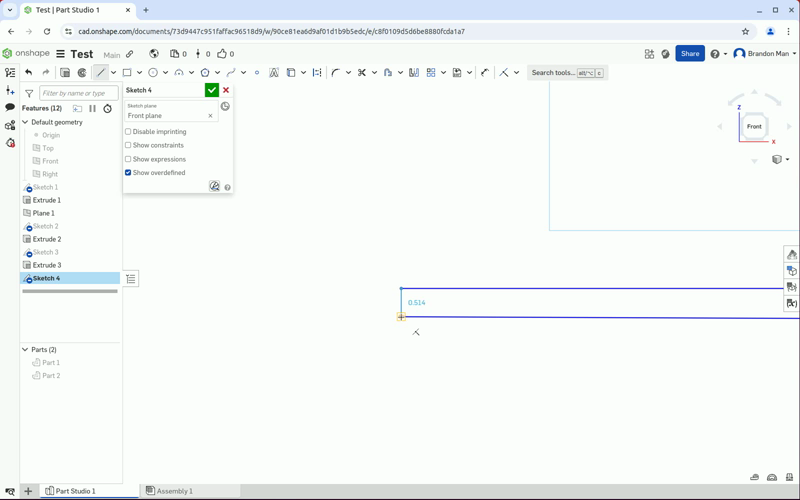
scroll(-6)
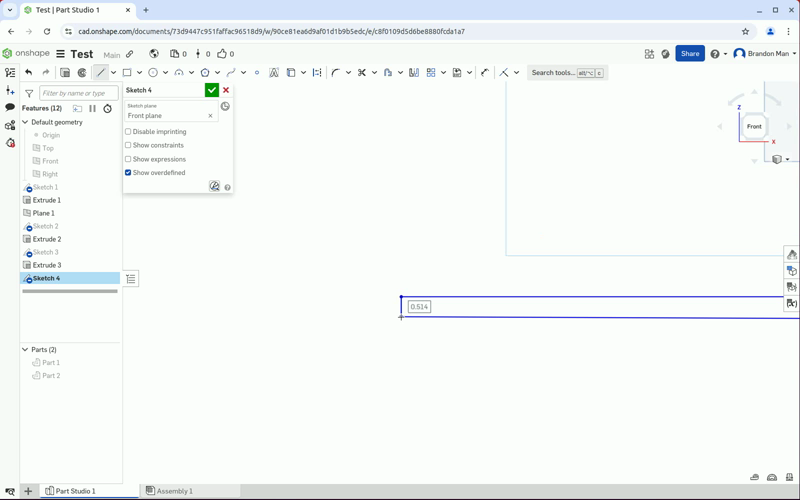
scroll(-6)
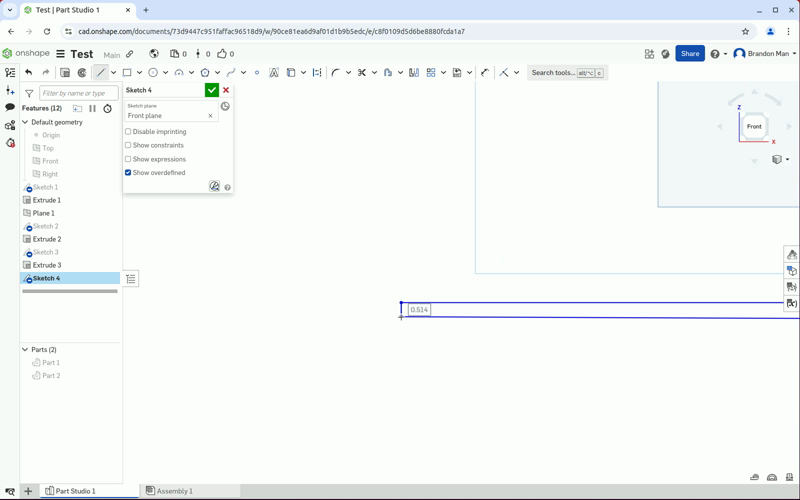
scroll(-6)
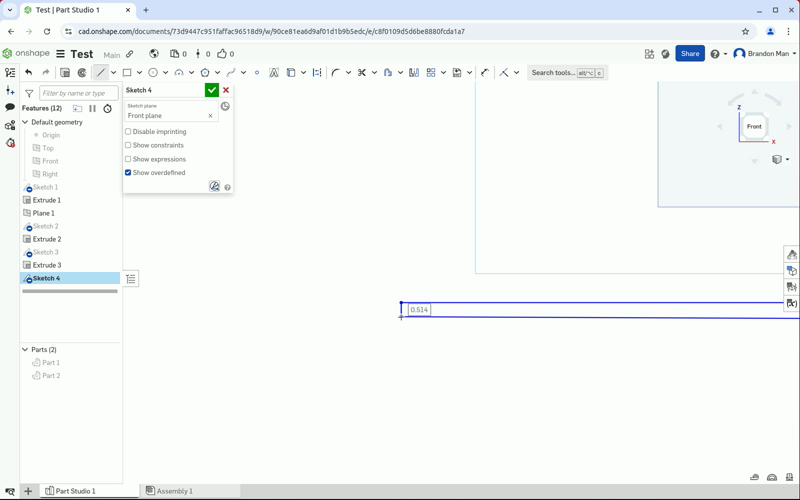
scroll(-6)
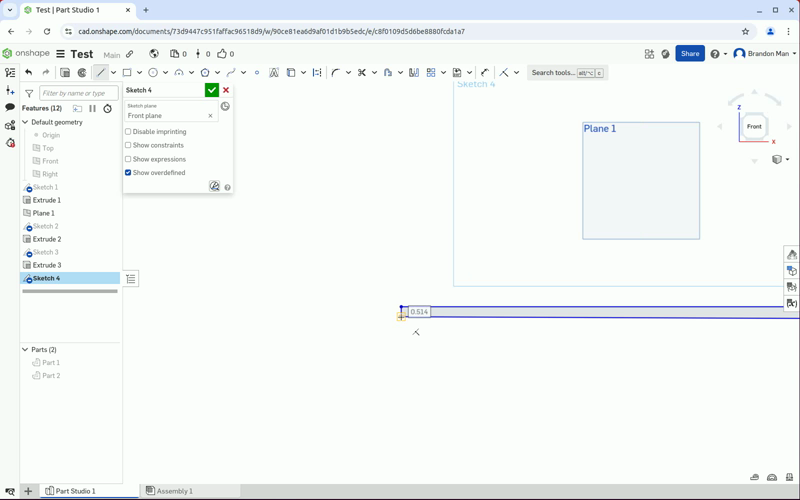
scroll(-6)
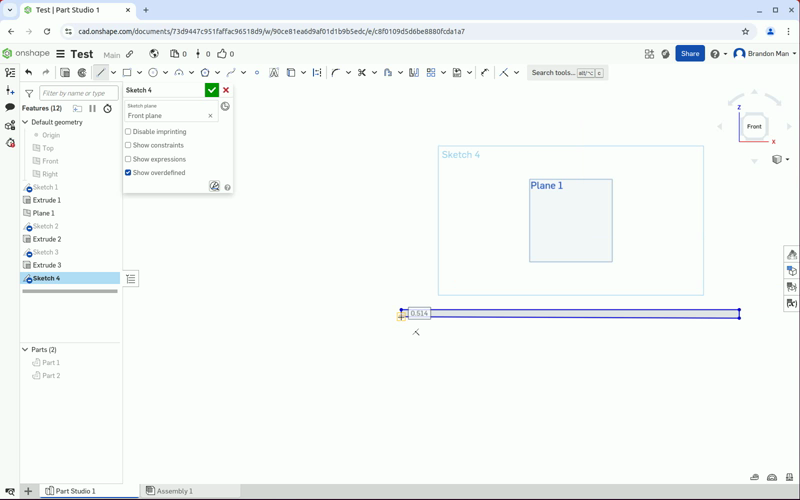
scroll(-6)
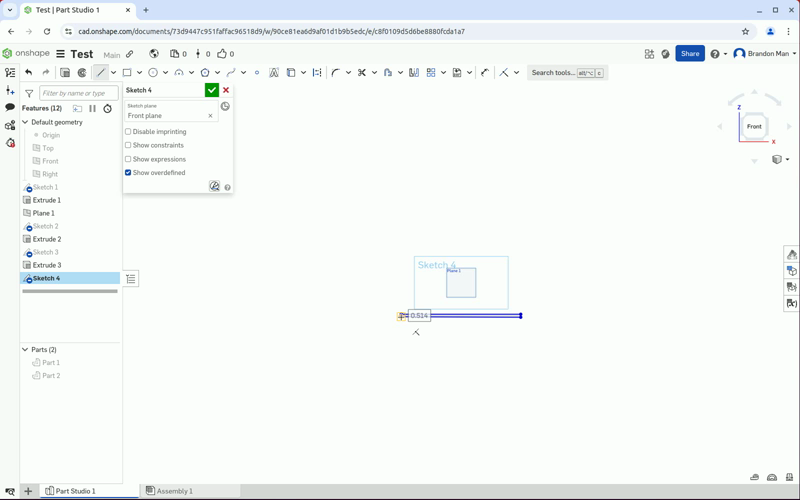
key(esc)
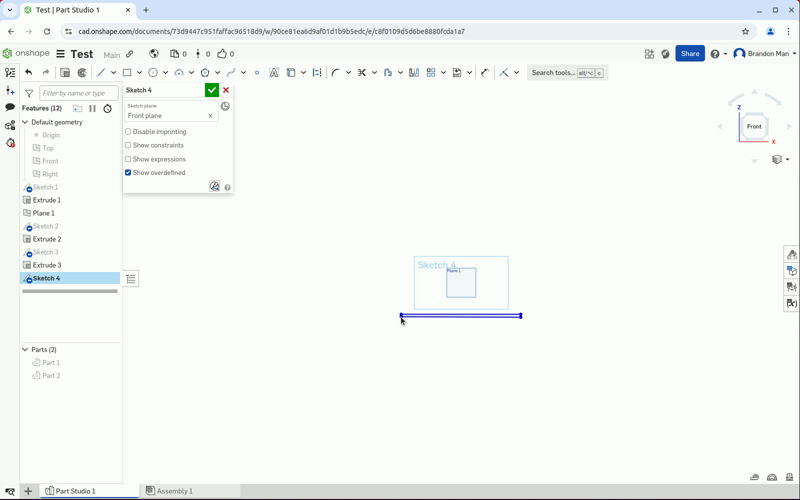
mouse_move(409, 315)
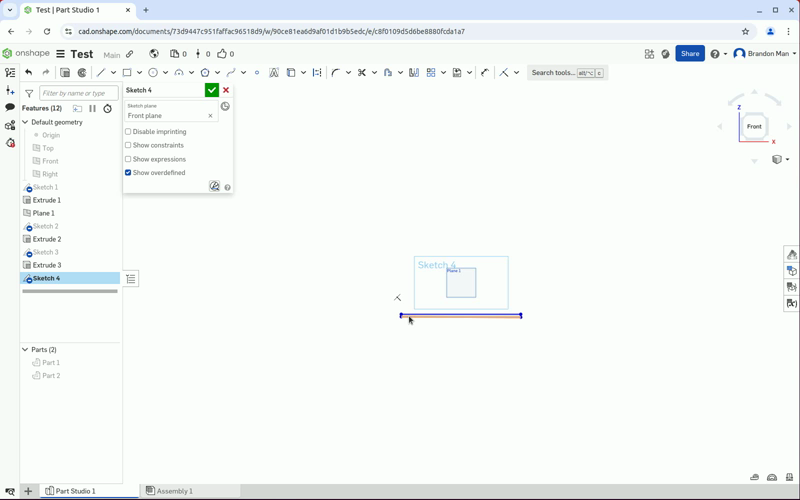
scroll(6)
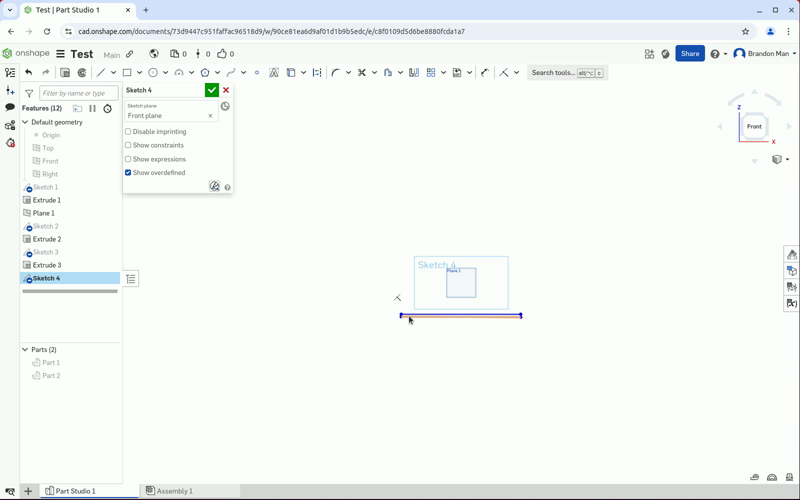
scroll(6)
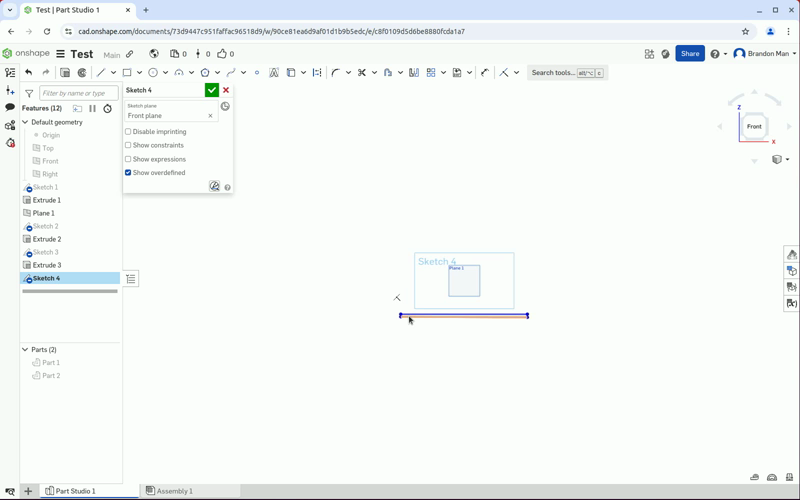
scroll(6)
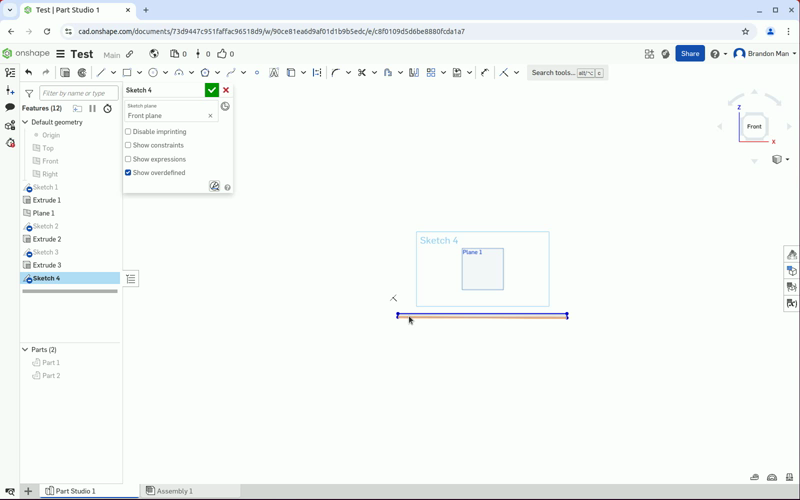
scroll(6)
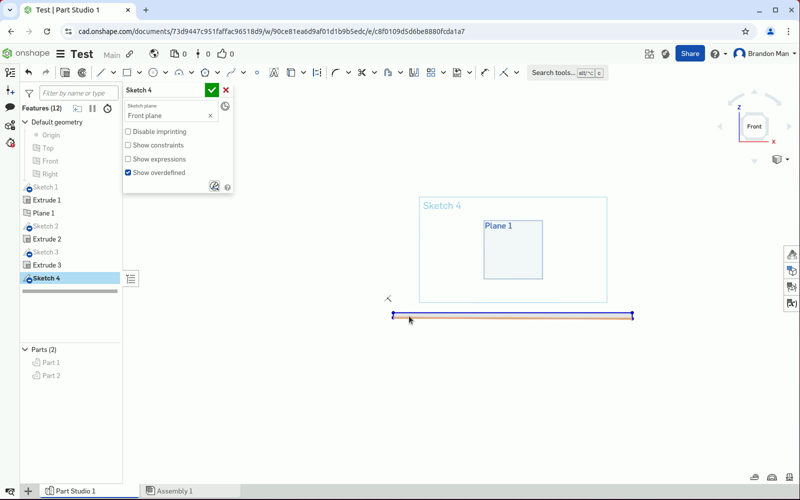
scroll(6)
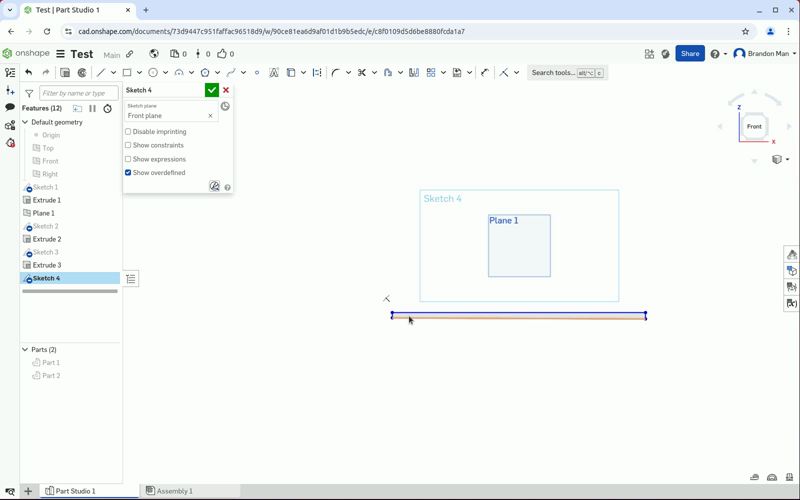
scroll(6)
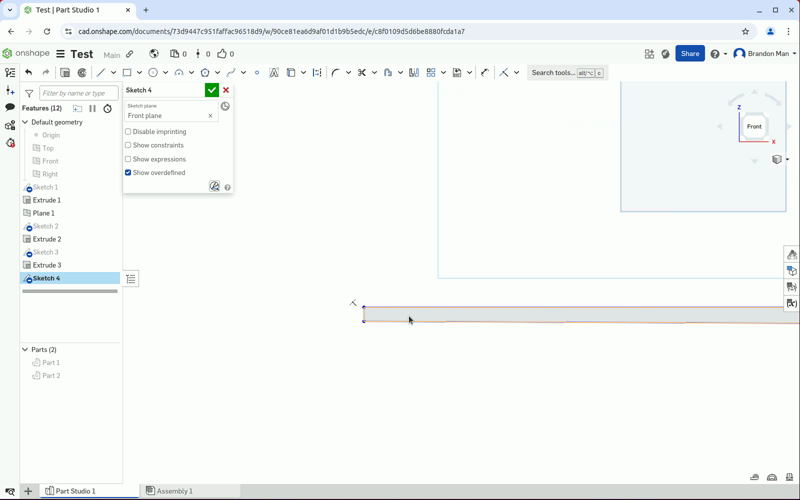
scroll(6)
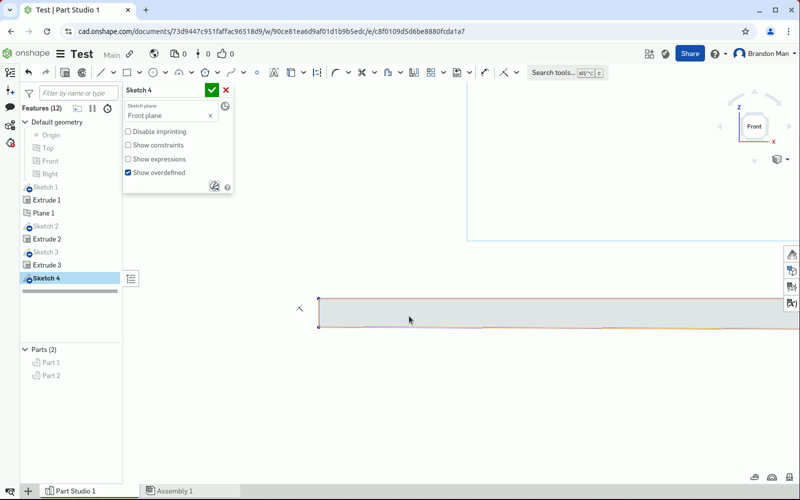
click(409, 315)
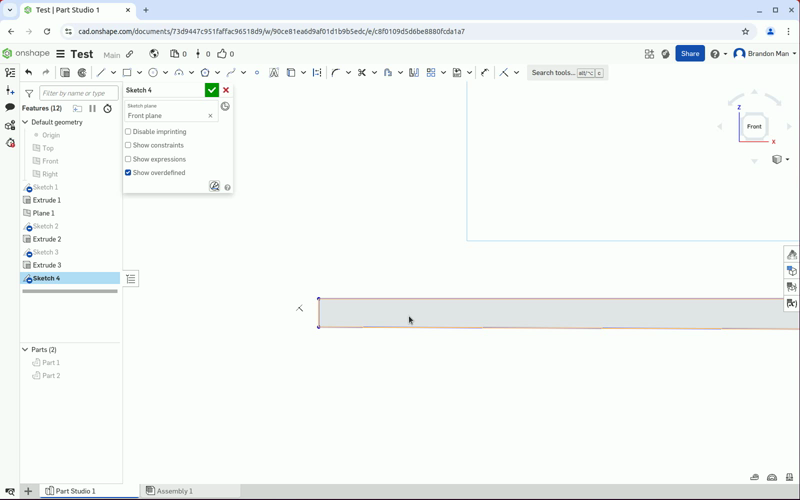
scroll(-6)
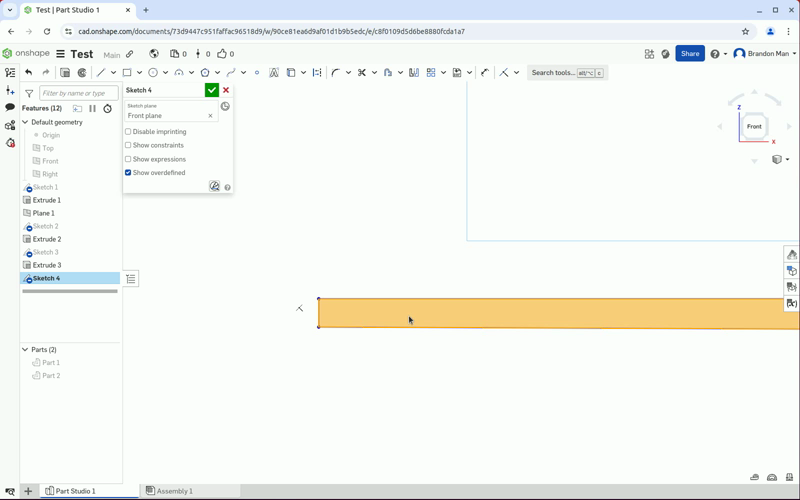
scroll(-6)
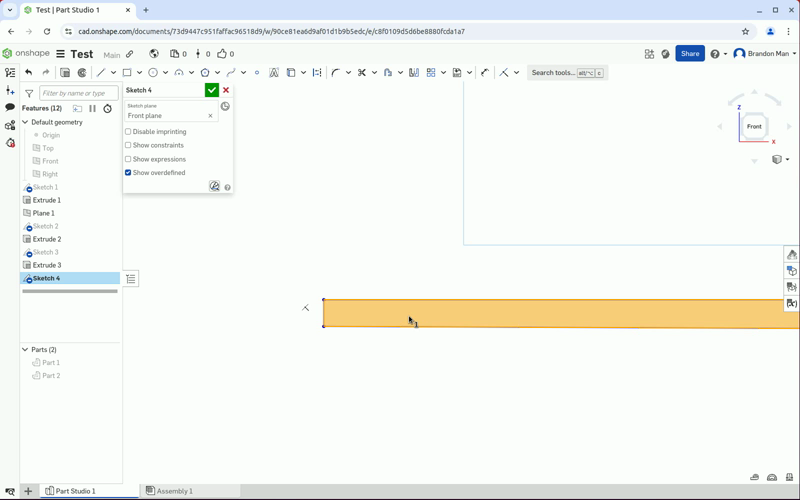
scroll(-6)
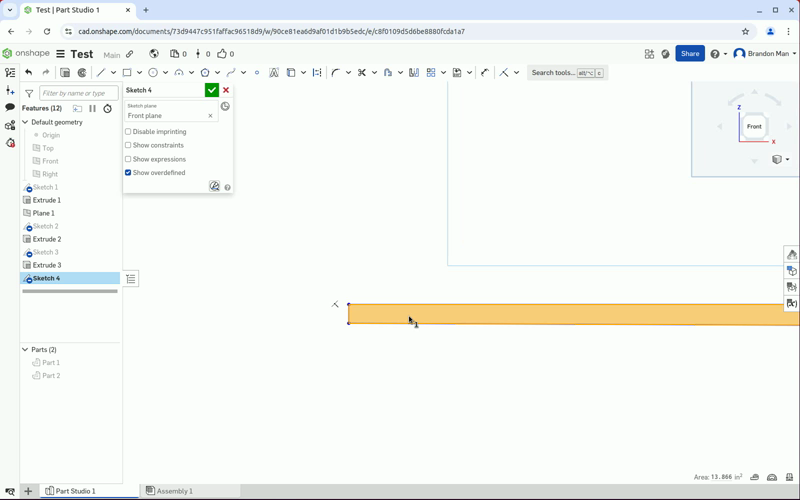
scroll(-6)
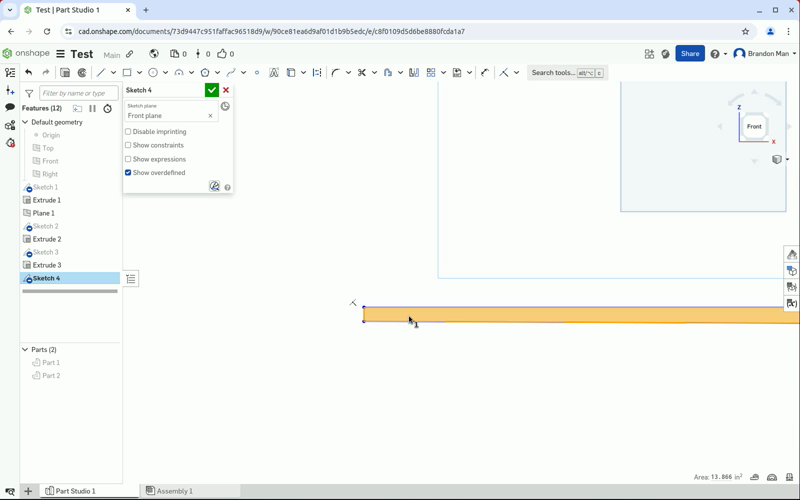
scroll(-6)
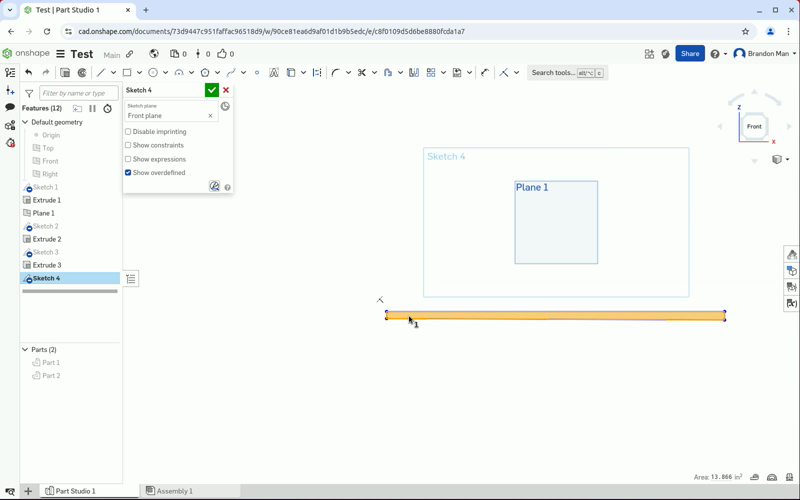
scroll(-6)
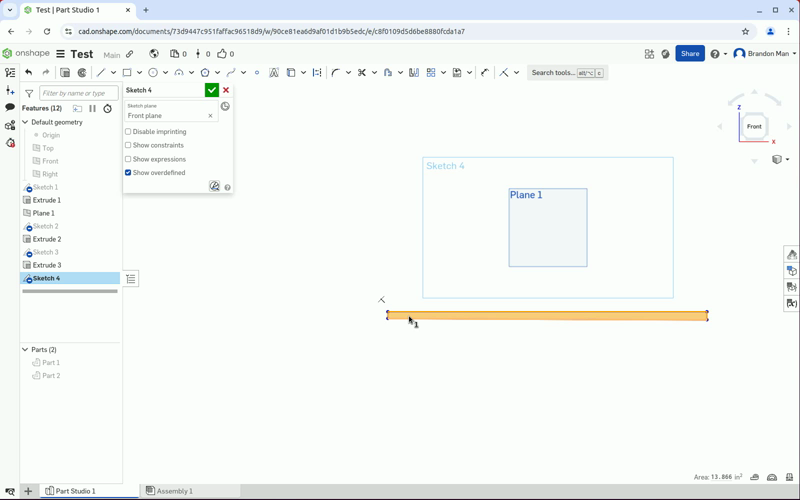
scroll(-6)
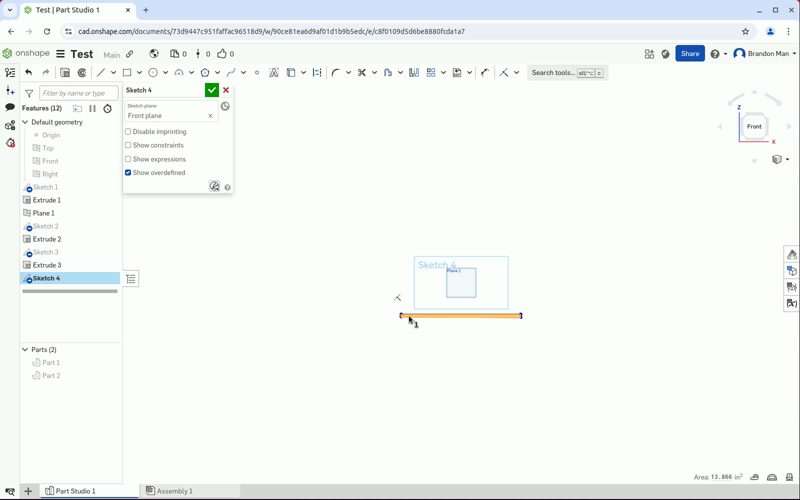
mouse_move(73, 352)
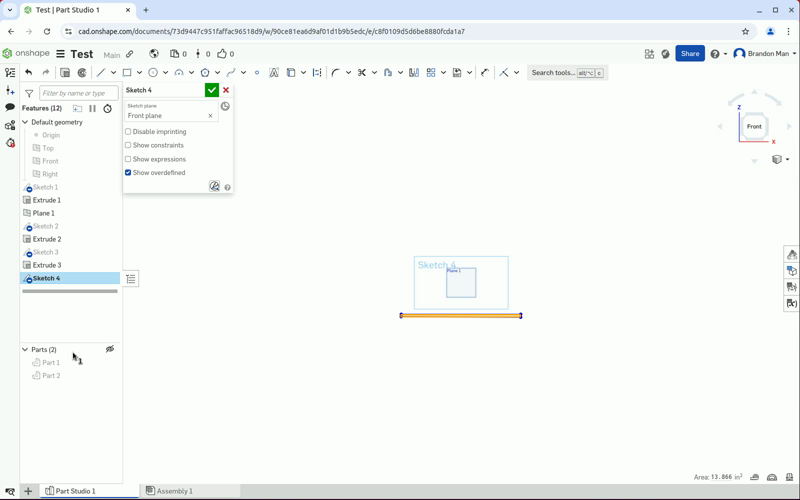
key(shift+y)
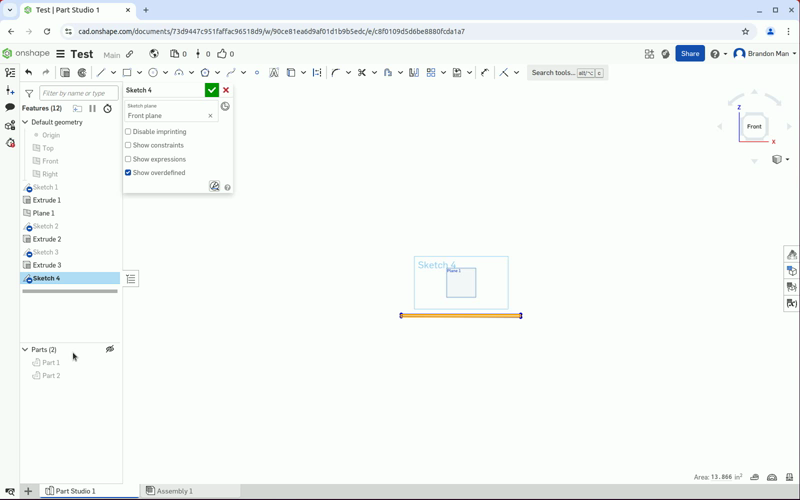
key(shift+e)
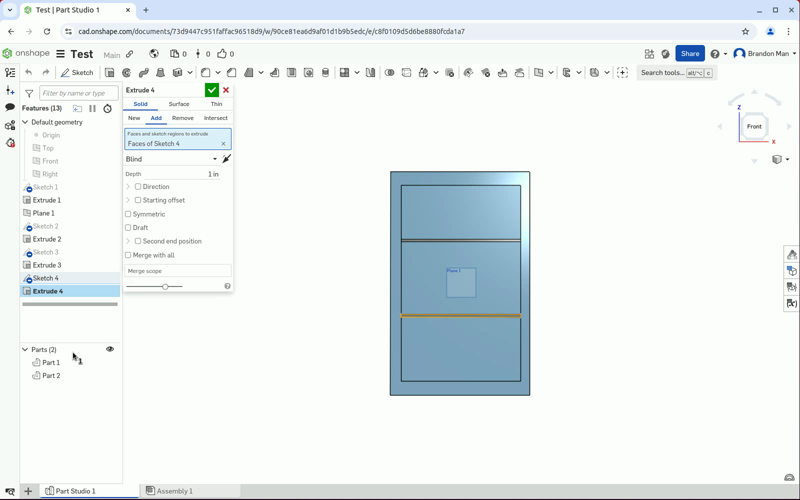
mouse_move(143, 106)
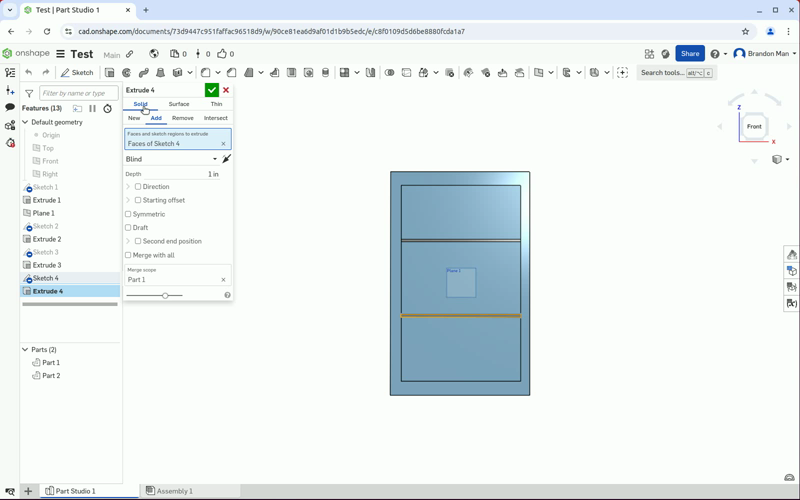
click(143, 106)
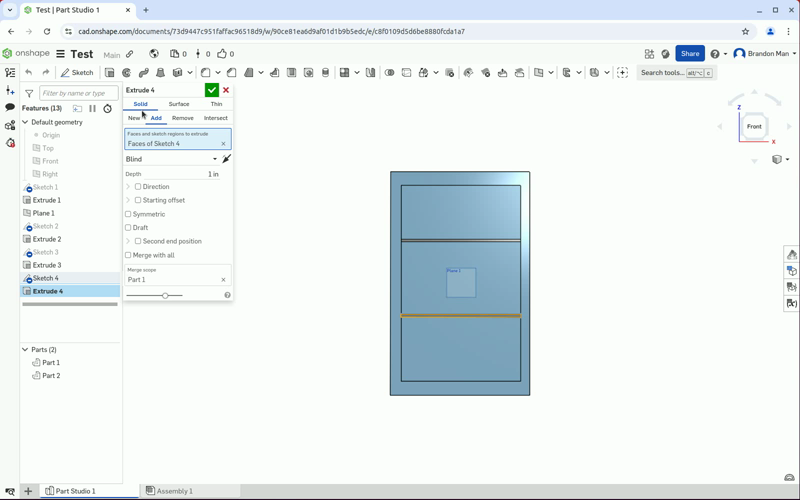
mouse_move(137, 120)
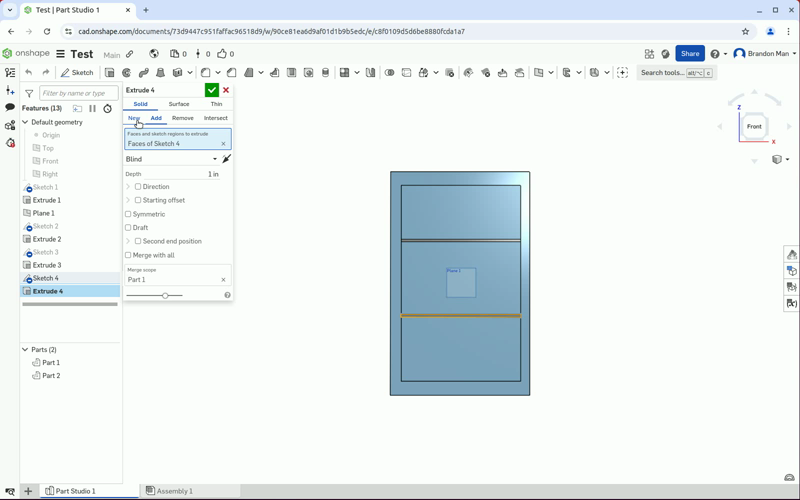
click(137, 120)
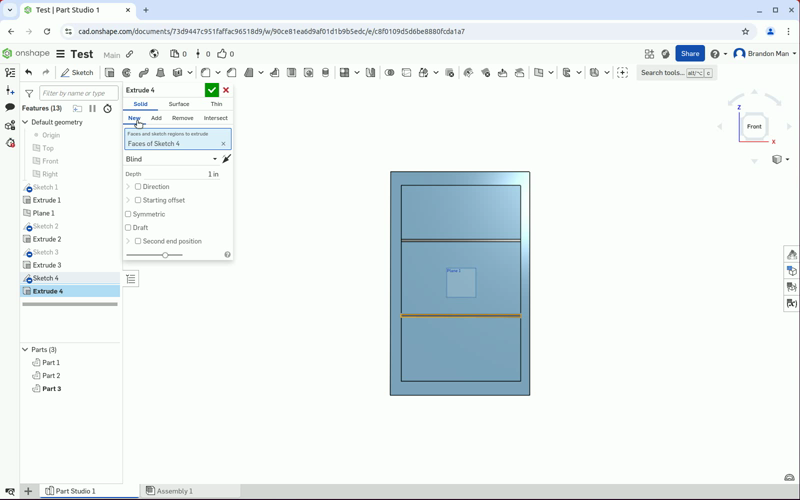
key(tab, 4)
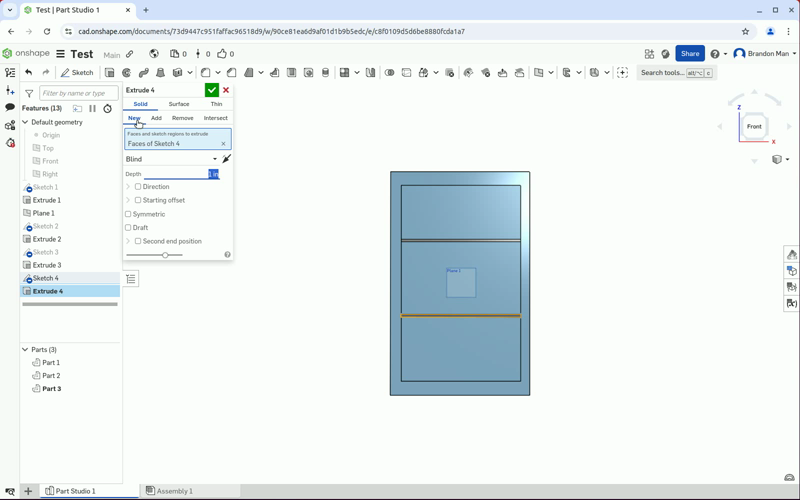
text(25.996)
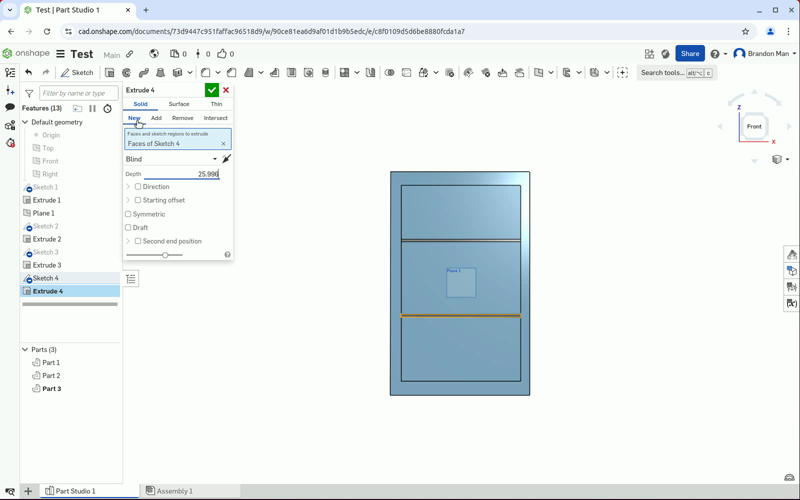
key(tab, 3)
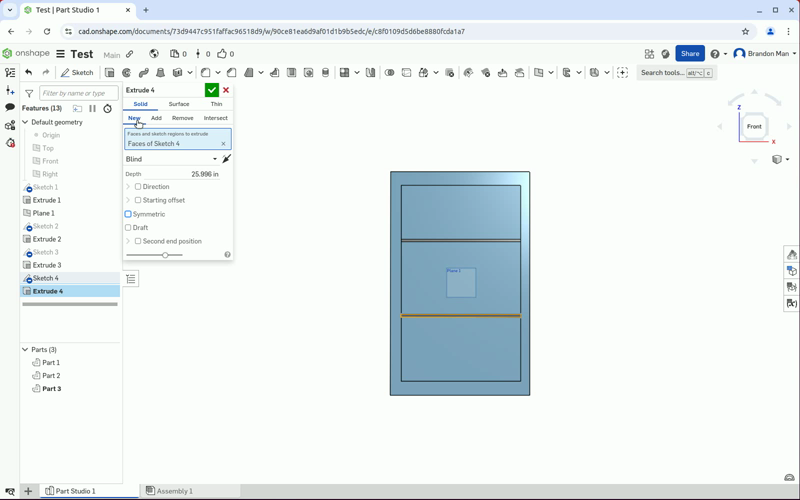
key(space)
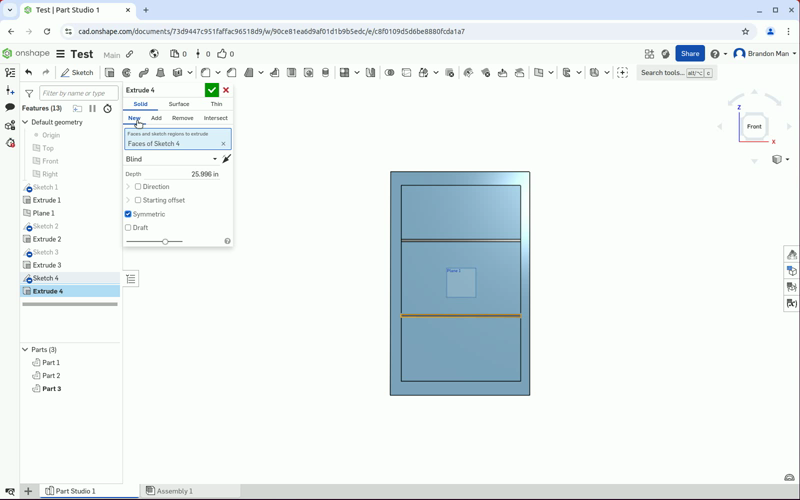
key(enter)
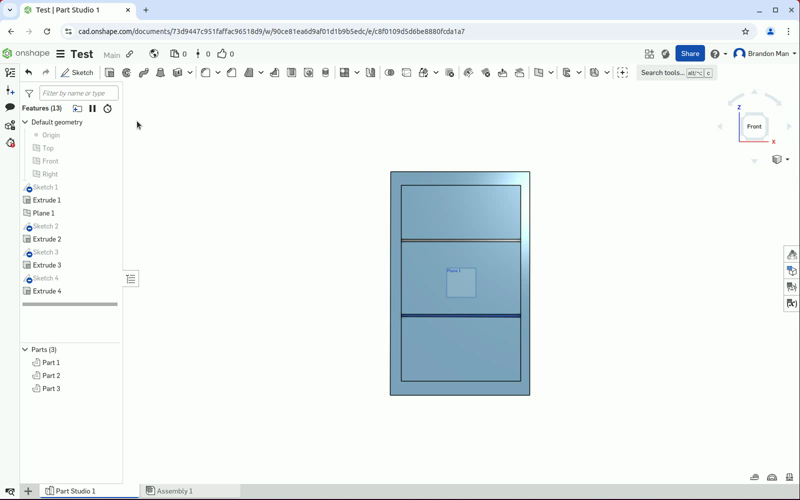
key(shift+h)
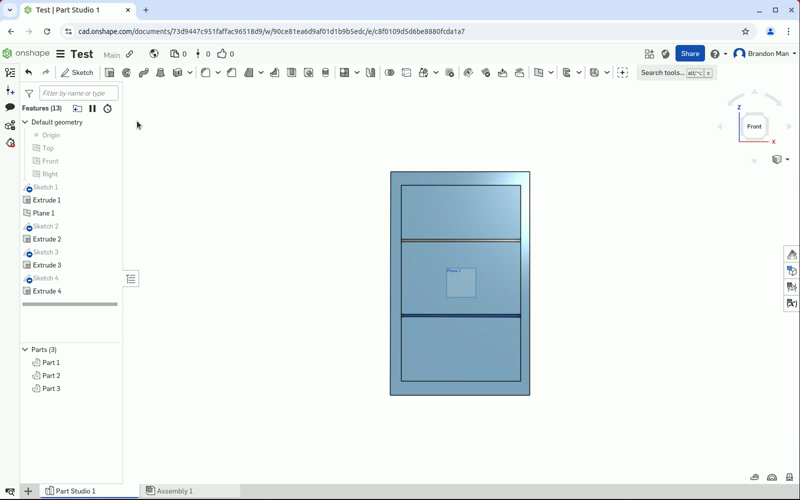
key(shift+h)
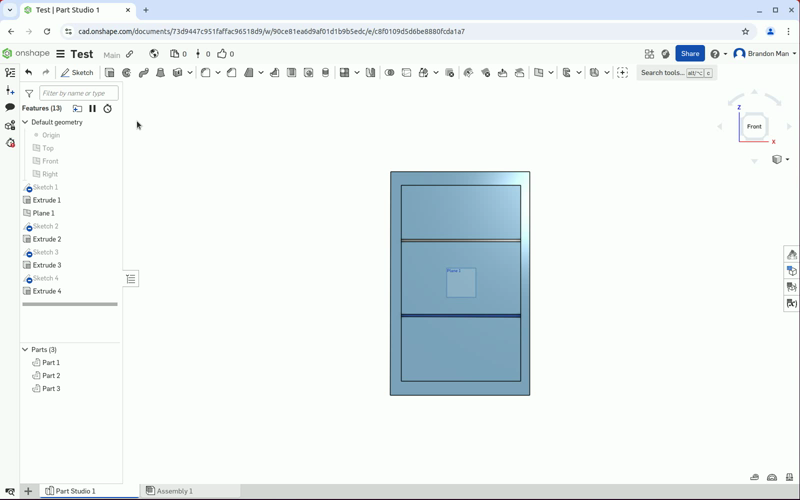
key(shift+7)
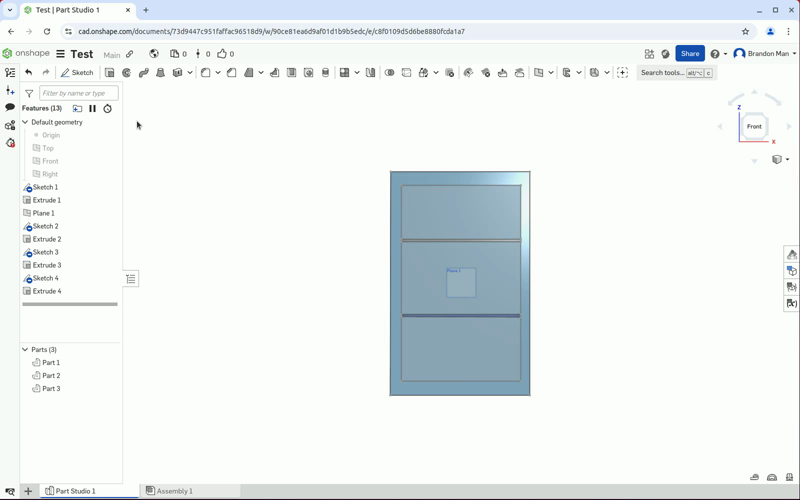
key(left, 2)
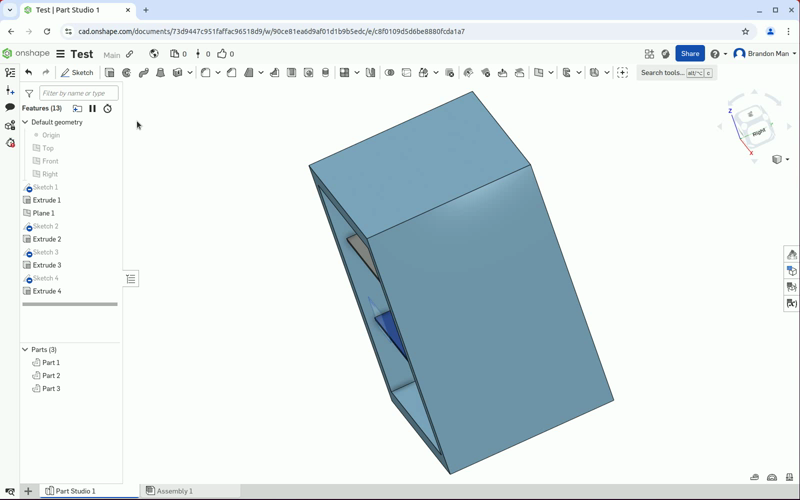
key(down, 2)
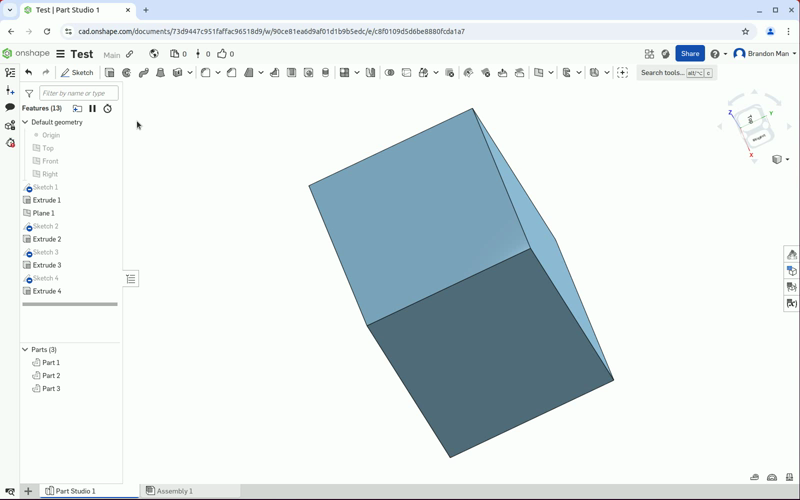
key(up, 2)
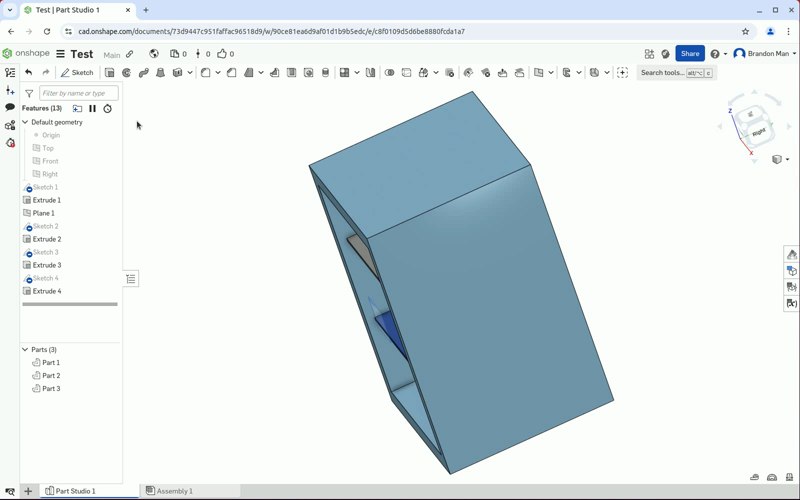
key(right, 2)
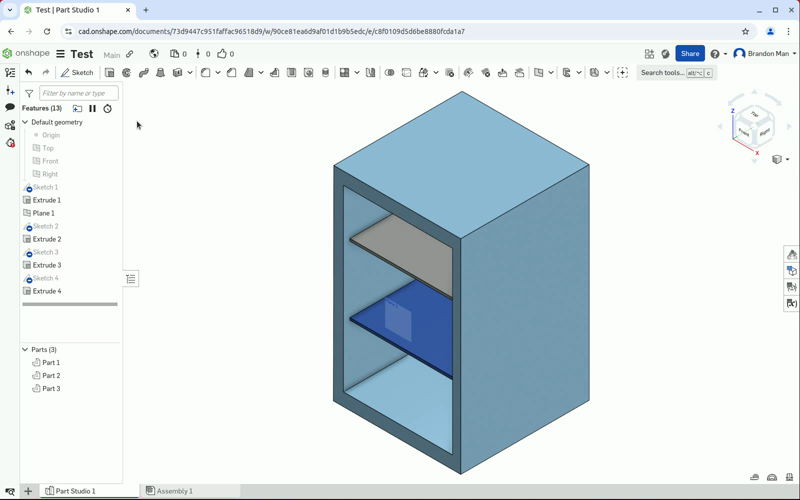
mouse_move(73, 189)
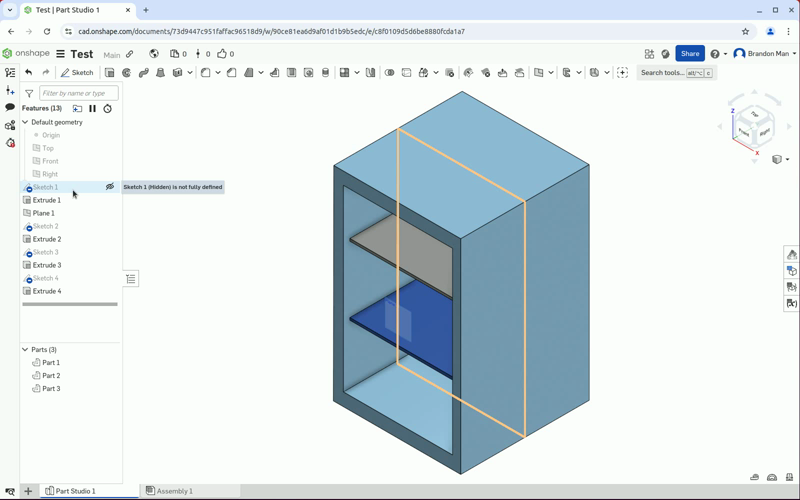
click(73, 189)